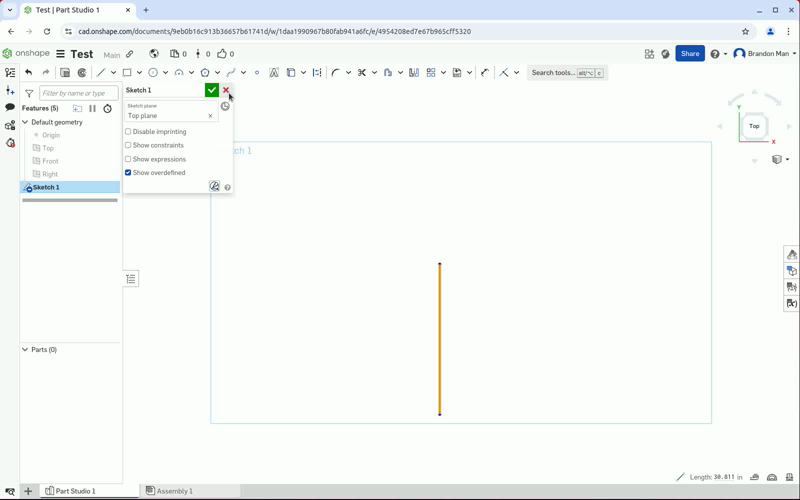
key(shift+h)
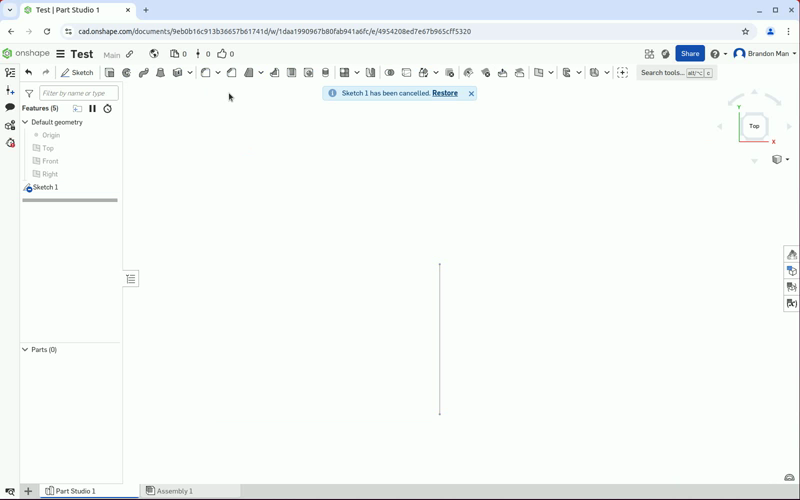
key(shift+s)
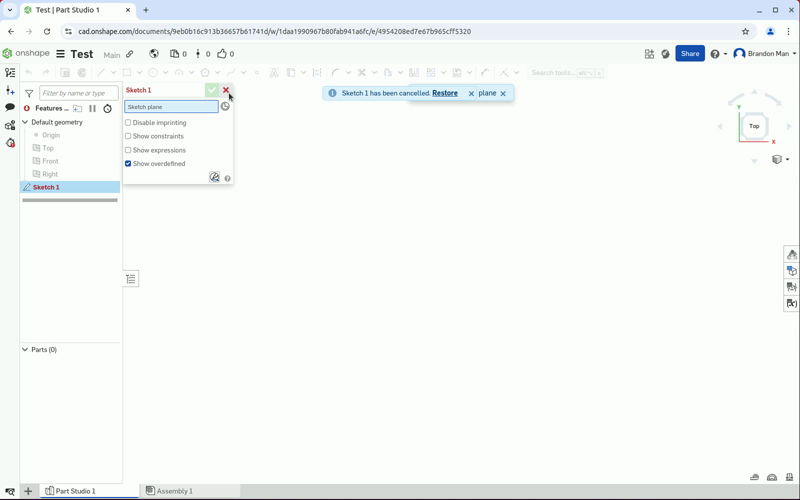
mouse_move(73, 150)
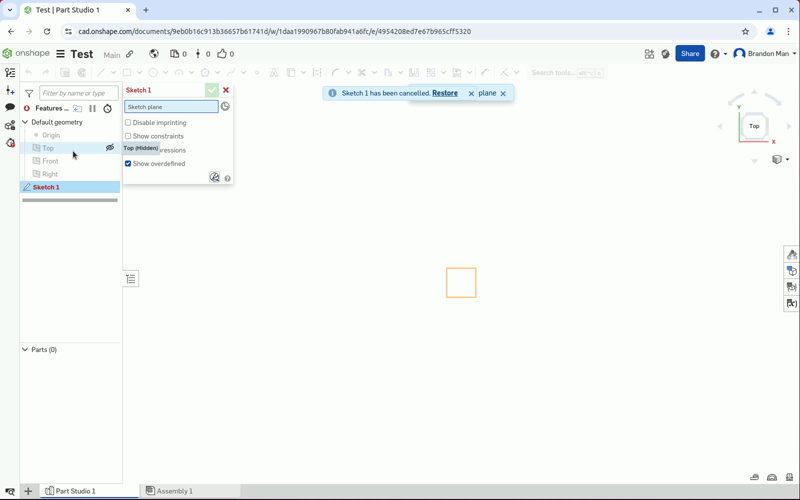
click(73, 150)
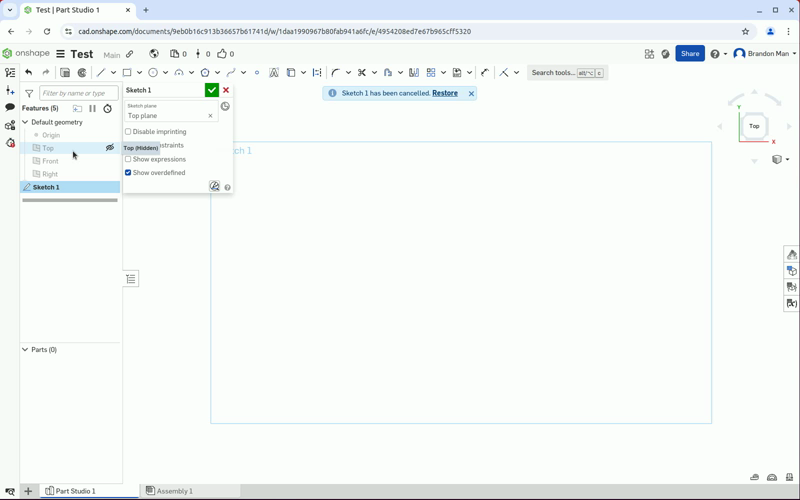
mouse_move(73, 352)
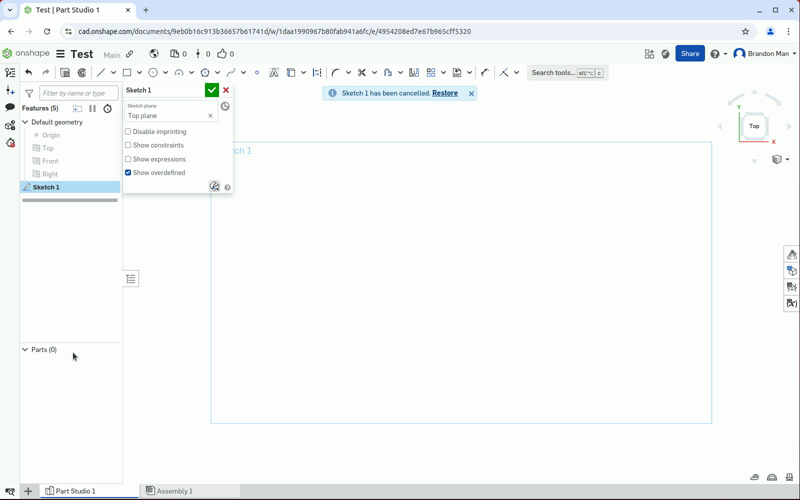
key(y)
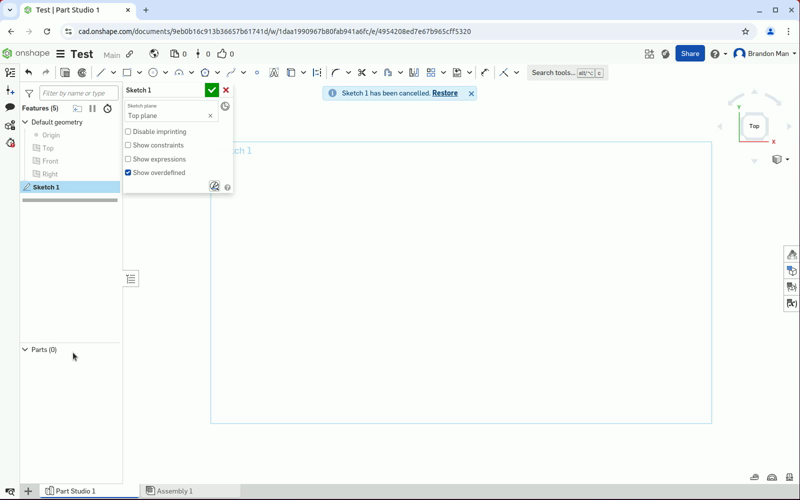
key(l)
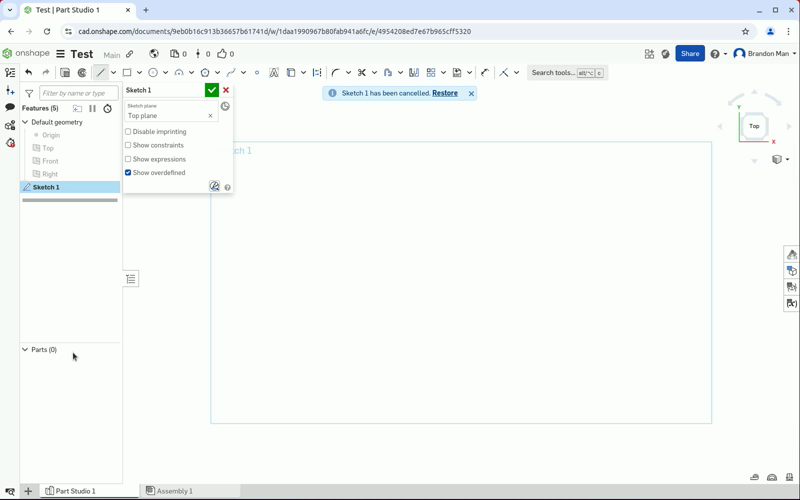
key_down(shift)
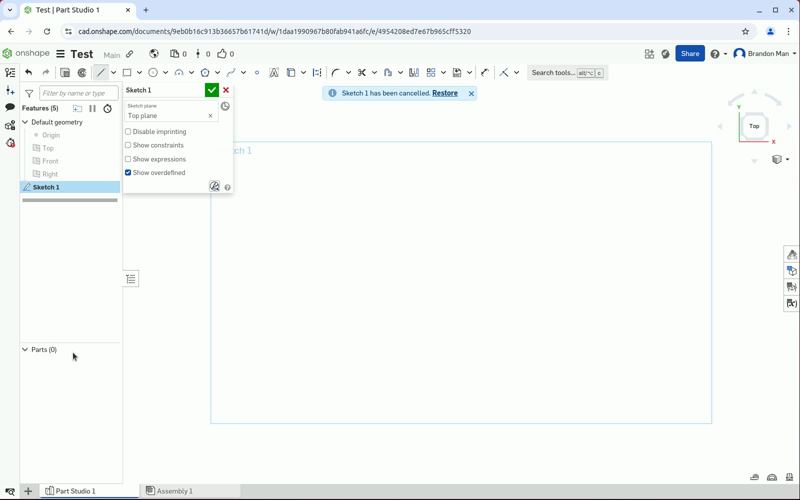
mouse_move(392, 305)
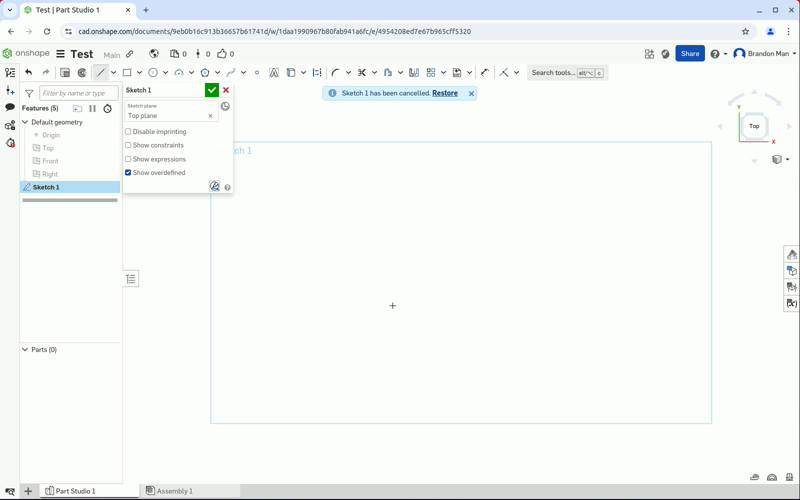
click(392, 305)
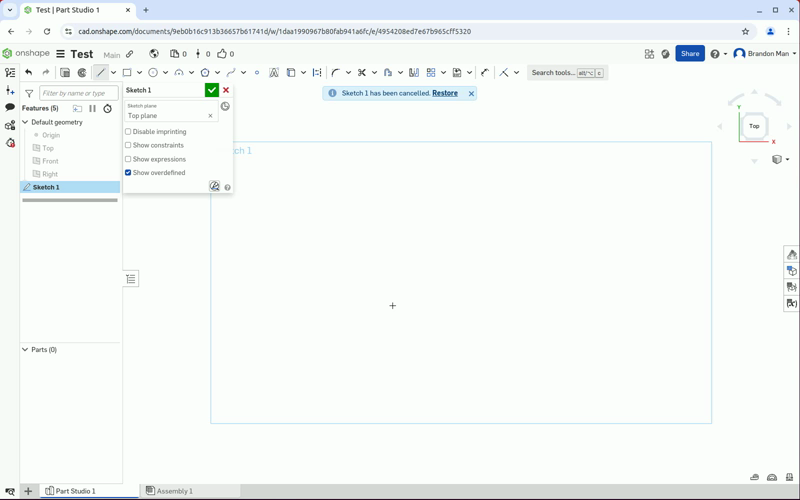
key_up(shift)
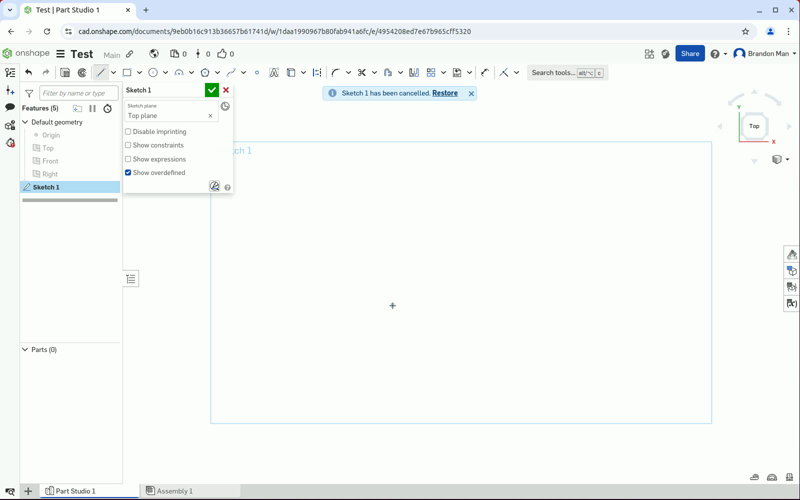
key_down(shift)
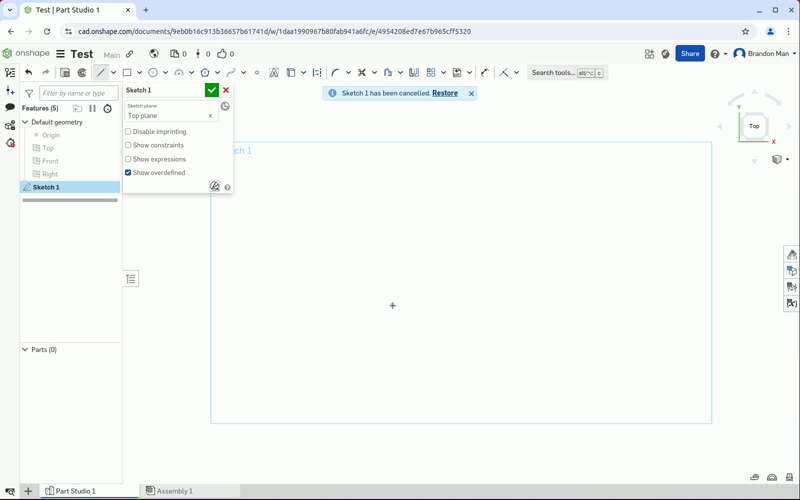
mouse_move(461, 305)
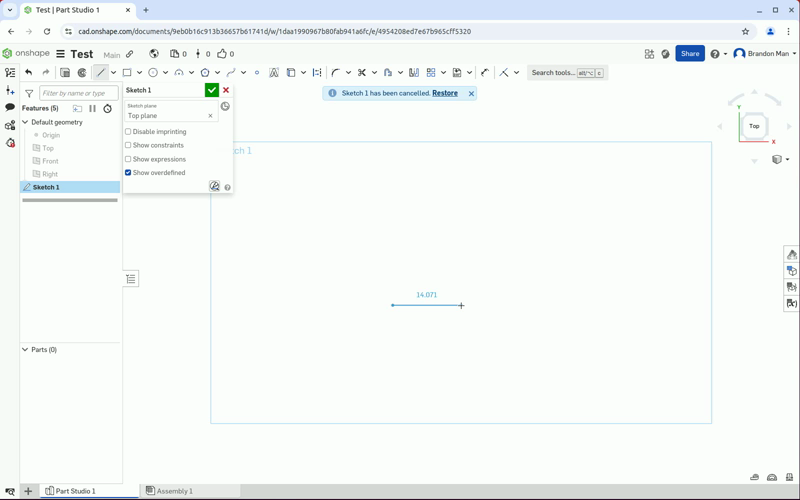
click(461, 305)
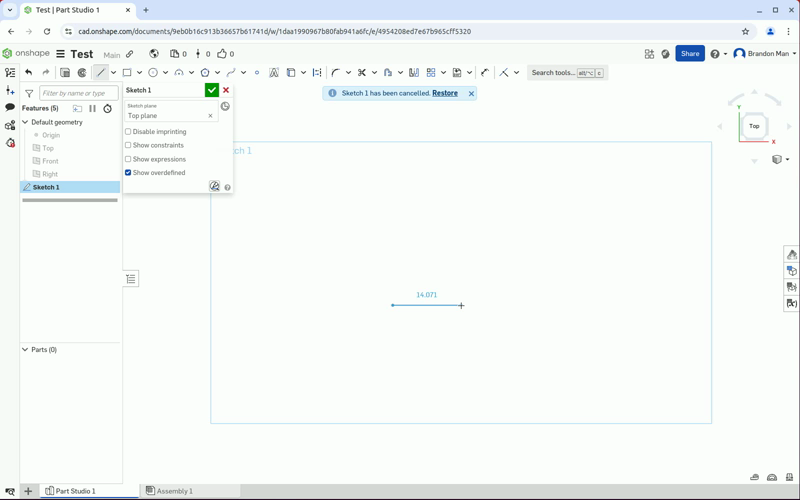
key_up(shift)
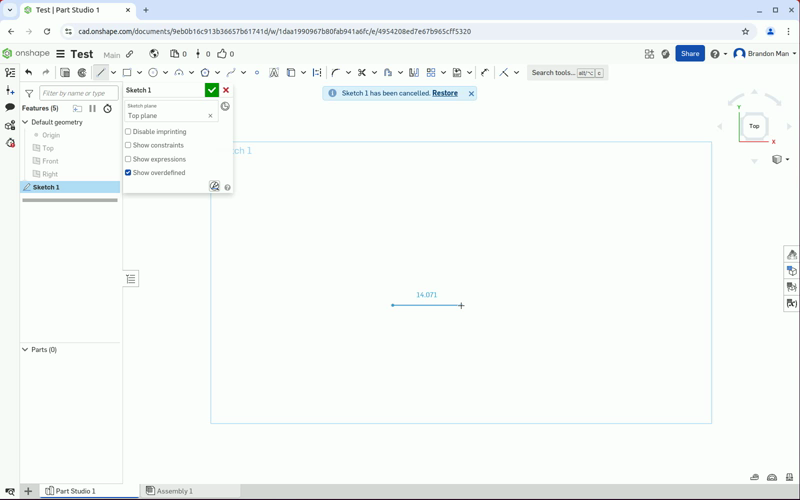
key_down(shift)
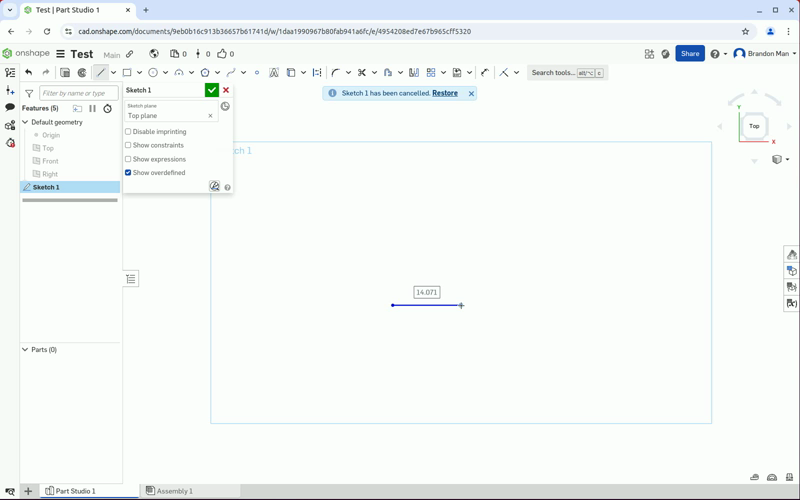
mouse_move(491, 305)
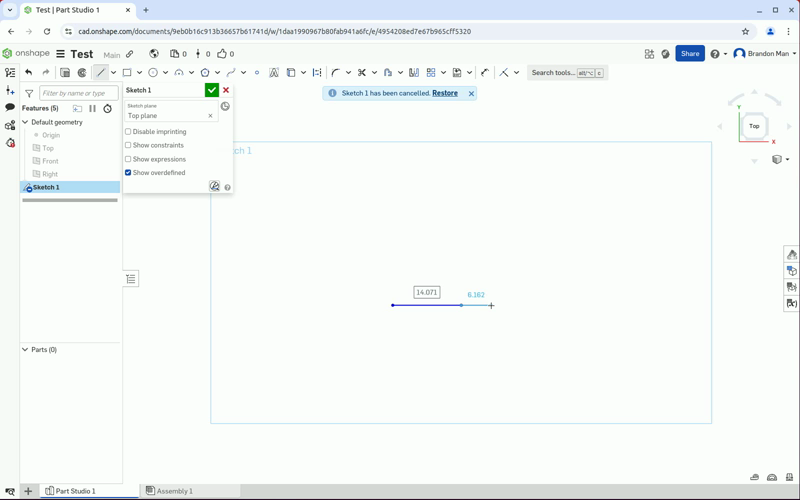
mouse_move(461, 282)
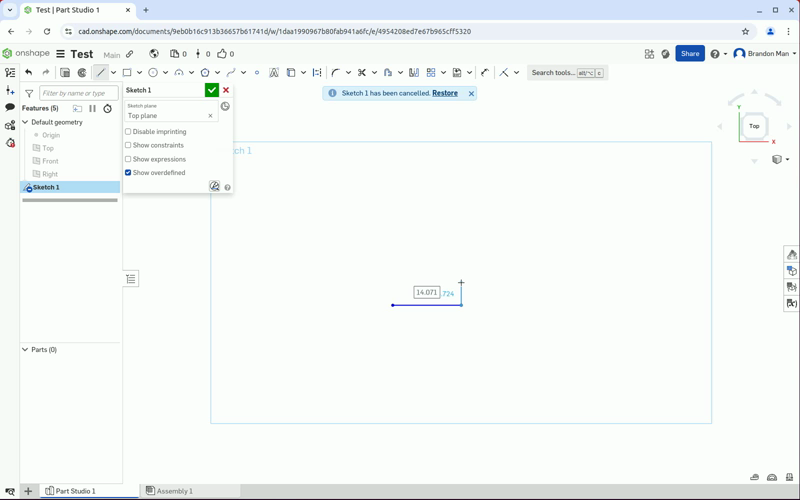
click(461, 282)
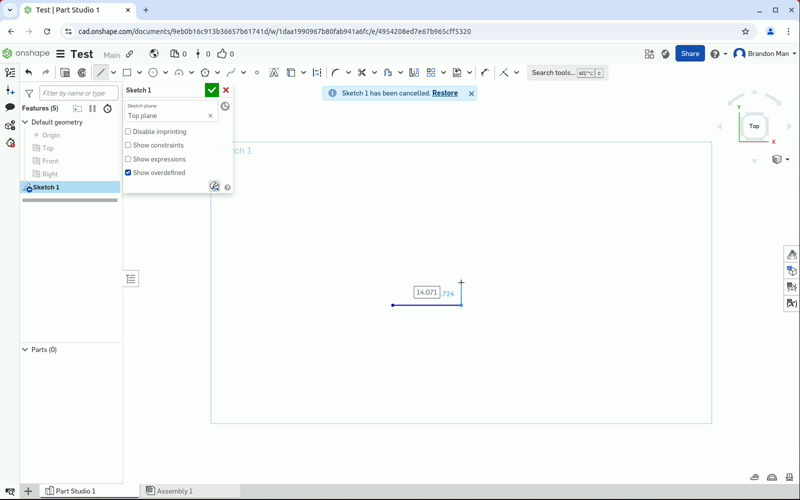
key_up(shift)
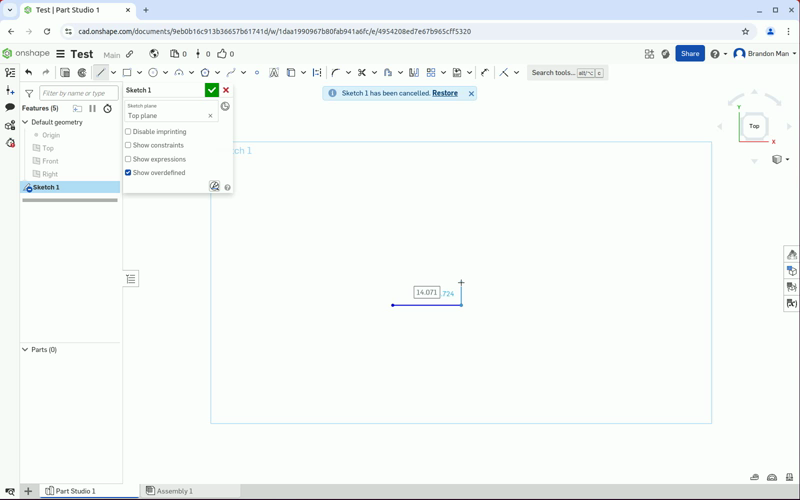
key_down(shift)
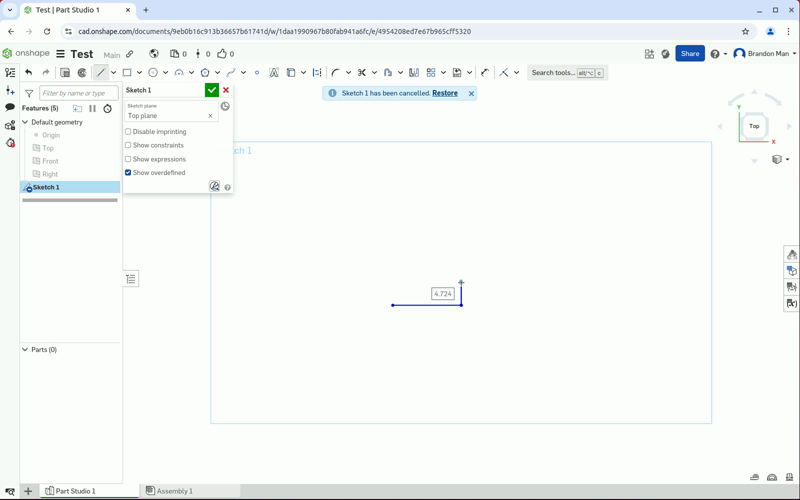
mouse_move(491, 282)
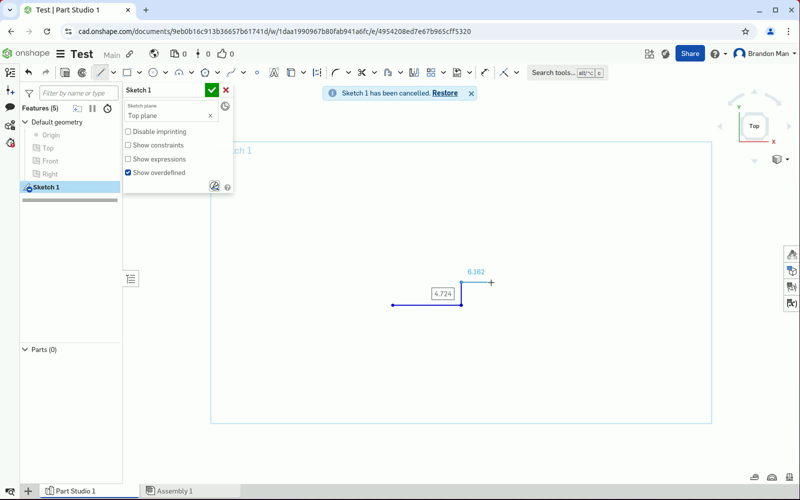
mouse_move(407, 282)
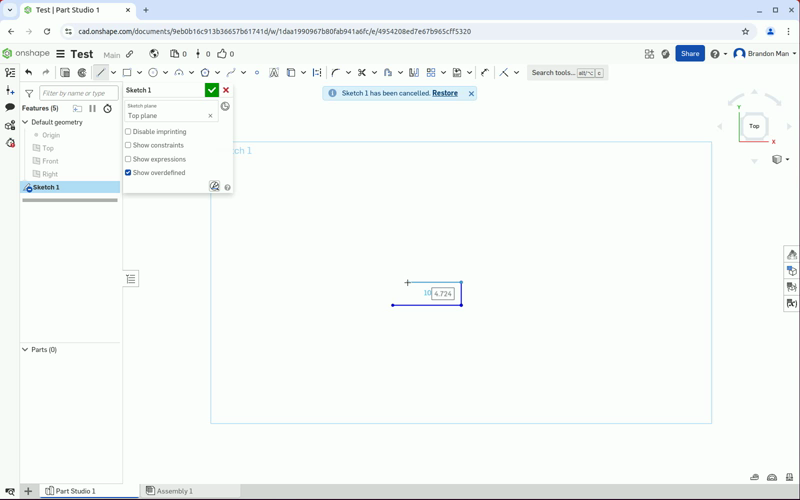
click(407, 282)
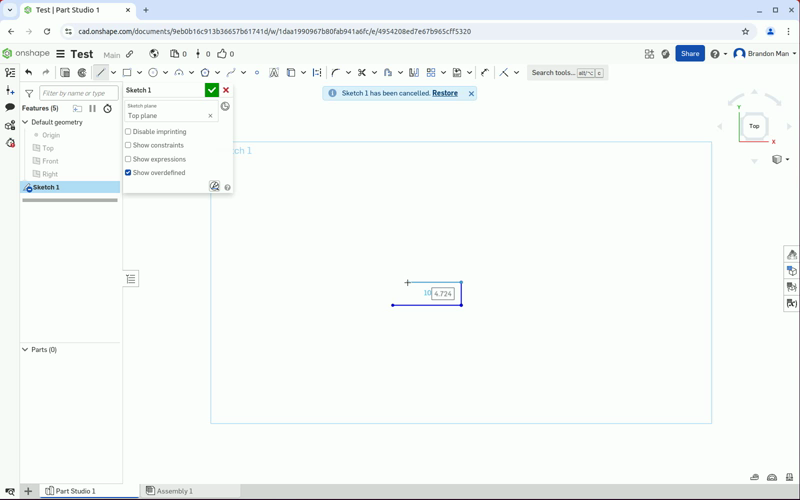
key_up(shift)
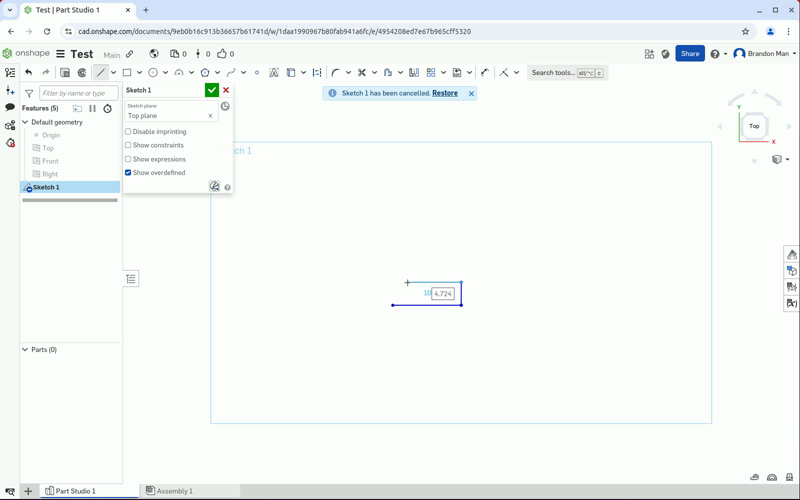
key_down(shift)
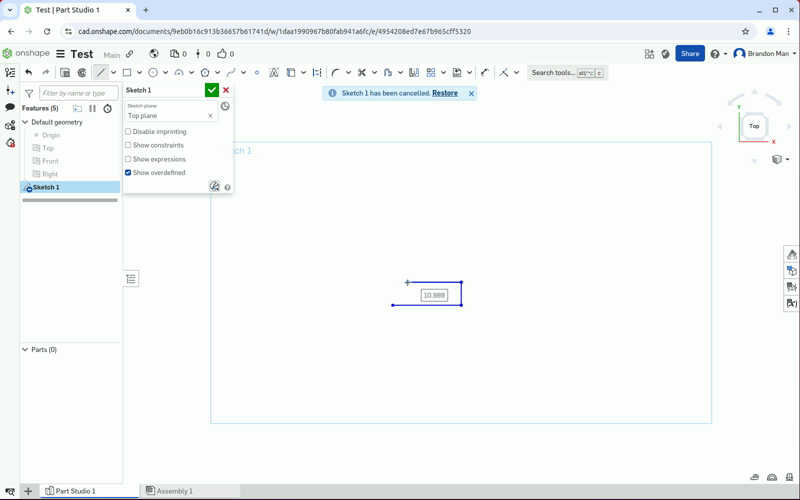
mouse_move(437, 282)
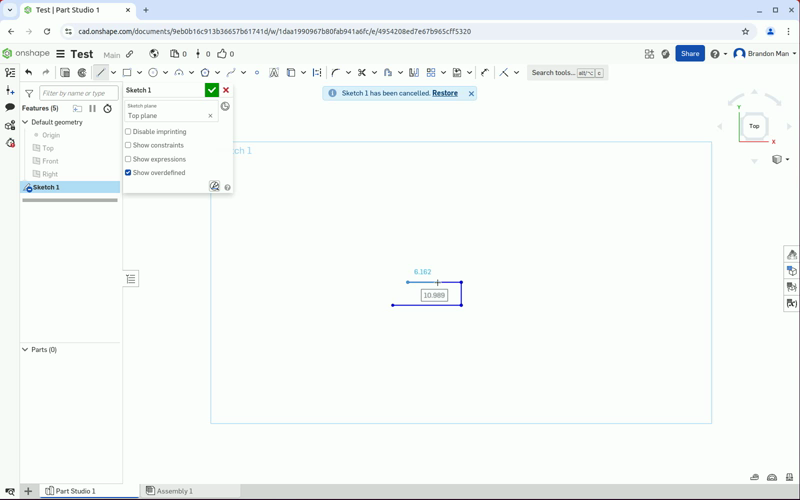
mouse_move(407, 244)
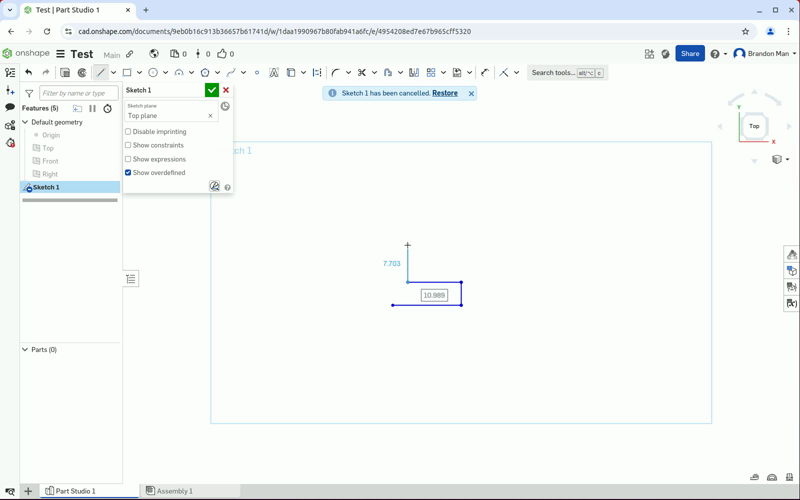
click(407, 244)
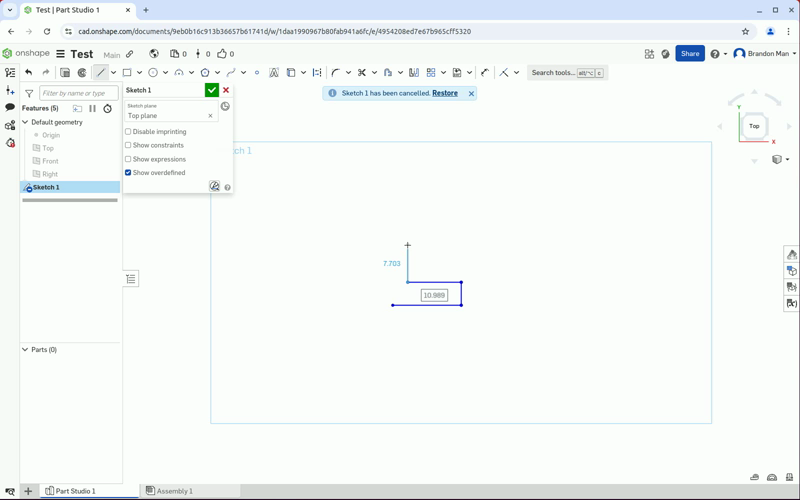
key_up(shift)
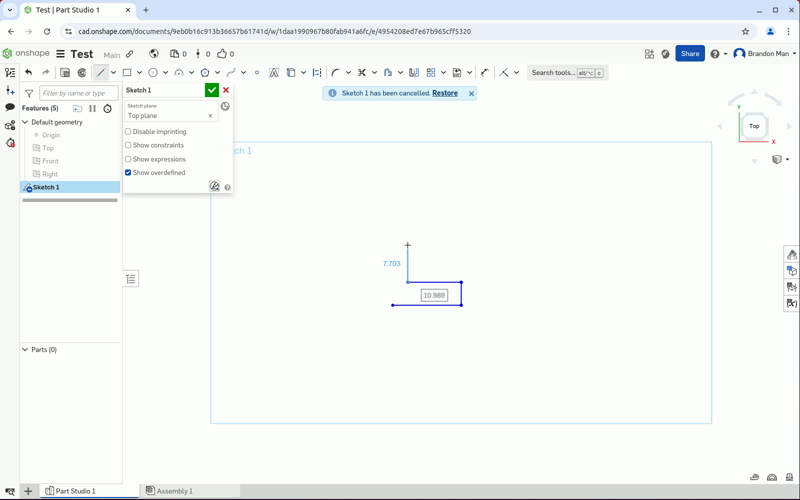
key_down(shift)
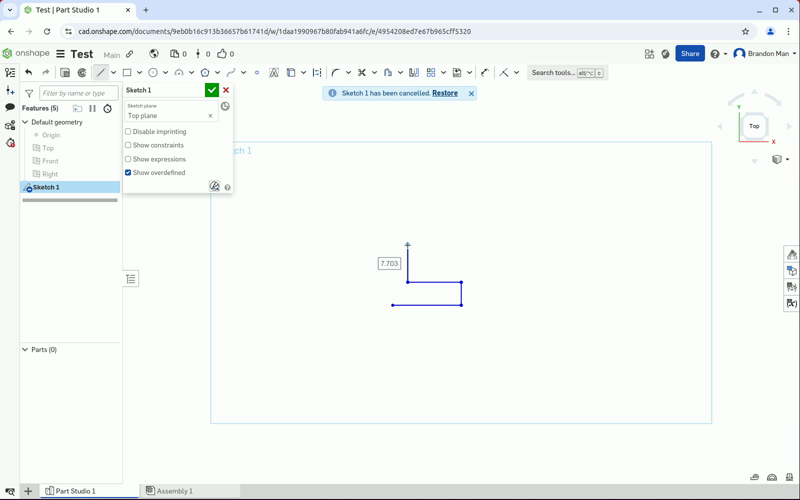
mouse_move(437, 244)
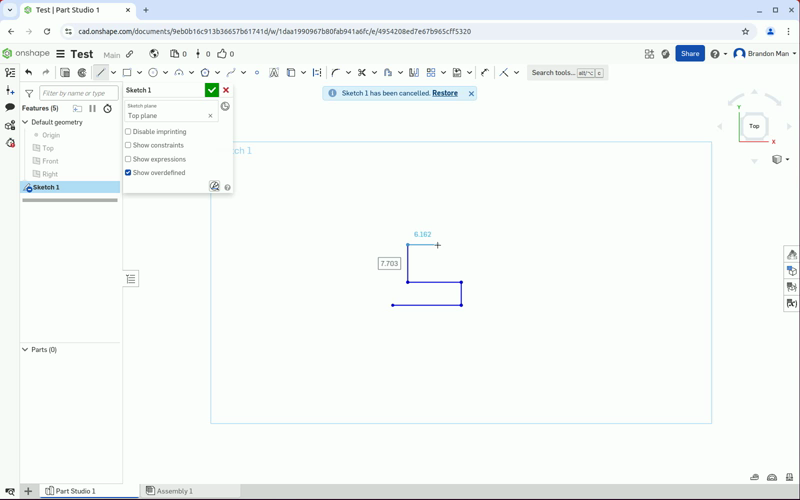
mouse_move(392, 244)
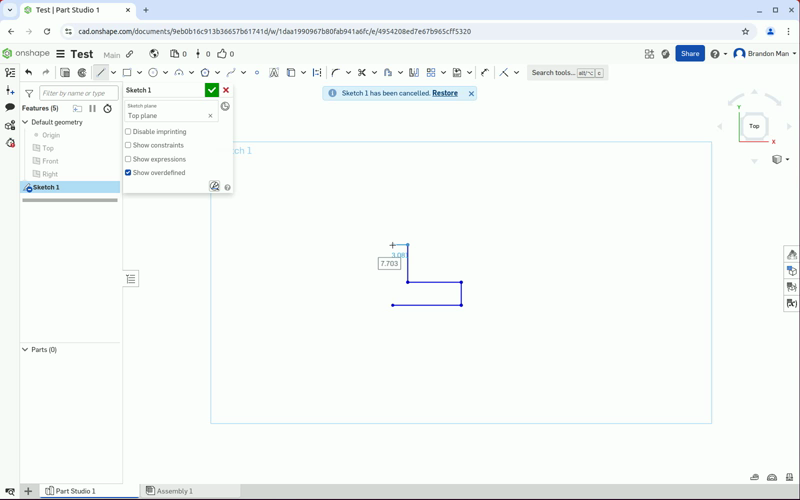
click(392, 244)
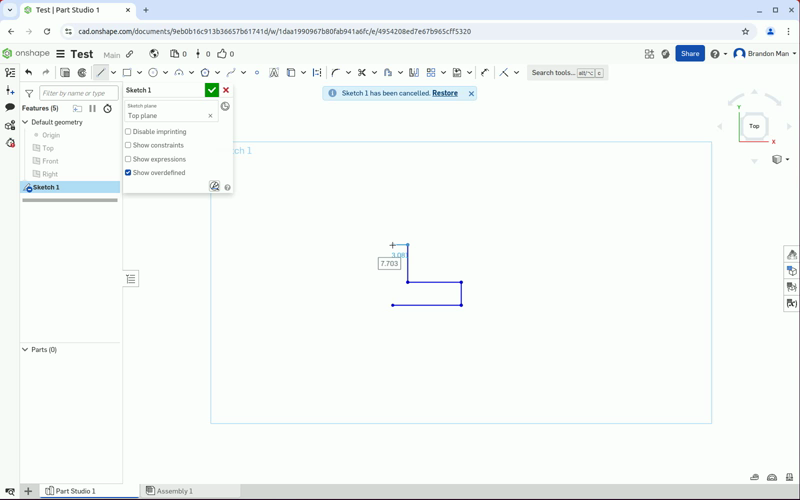
key_up(shift)
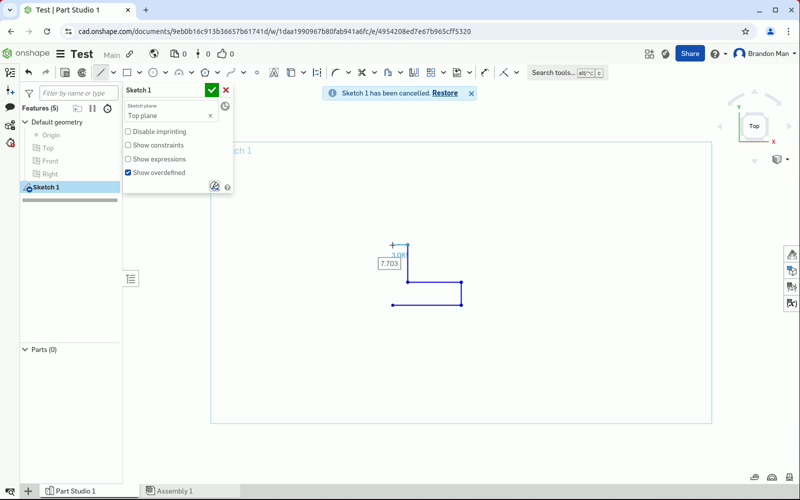
key_down(shift)
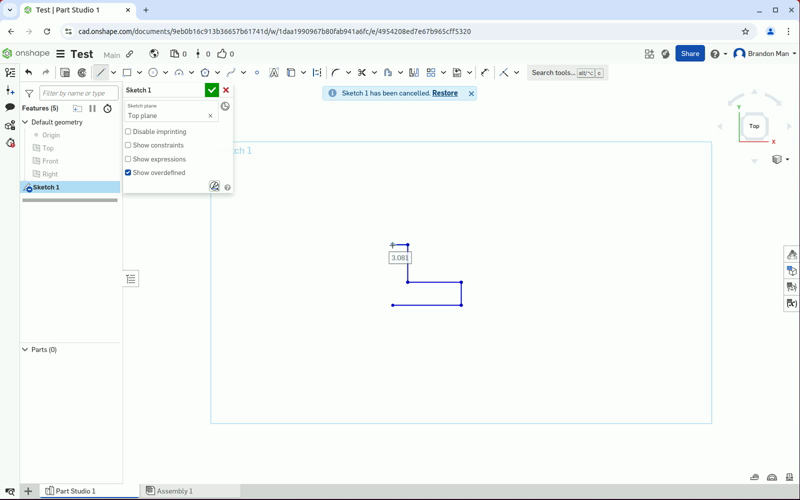
mouse_move(392, 305)
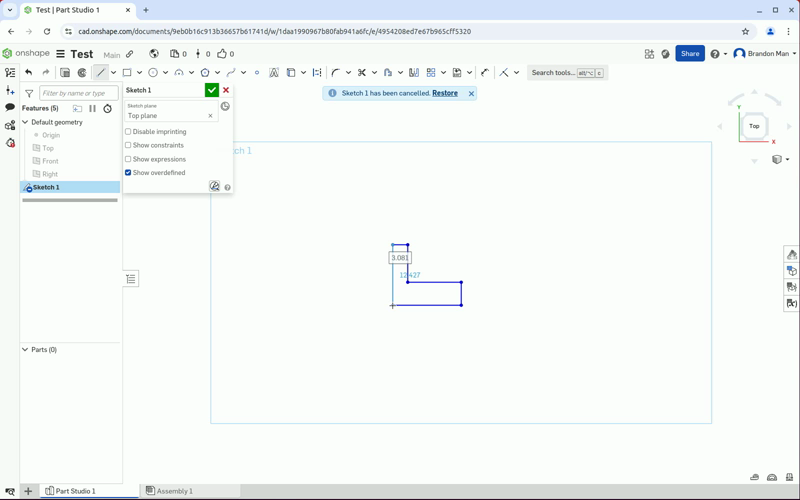
key_up(shift)
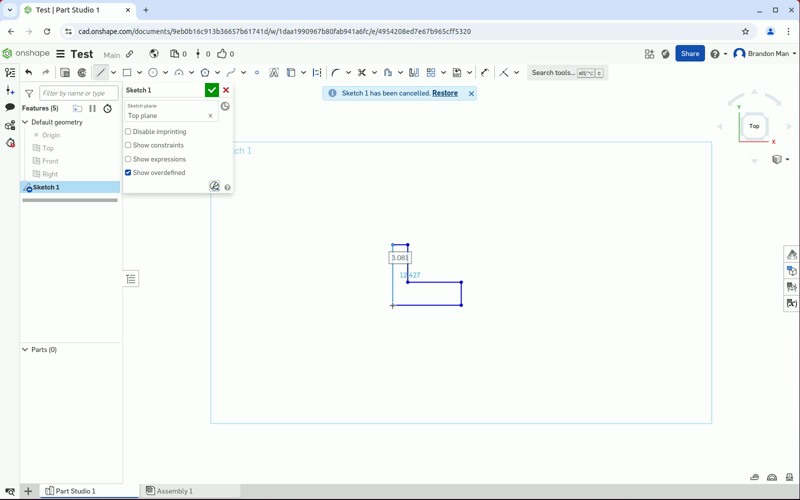
click(392, 305)
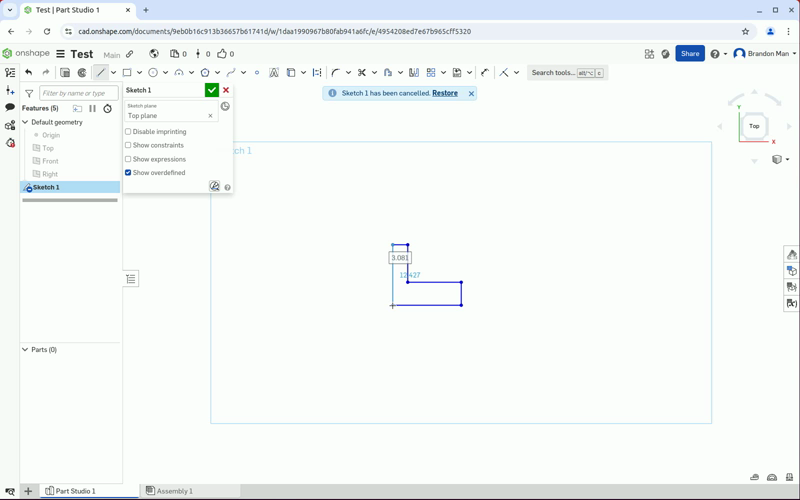
key(esc)
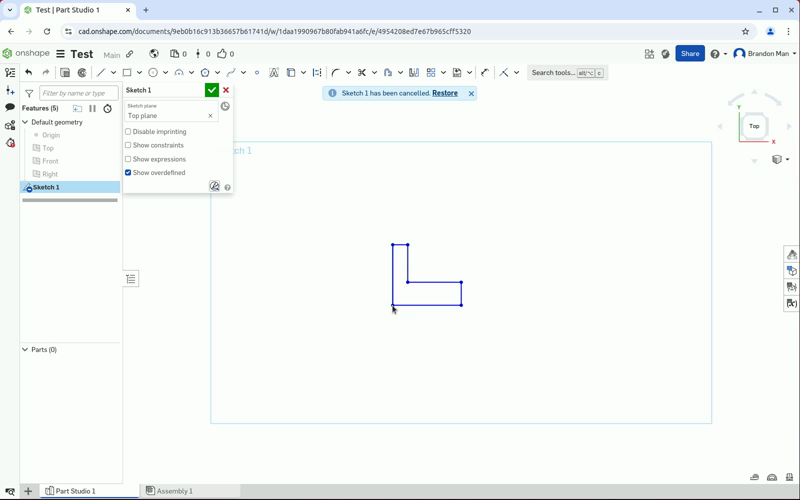
mouse_move(395, 295)
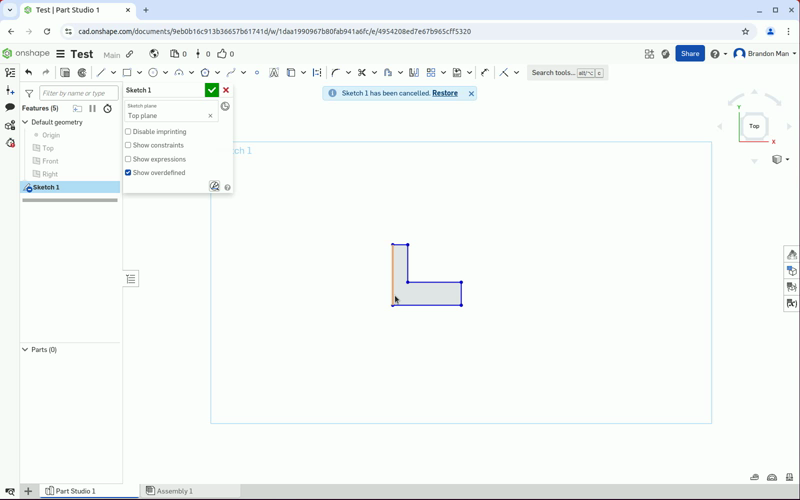
click(395, 295)
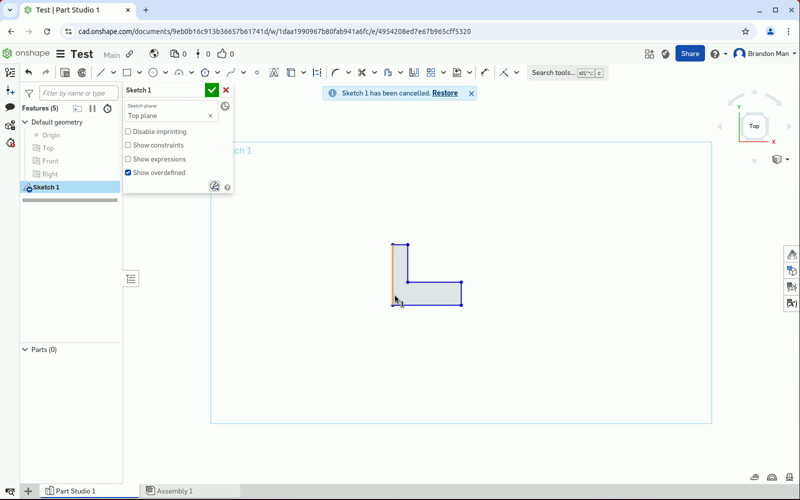
mouse_move(73, 352)
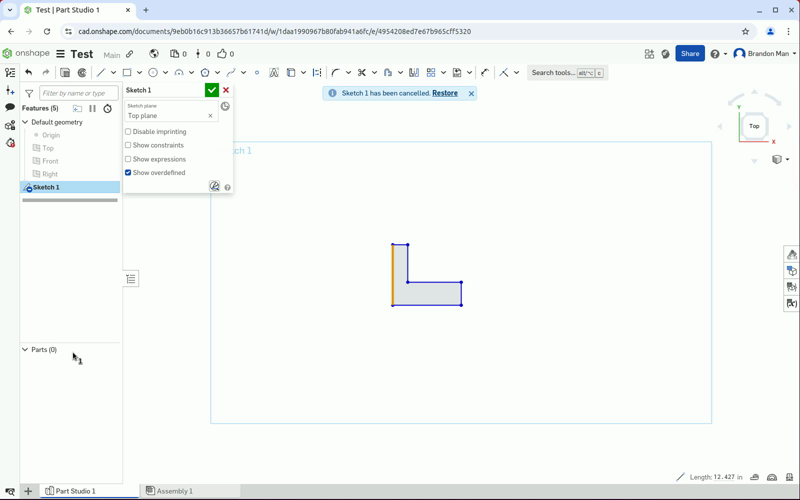
key(shift+y)
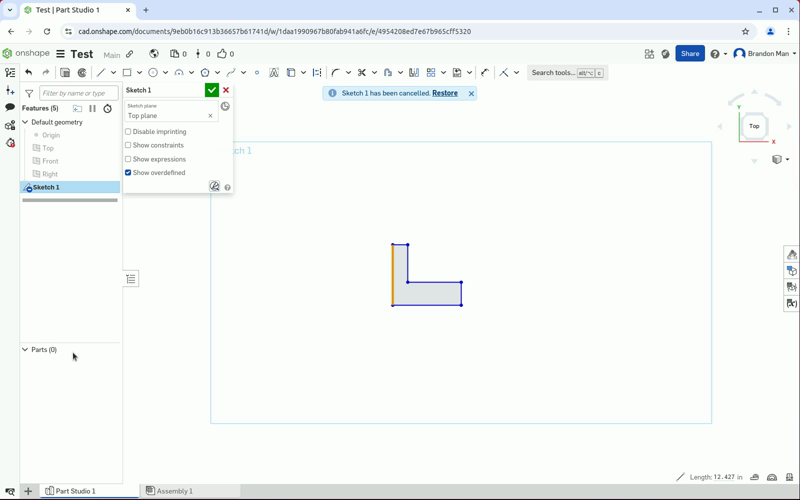
key(shift+e)
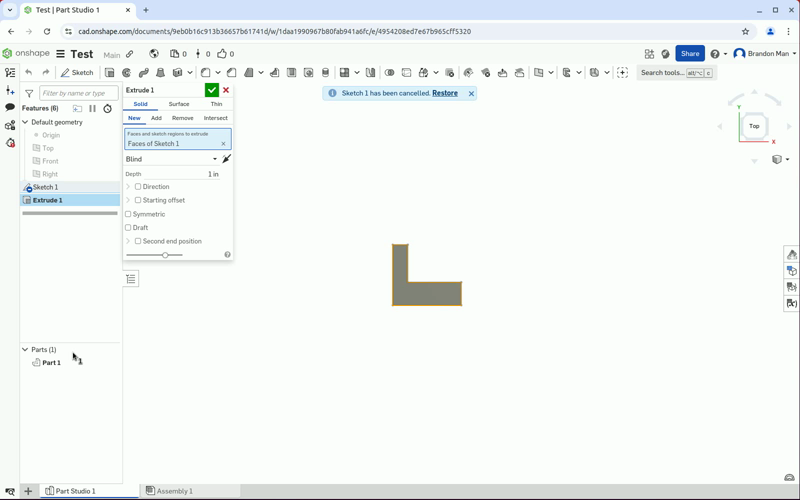
mouse_move(143, 106)
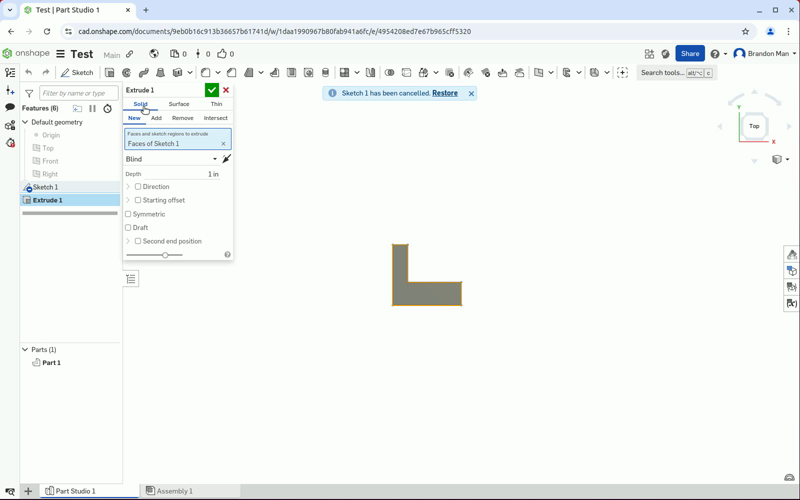
click(143, 106)
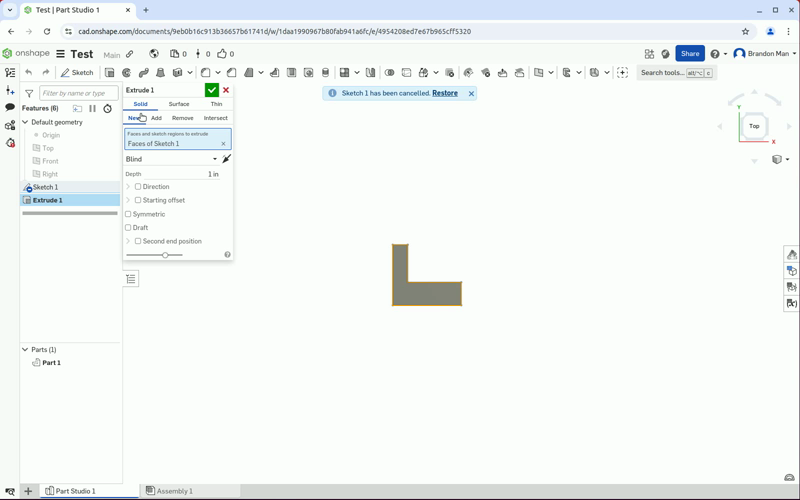
mouse_move(137, 120)
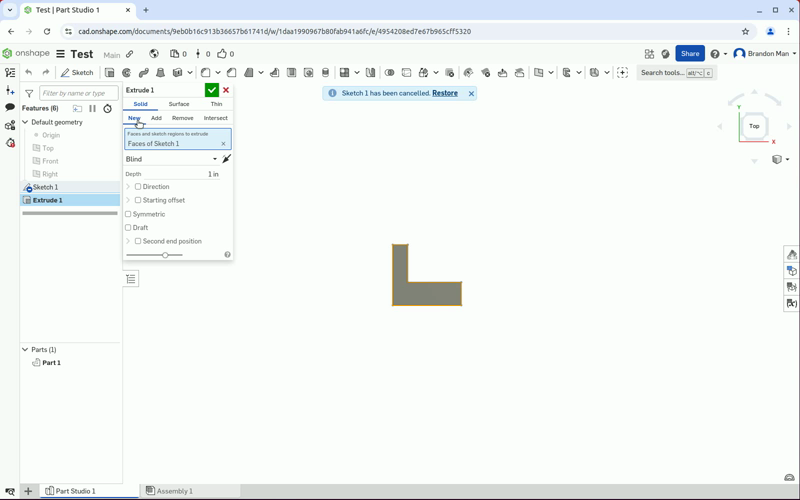
click(137, 120)
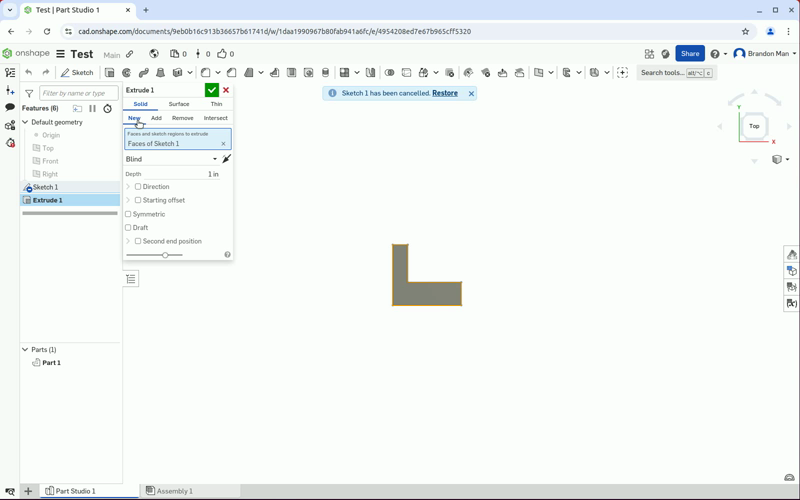
key(tab, 4)
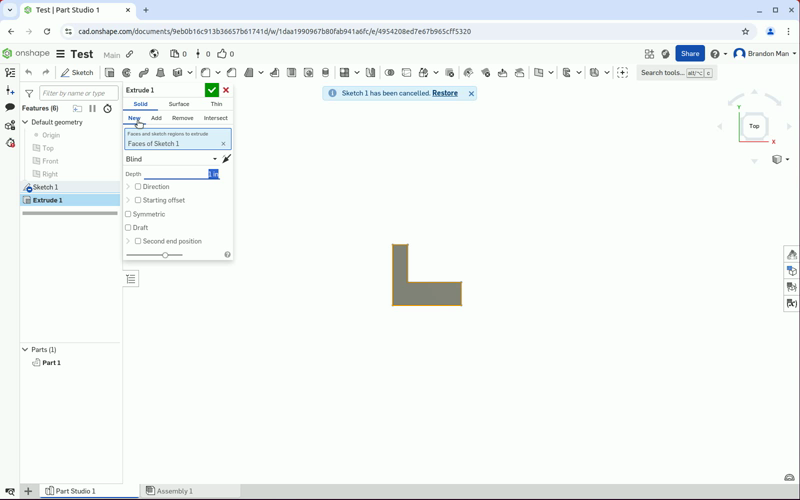
text(2.648)
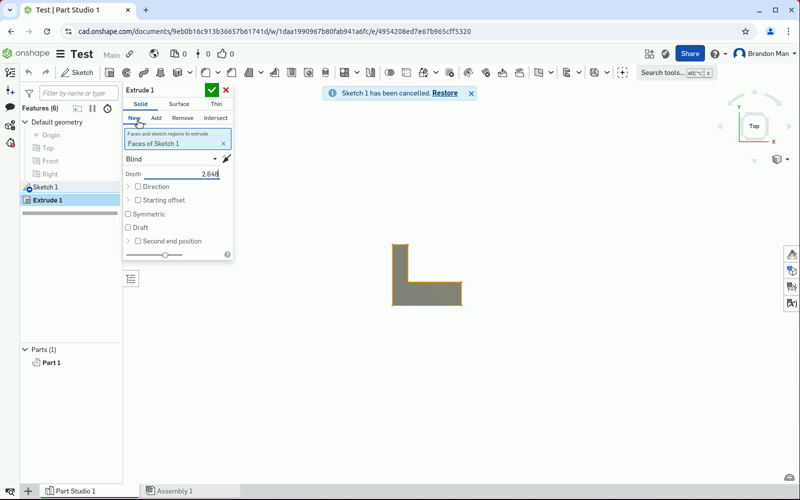
key(enter)
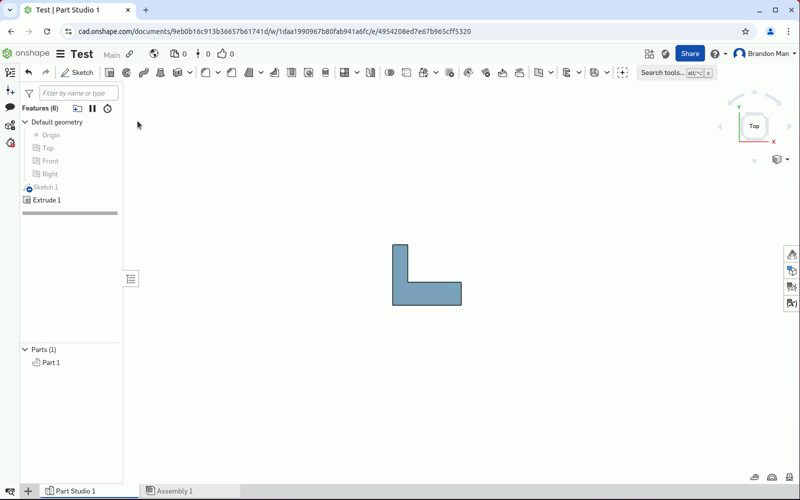
key(shift+h)
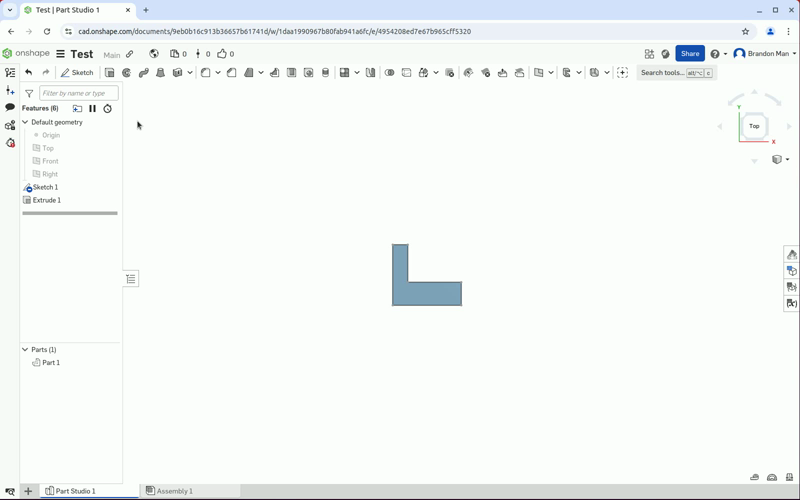
key(shift+h)
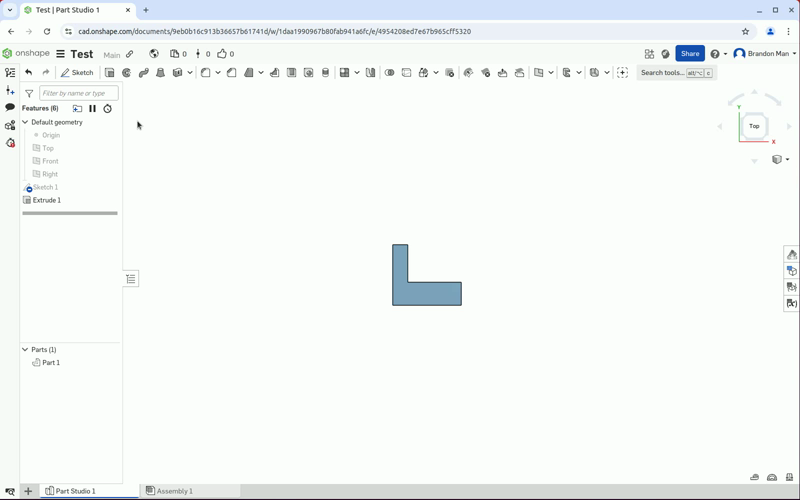
mouse_move(73, 189)
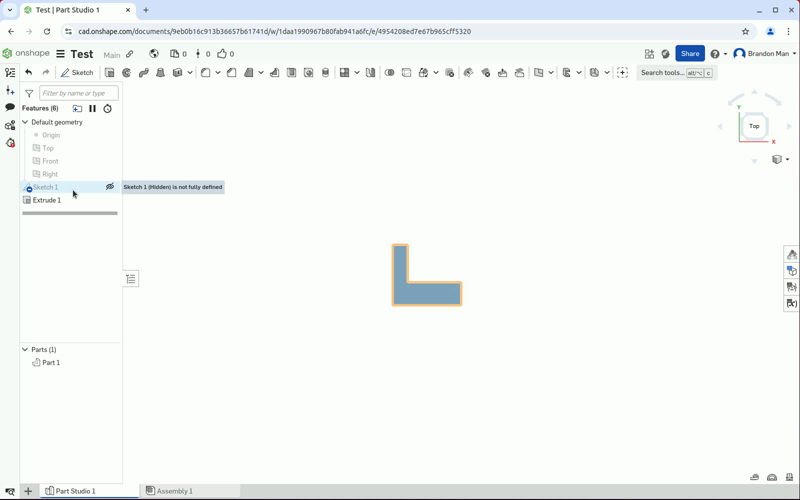
click(73, 189)
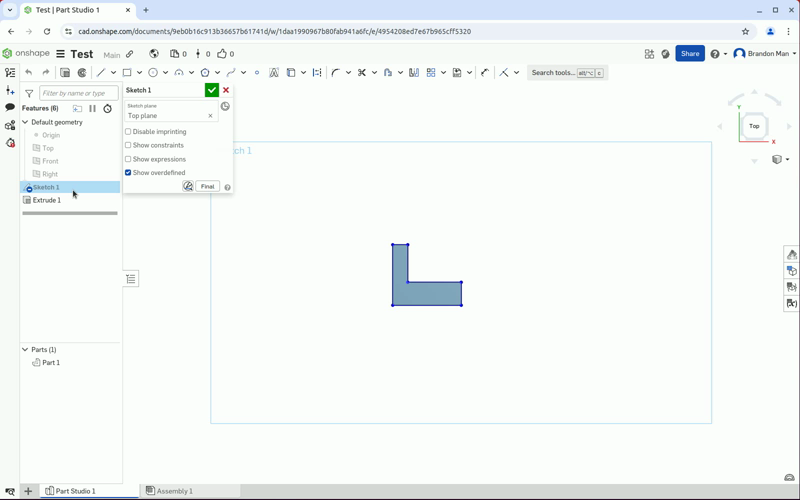
mouse_move(229, 92)
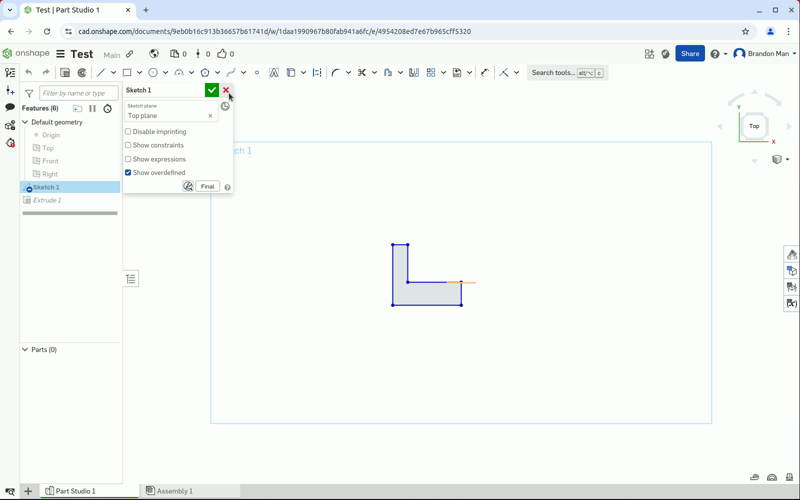
click(229, 92)
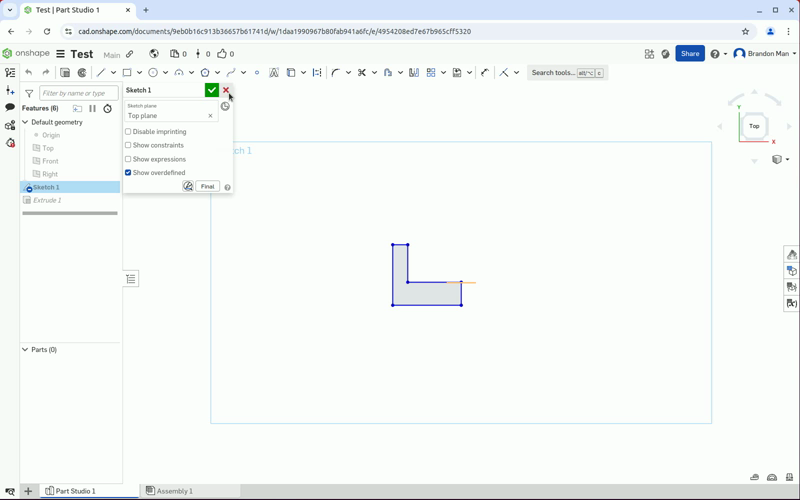
key(shift+s)
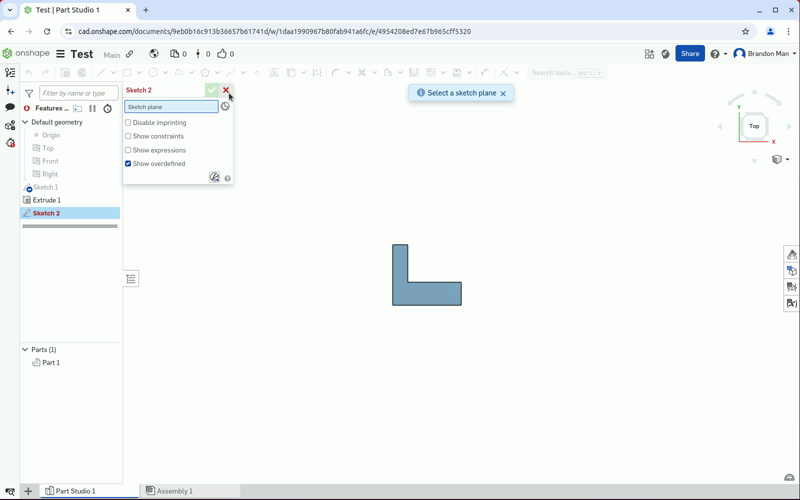
mouse_move(73, 150)
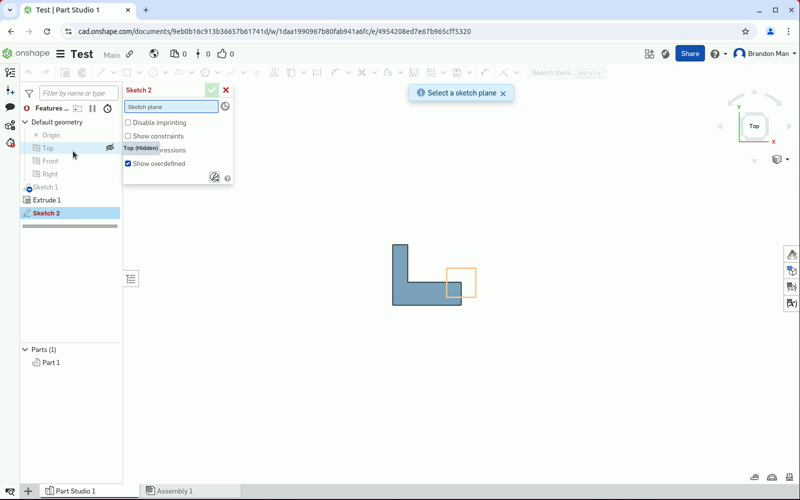
click(73, 150)
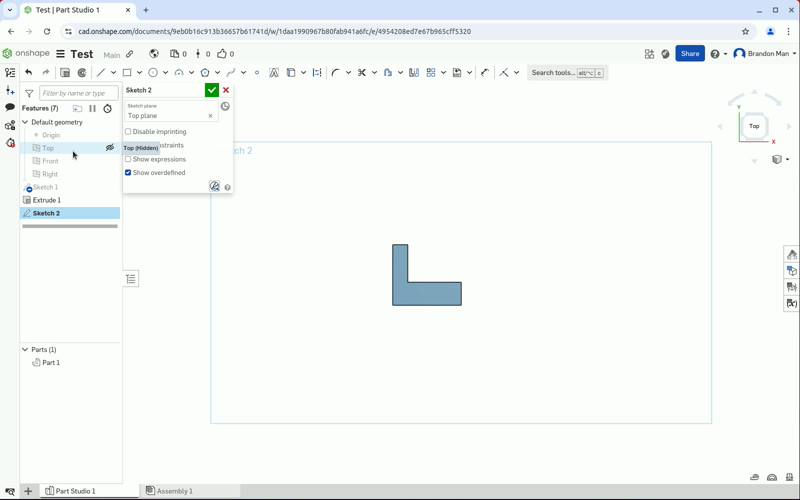
mouse_move(73, 352)
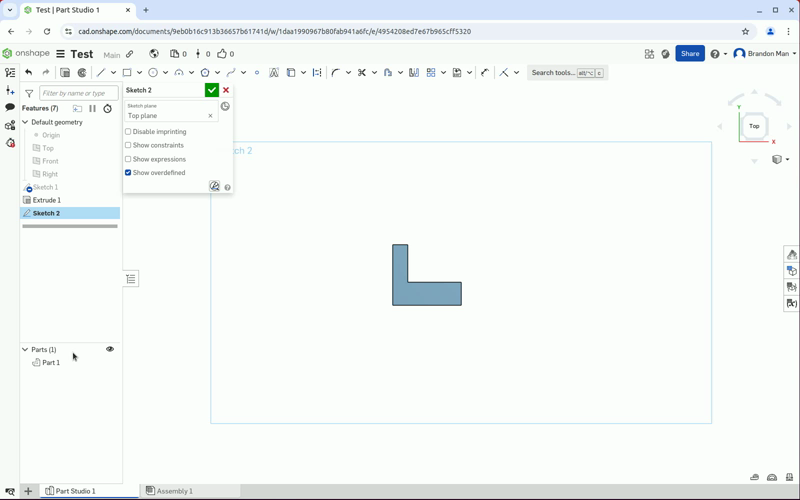
key(y)
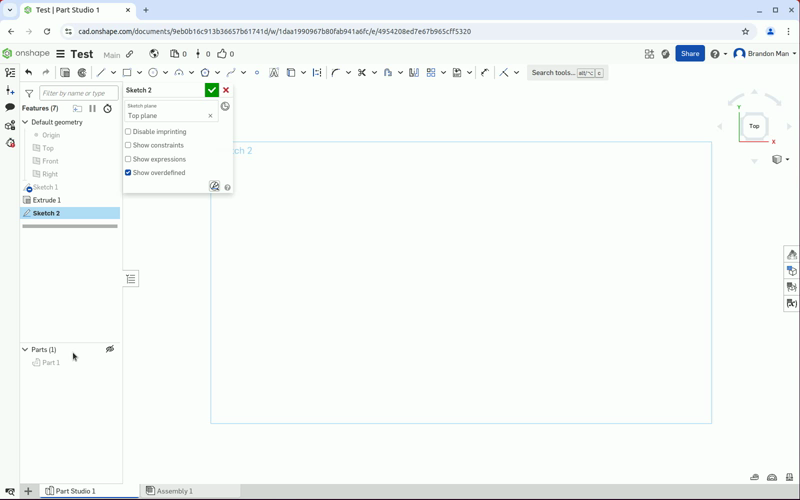
key(l)
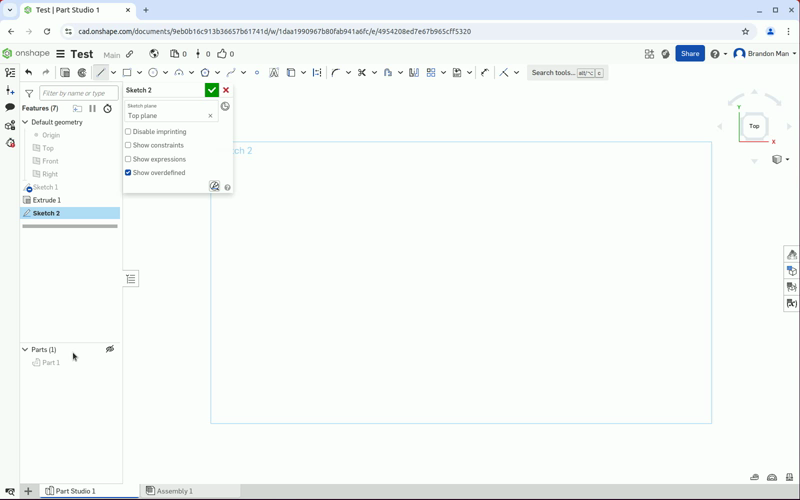
key_down(shift)
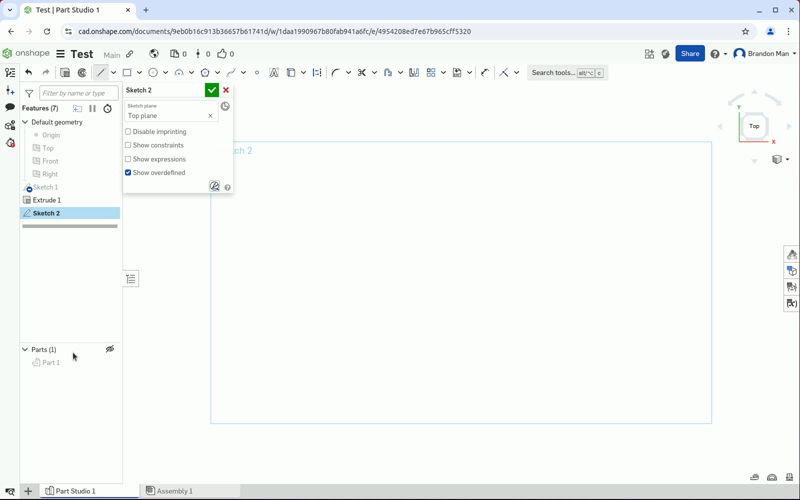
mouse_move(539, 339)
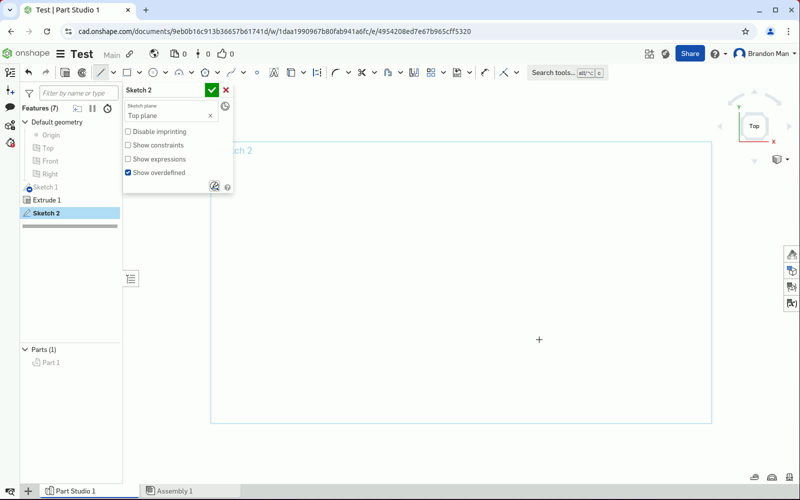
click(539, 339)
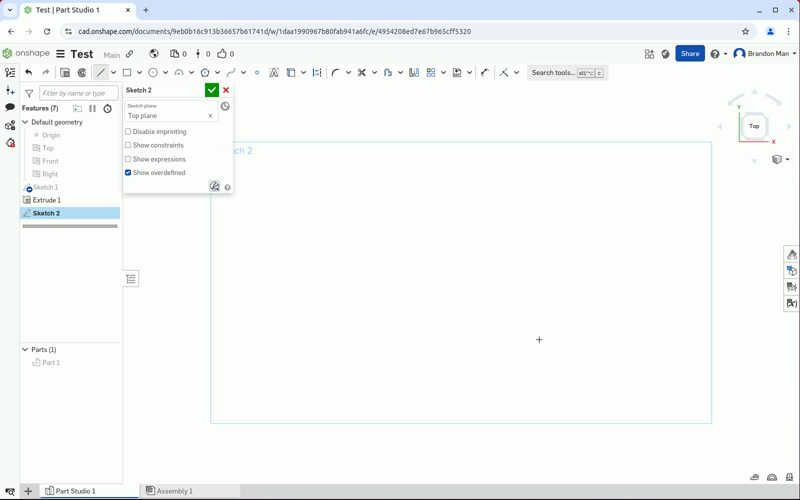
key_up(shift)
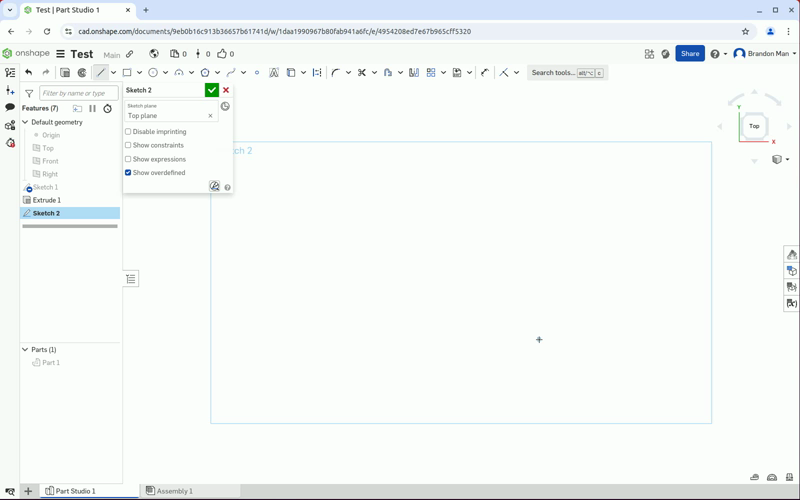
key_down(shift)
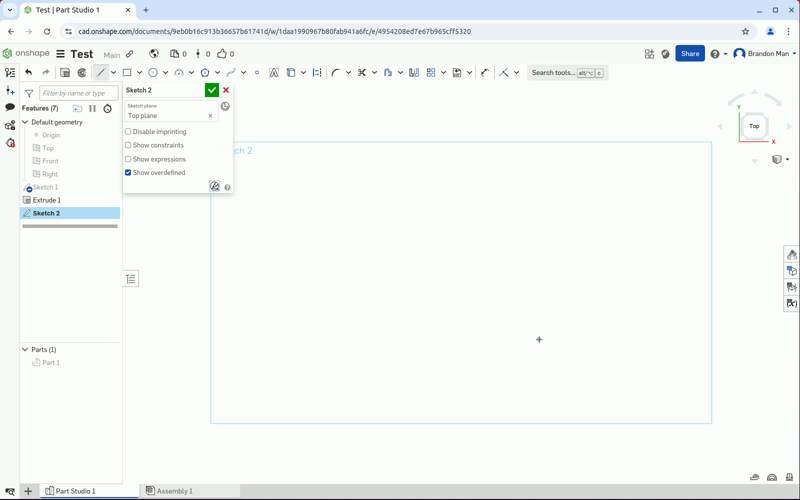
mouse_move(569, 339)
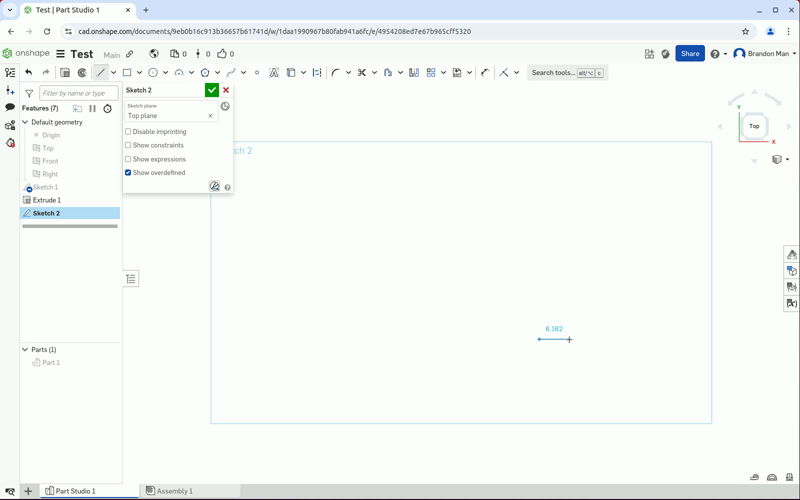
mouse_move(573, 348)
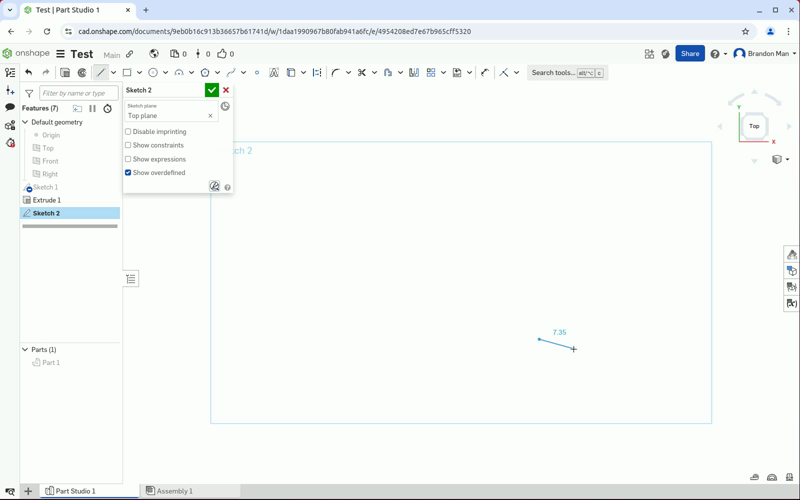
click(573, 348)
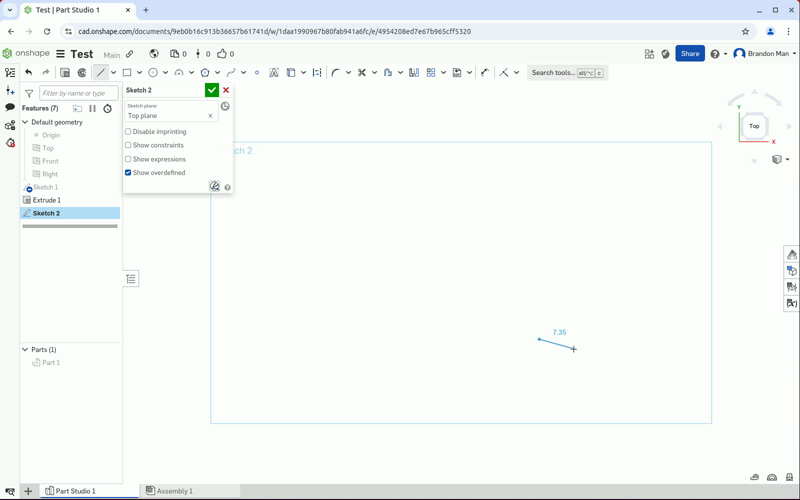
key_up(shift)
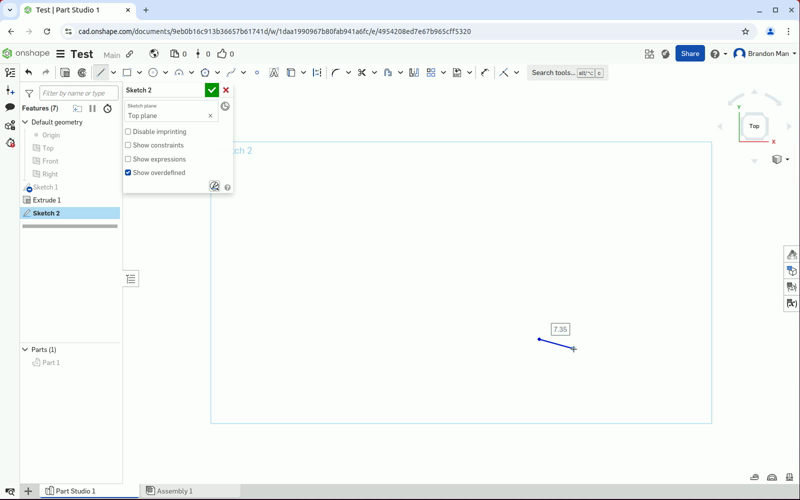
key_down(shift)
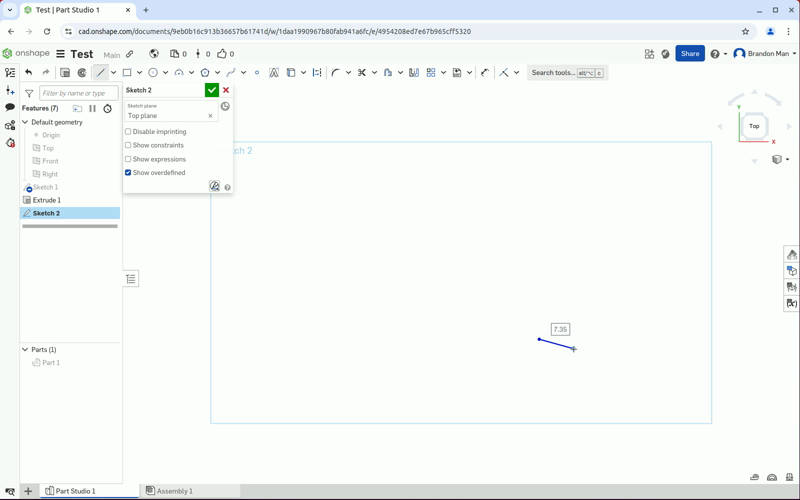
mouse_move(573, 285)
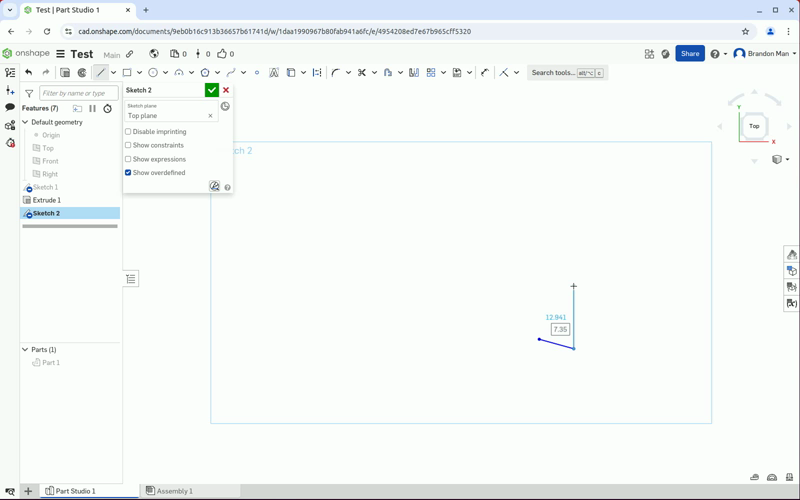
click(573, 285)
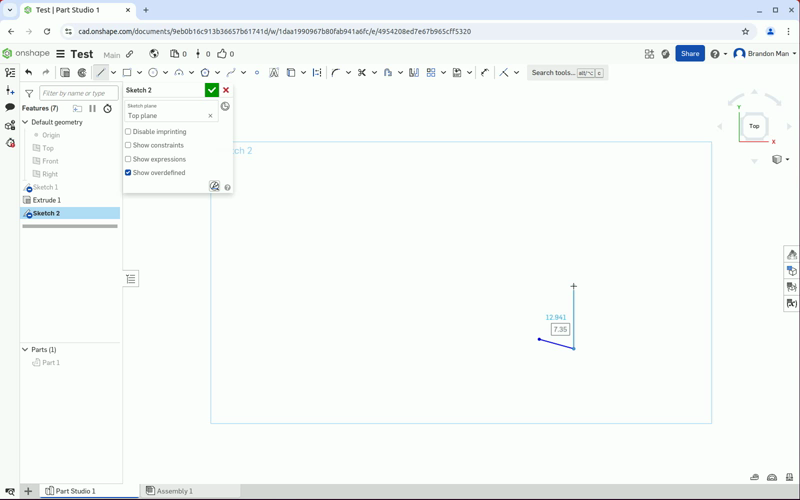
key_up(shift)
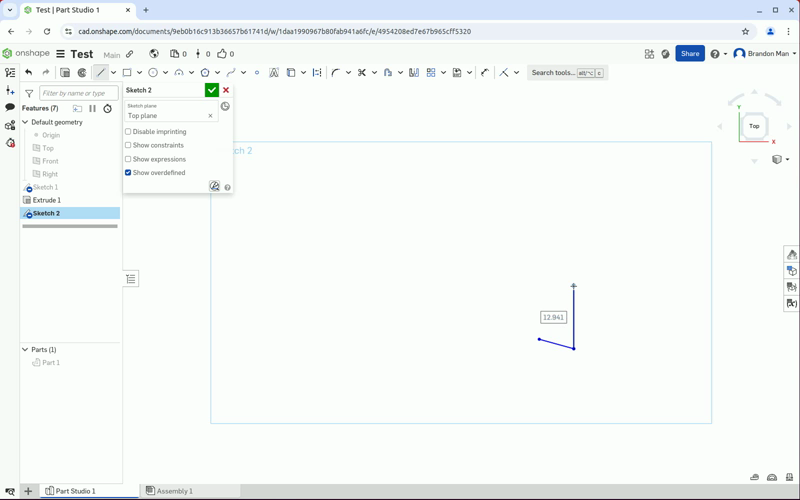
key_down(shift)
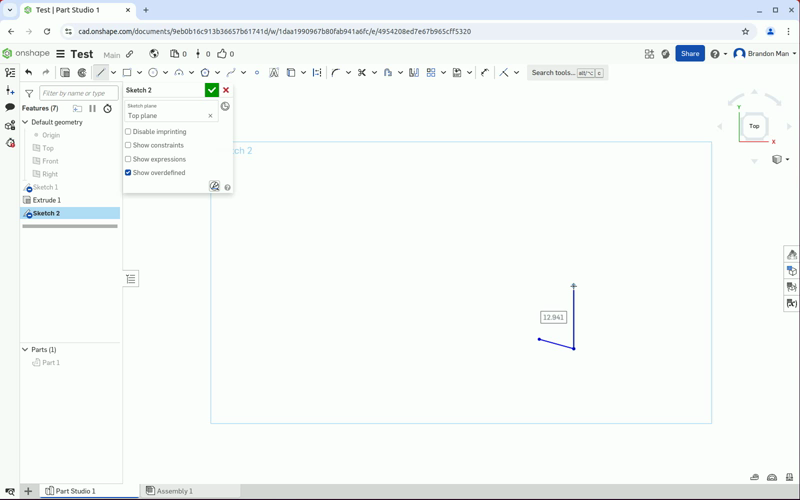
mouse_move(589, 285)
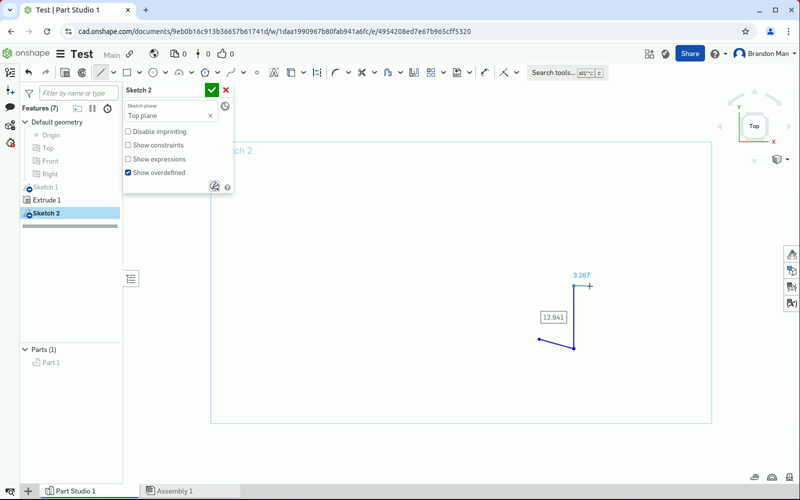
mouse_move(539, 285)
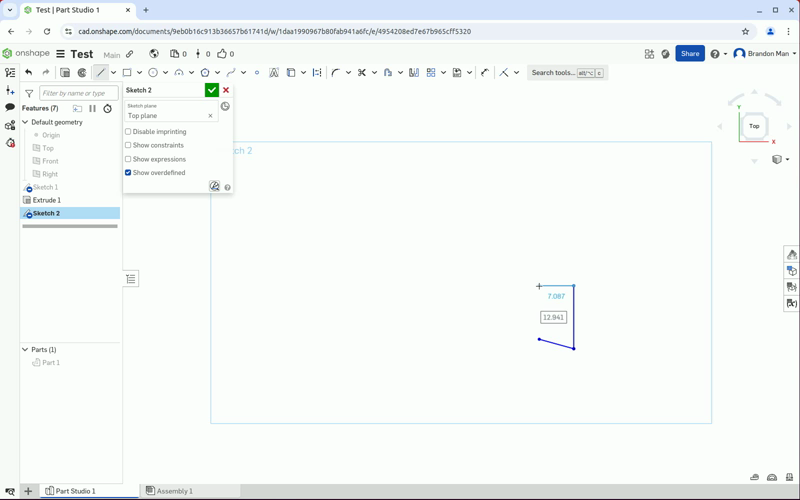
click(539, 285)
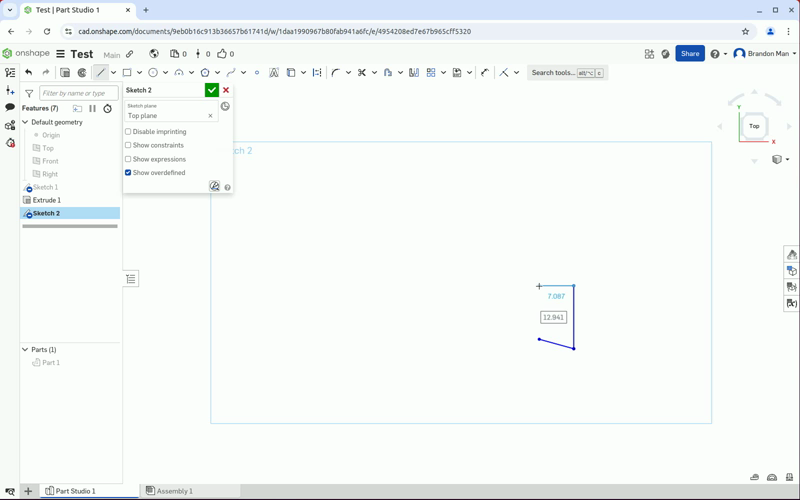
key_up(shift)
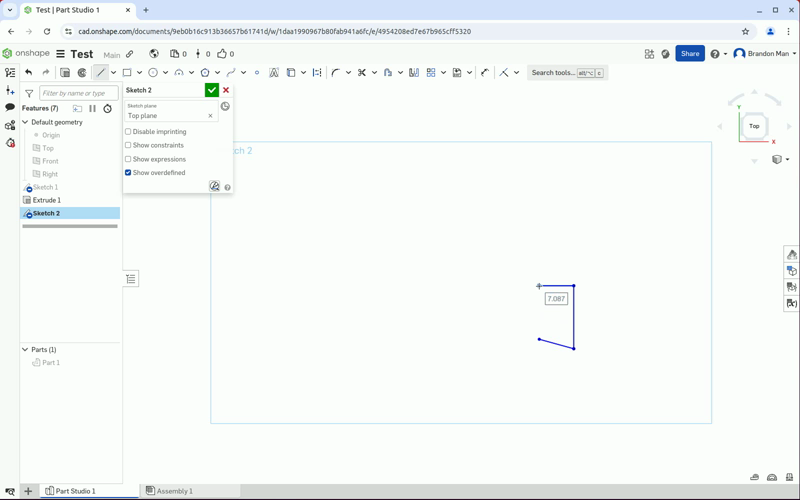
mouse_move(569, 285)
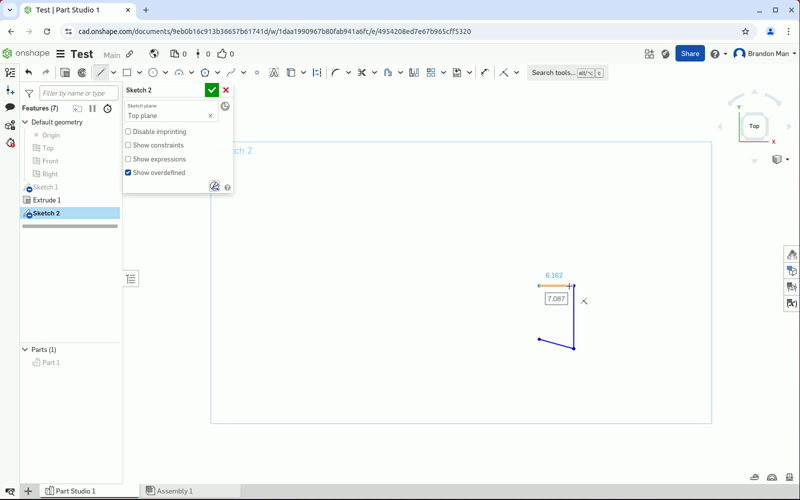
key_down(shift)
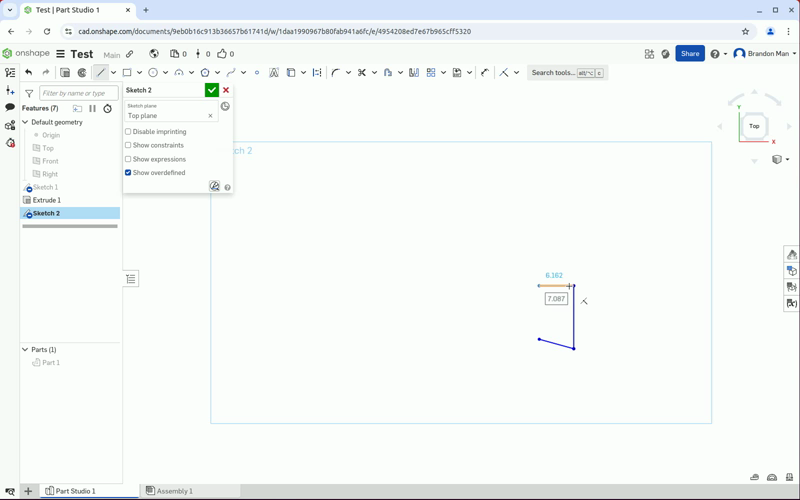
mouse_move(539, 339)
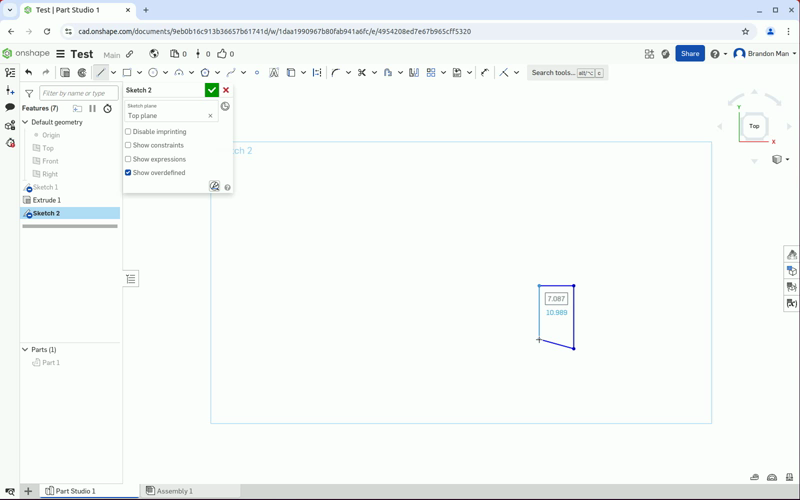
key_up(shift)
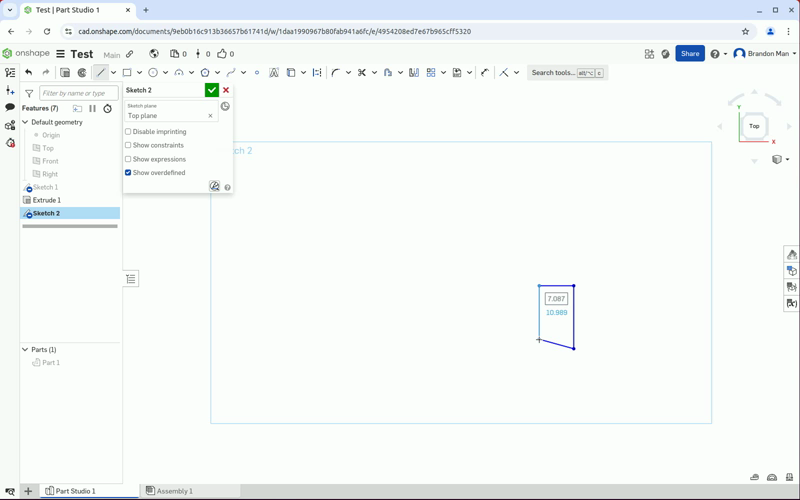
click(539, 339)
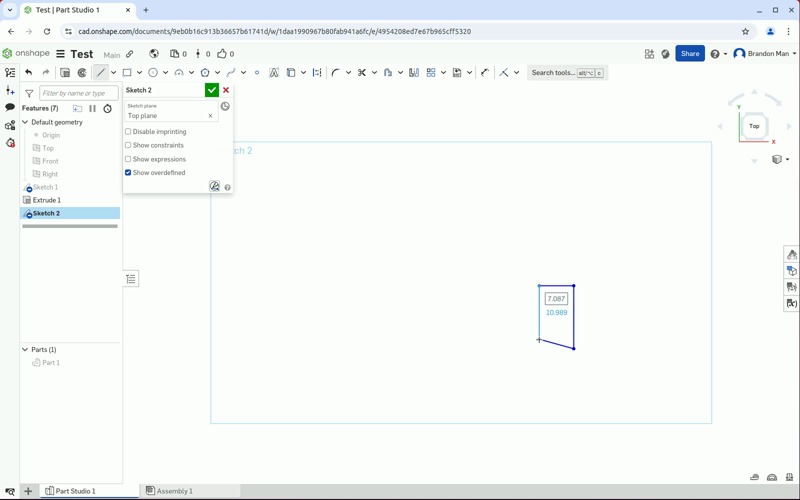
key(esc)
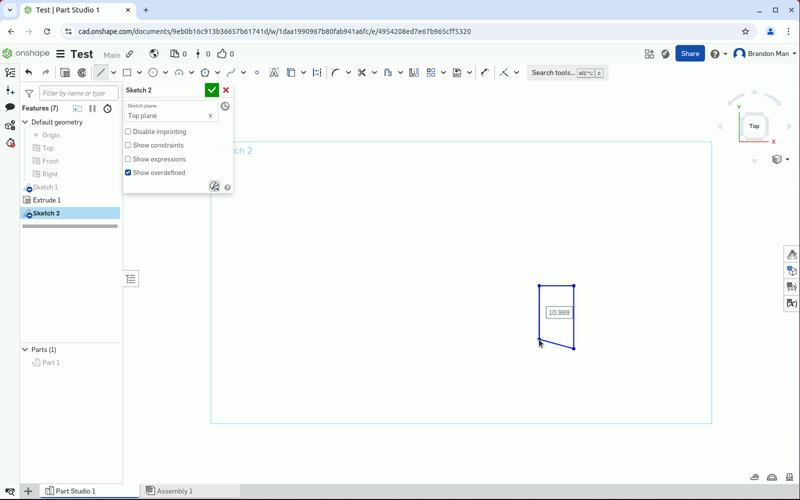
mouse_move(540, 312)
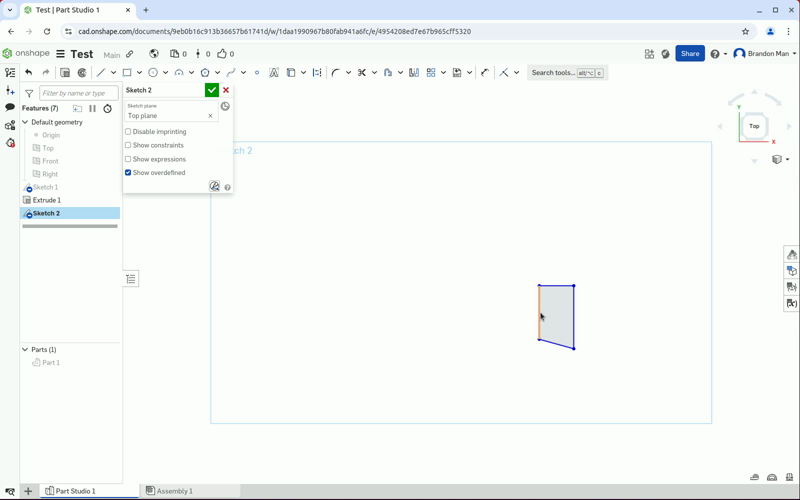
click(540, 312)
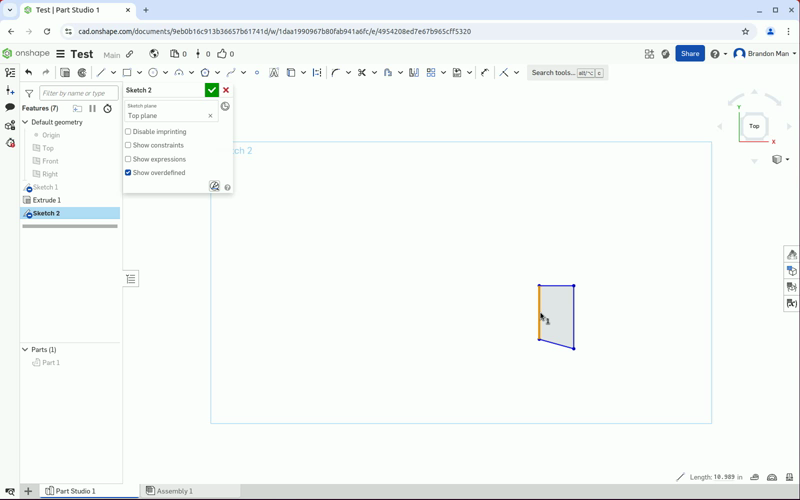
mouse_move(73, 352)
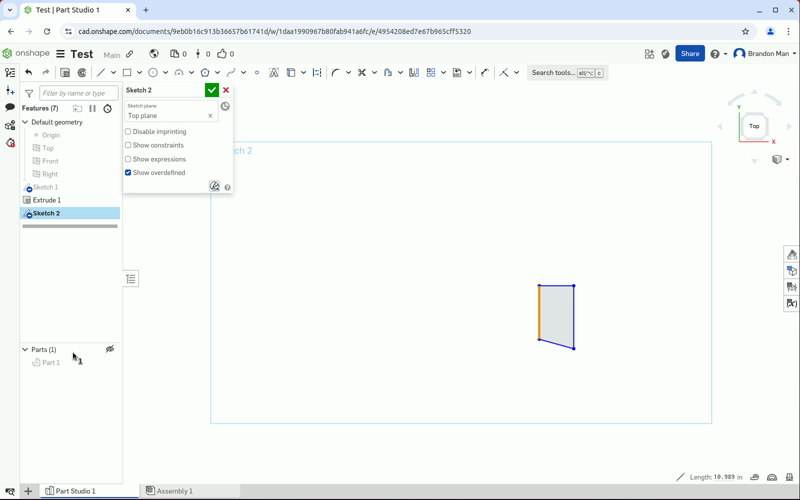
key(shift+y)
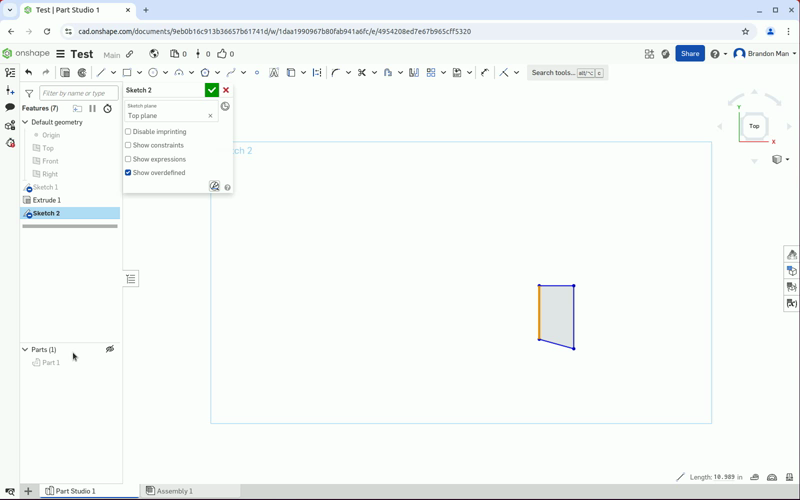
key(shift+e)
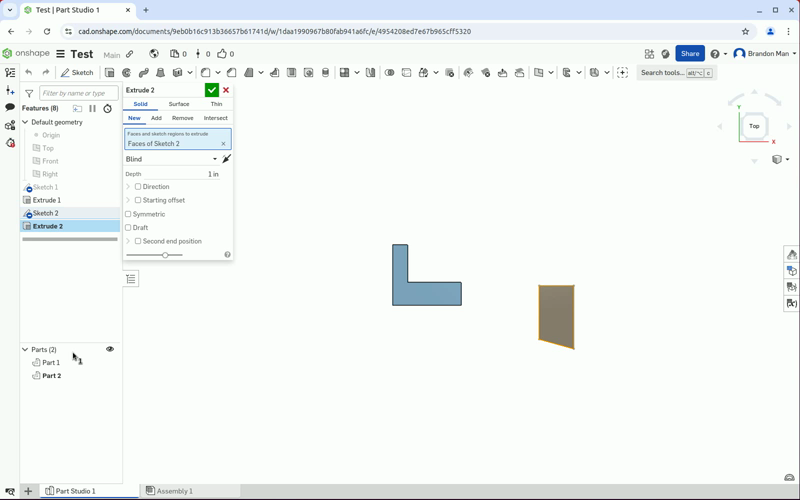
mouse_move(143, 106)
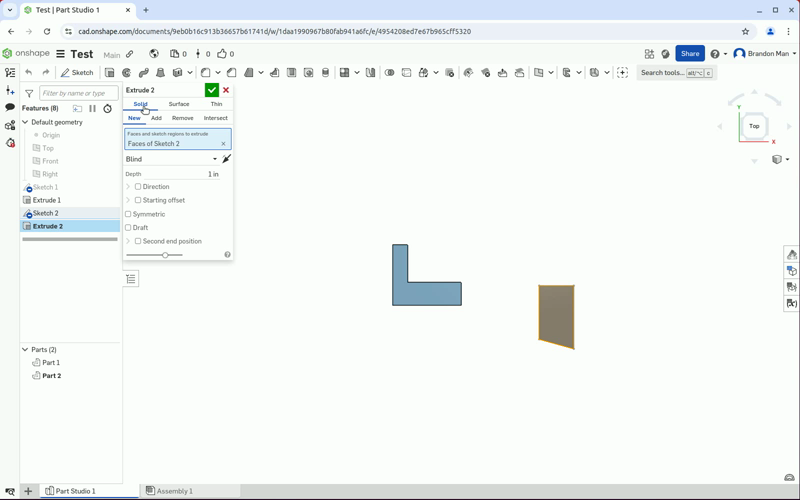
click(143, 106)
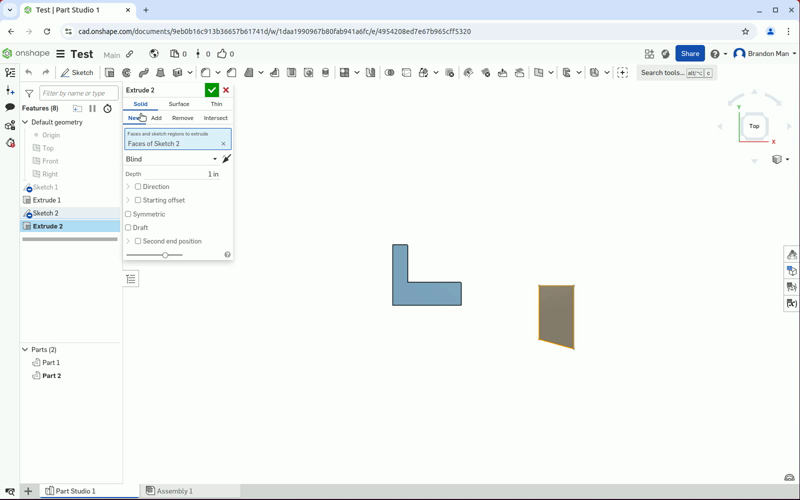
mouse_move(137, 120)
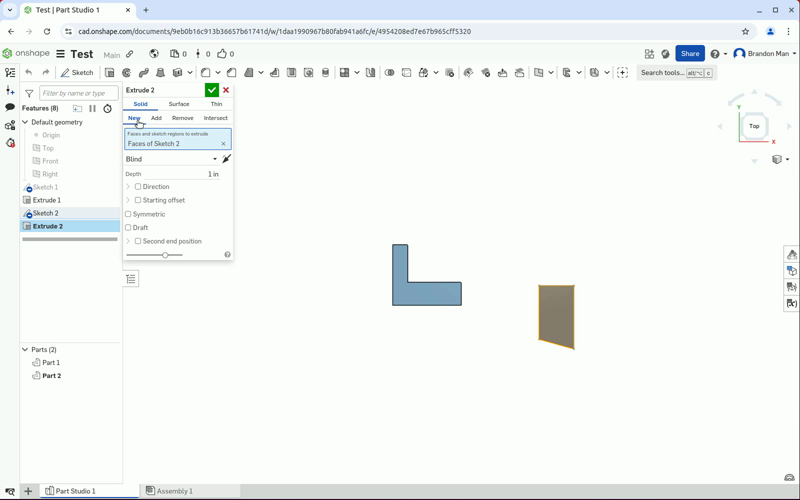
click(137, 120)
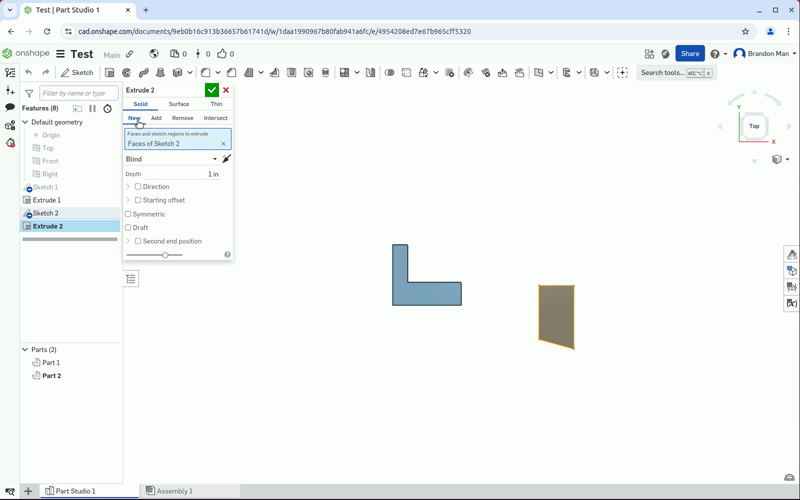
key(tab, 4)
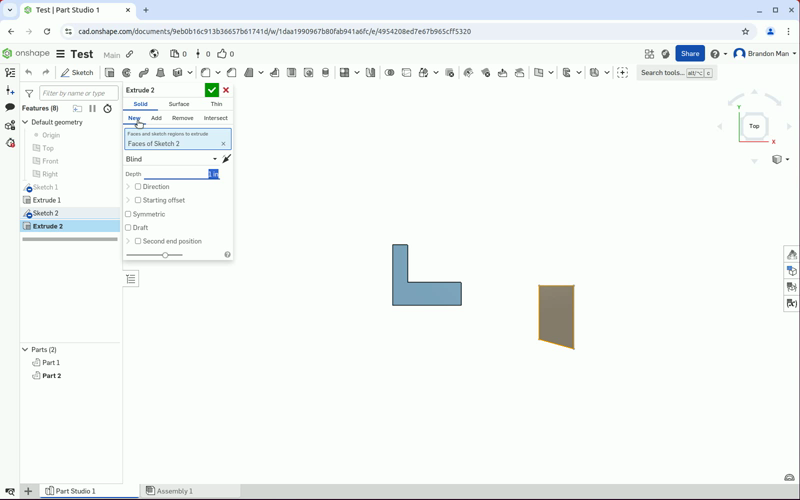
text(2.407)
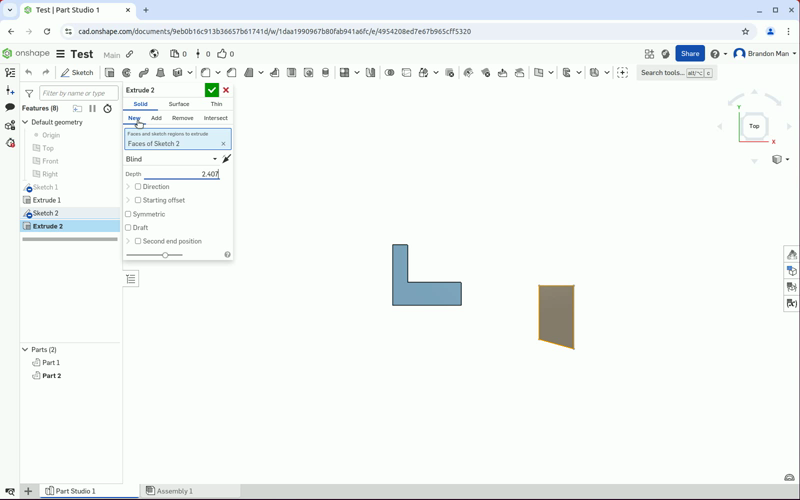
key(enter)
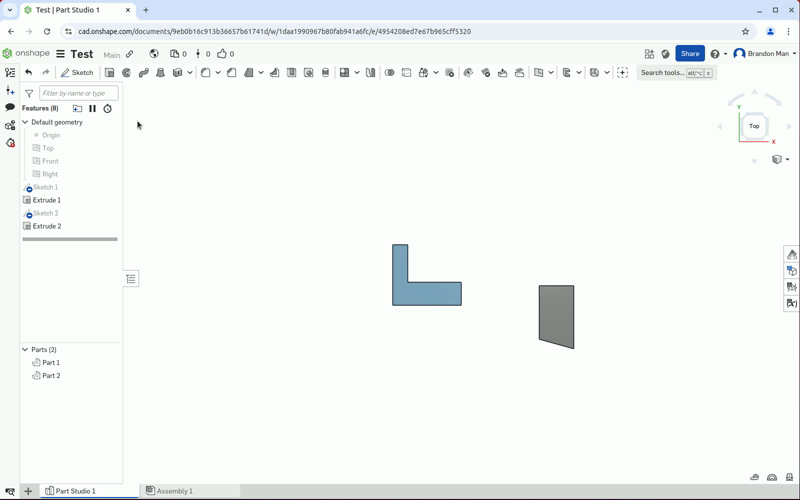
key(shift+h)
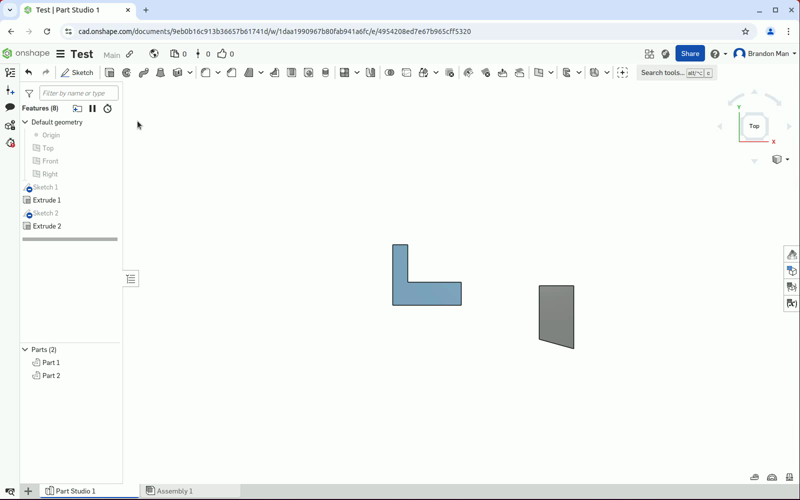
key(shift+h)
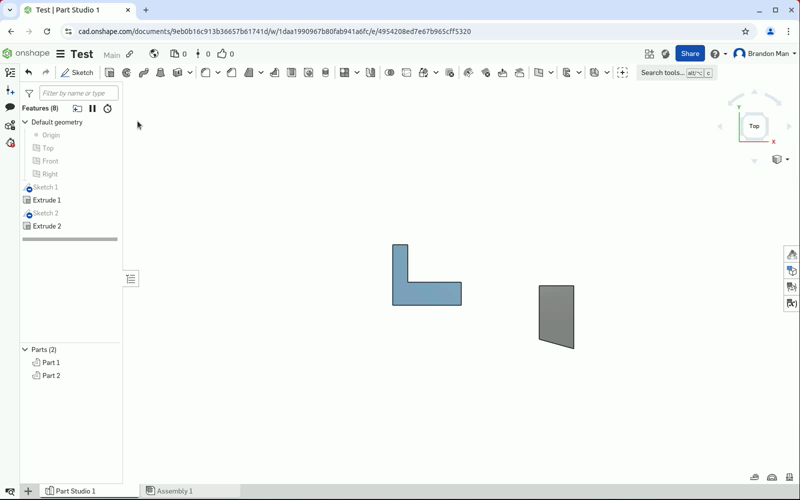
mouse_move(73, 189)
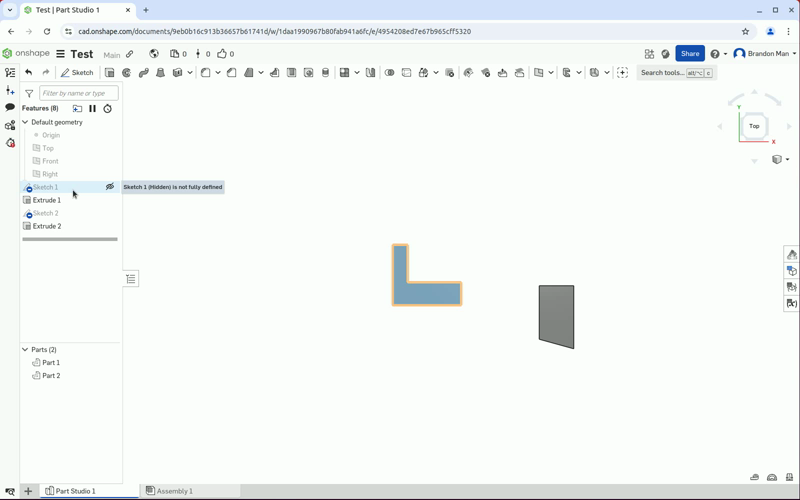
click(73, 189)
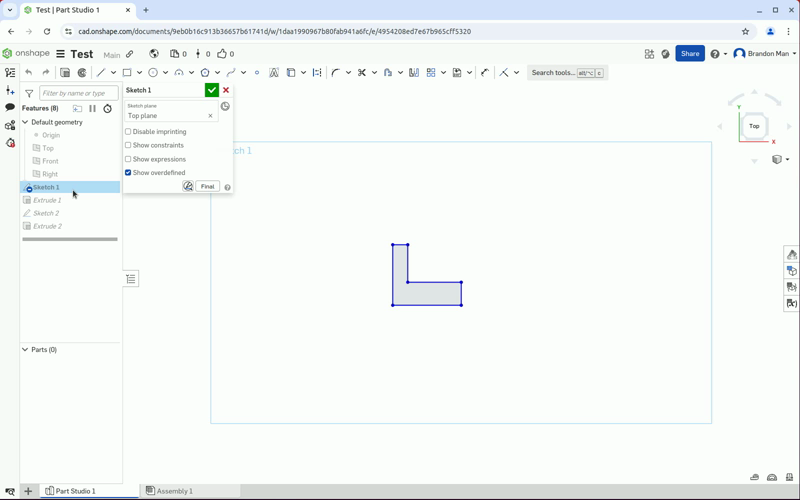
mouse_move(229, 92)
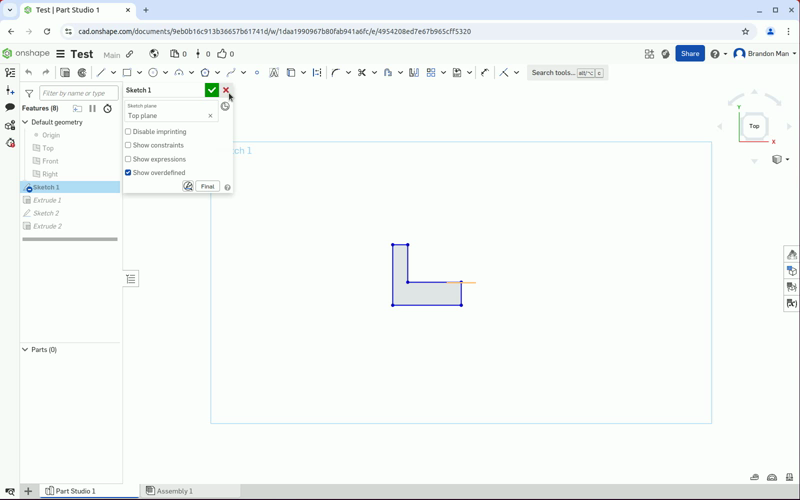
click(229, 92)
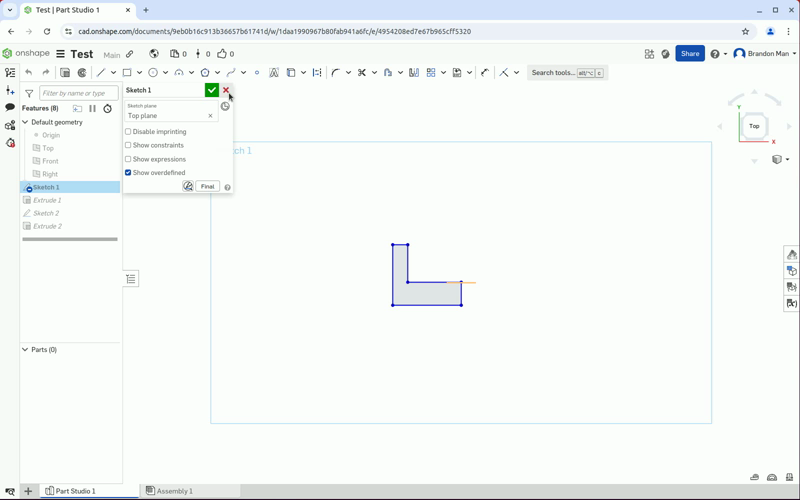
key(shift+s)
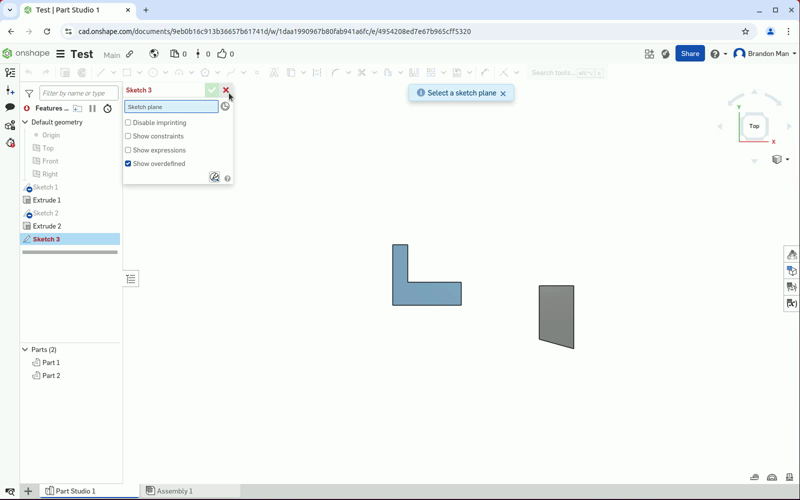
mouse_move(73, 150)
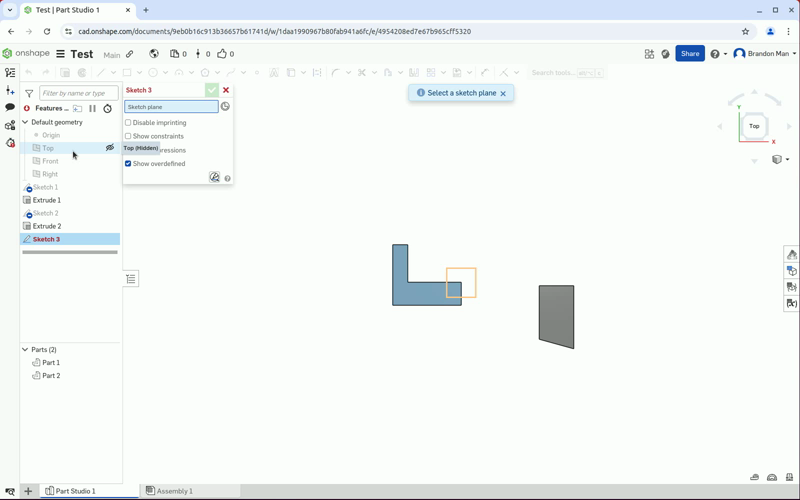
click(73, 150)
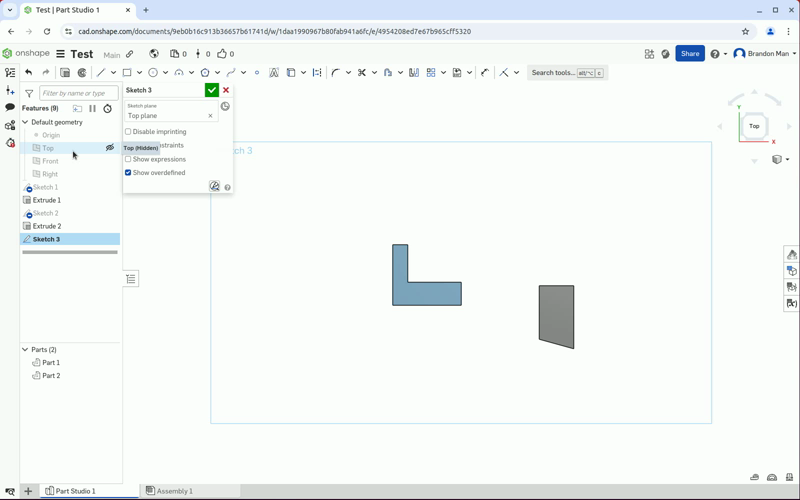
mouse_move(73, 352)
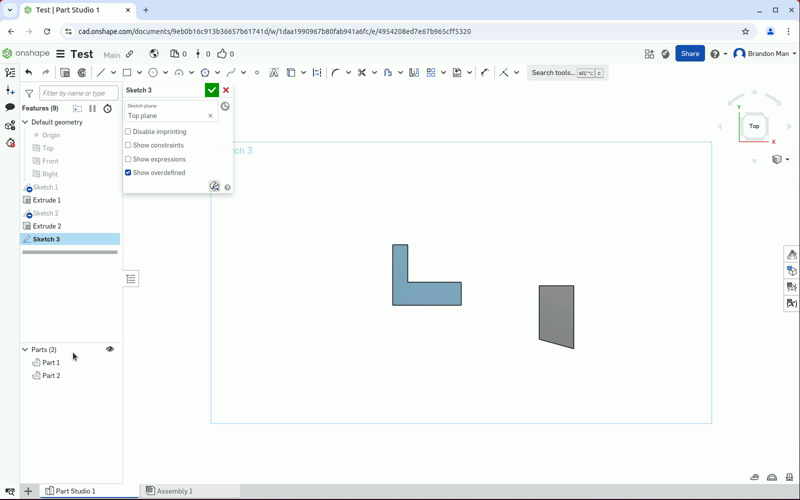
key(y)
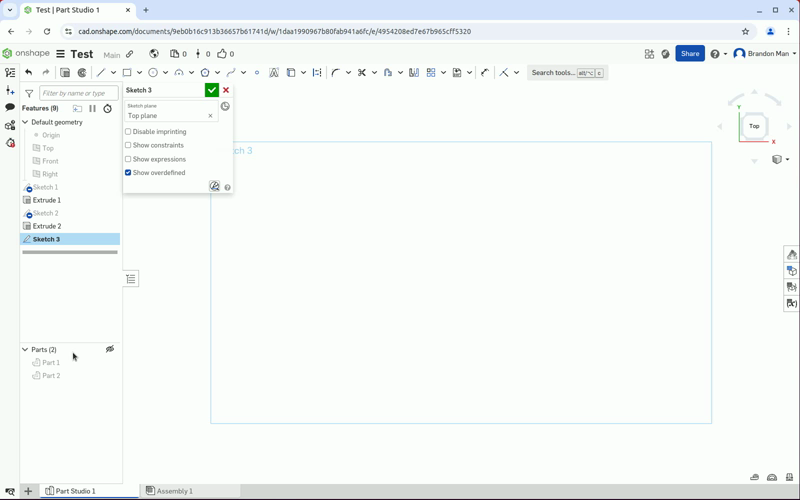
key(l)
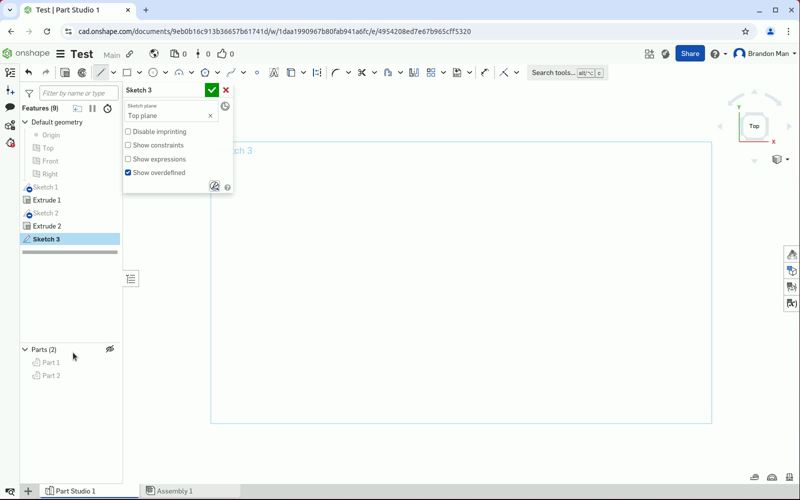
key_down(shift)
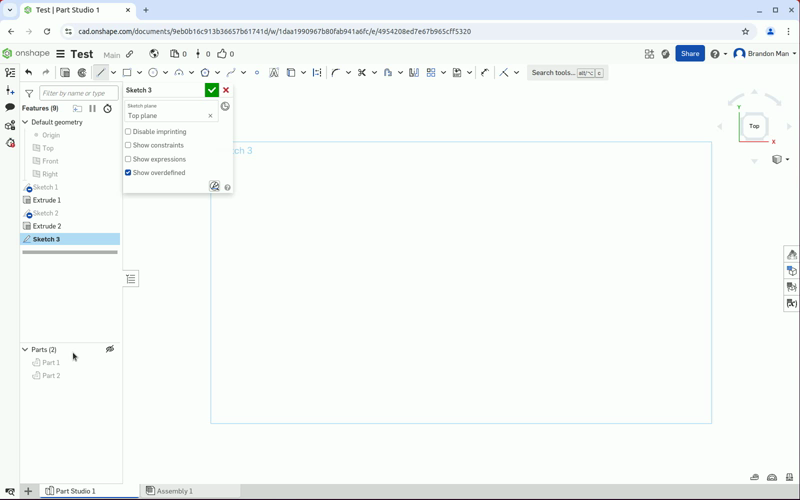
mouse_move(539, 348)
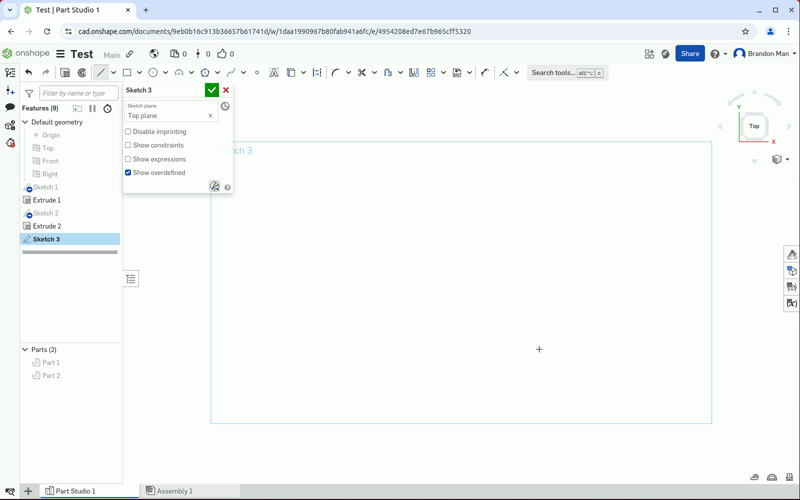
click(539, 348)
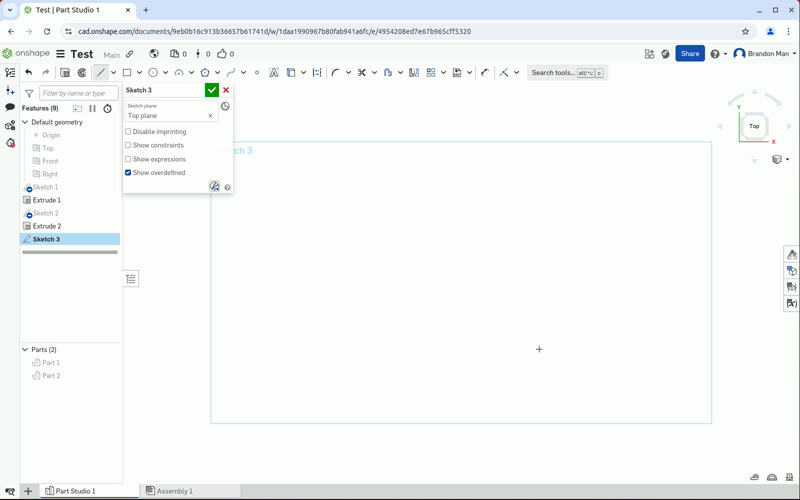
key_up(shift)
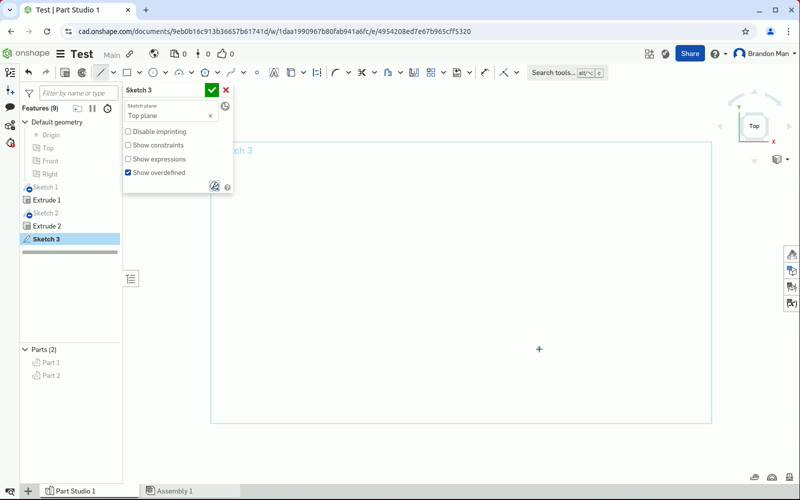
key_down(shift)
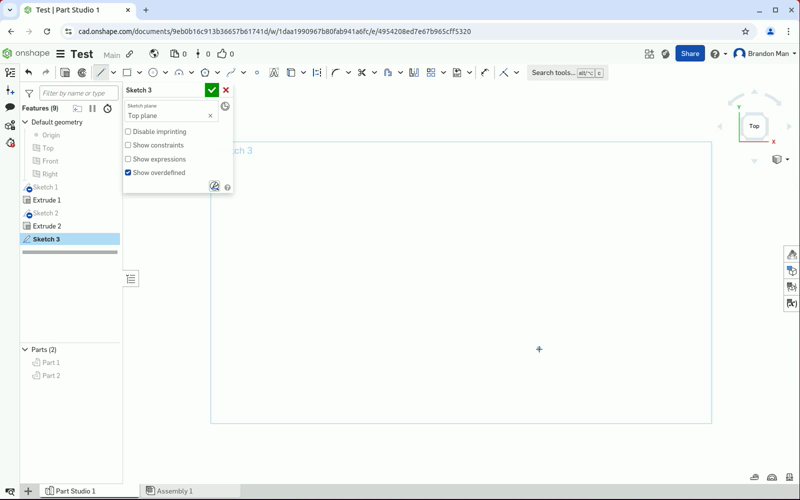
mouse_move(569, 348)
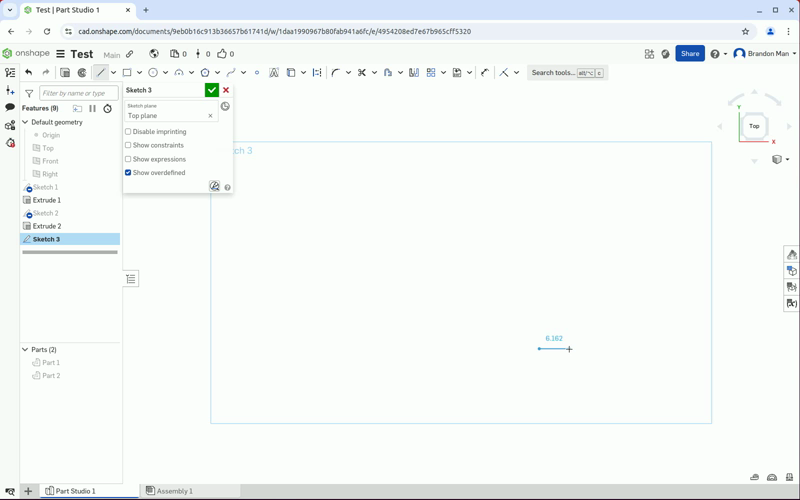
mouse_move(573, 348)
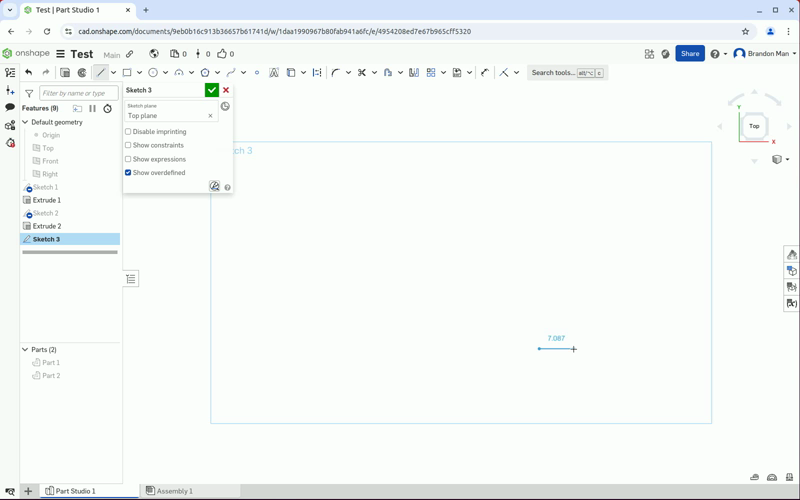
click(573, 348)
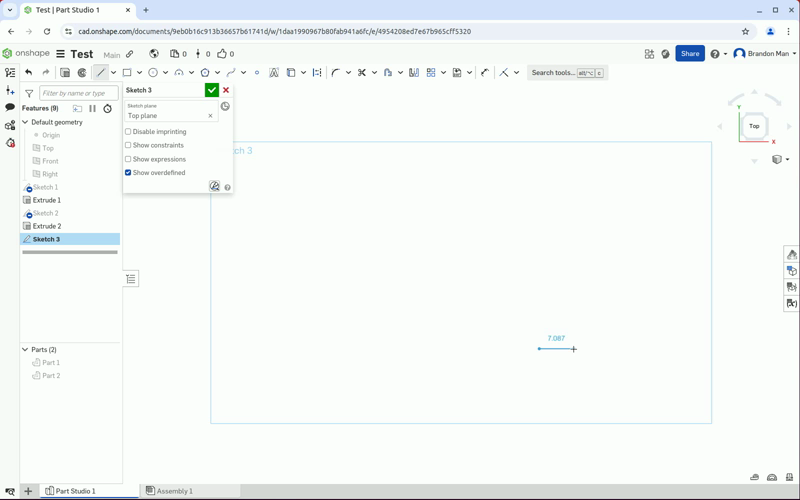
key_up(shift)
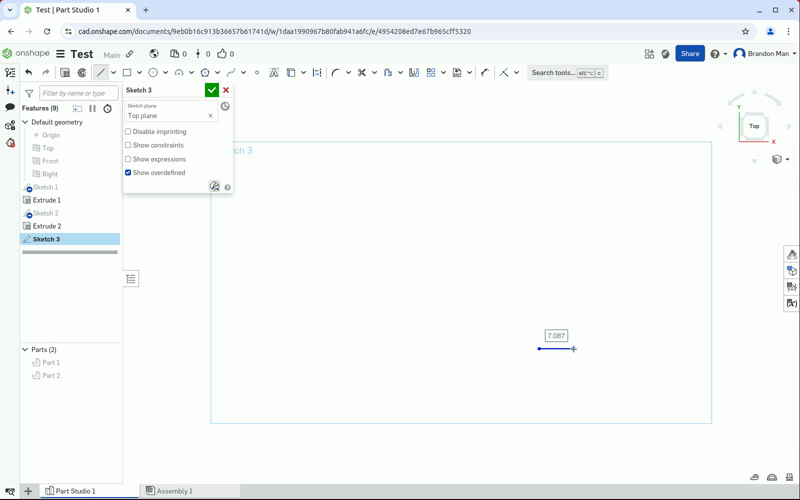
key_down(shift)
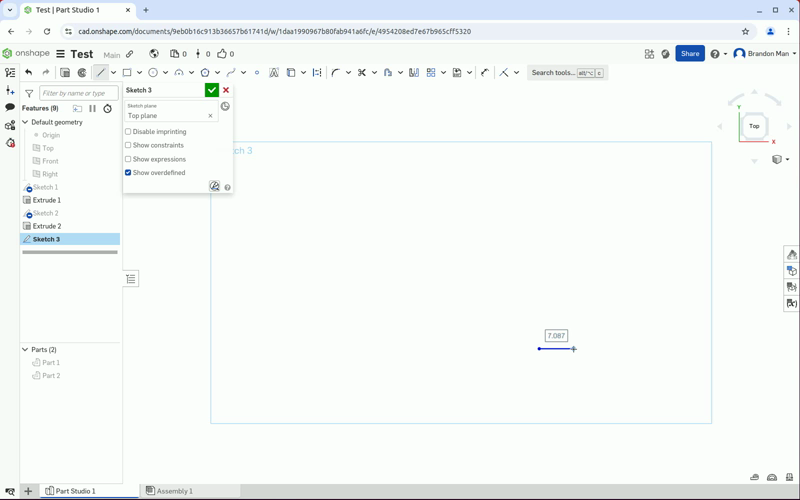
mouse_move(589, 348)
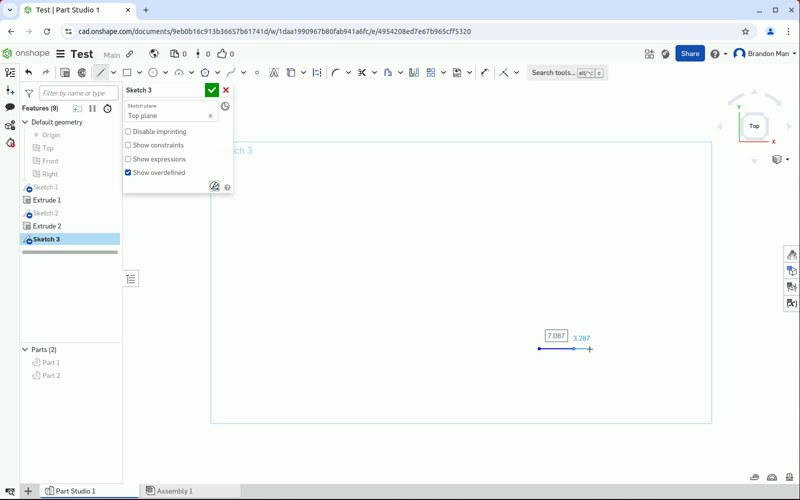
mouse_move(539, 339)
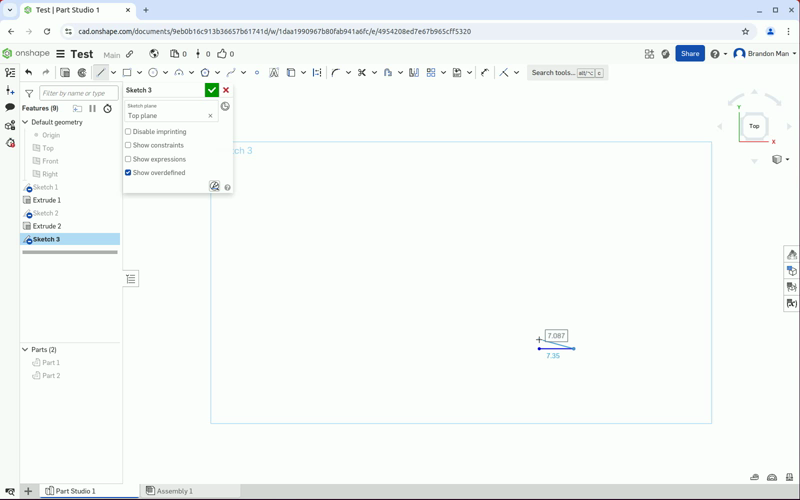
click(539, 339)
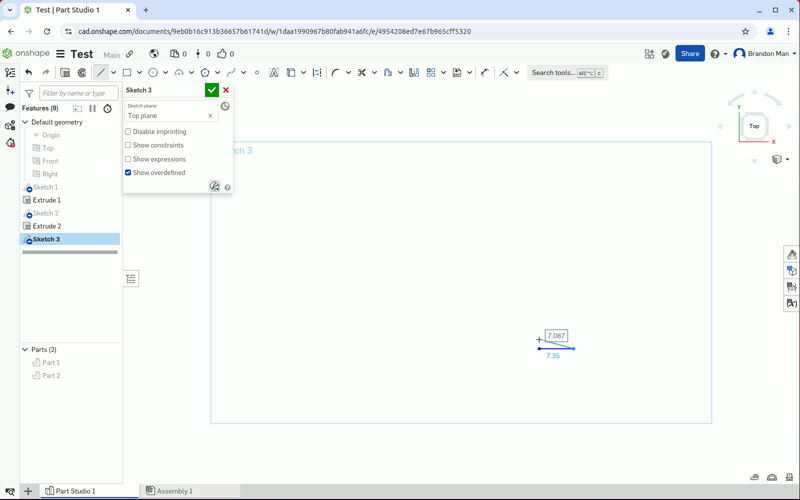
key_up(shift)
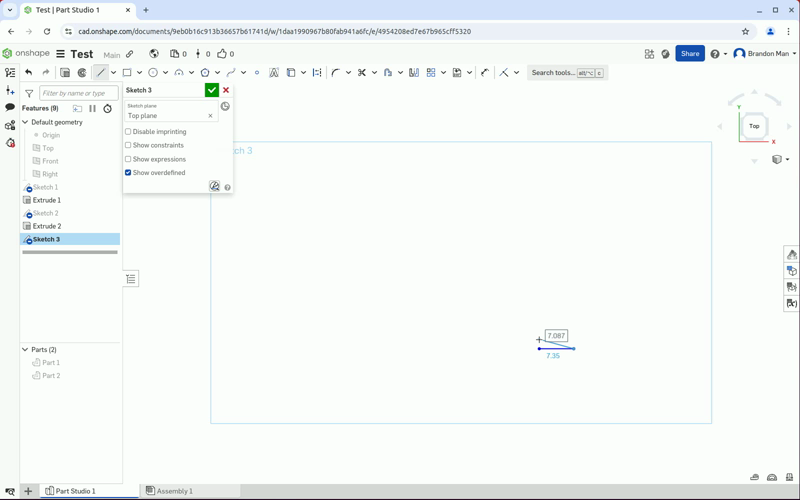
mouse_move(569, 339)
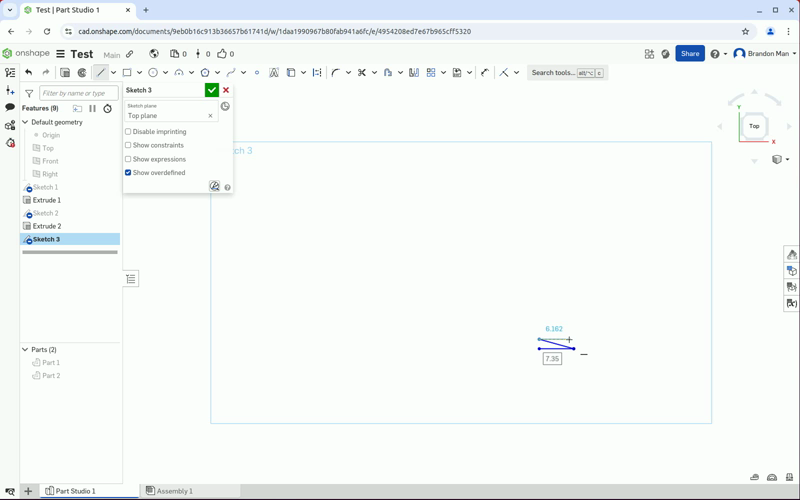
key_down(shift)
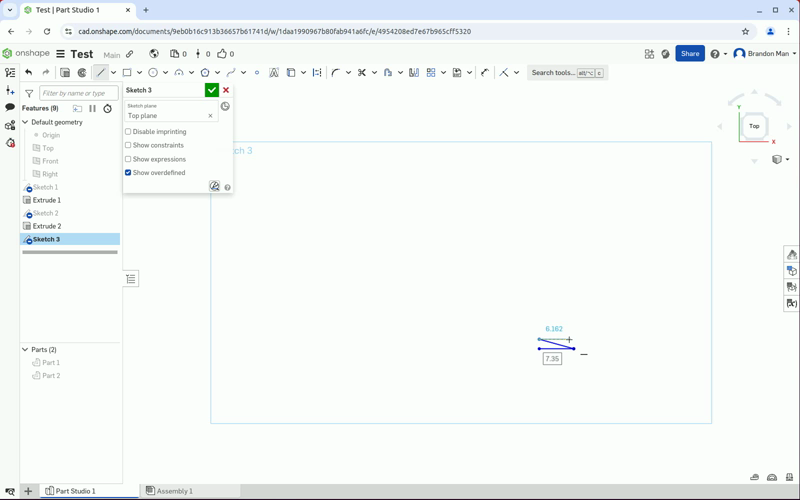
mouse_move(539, 348)
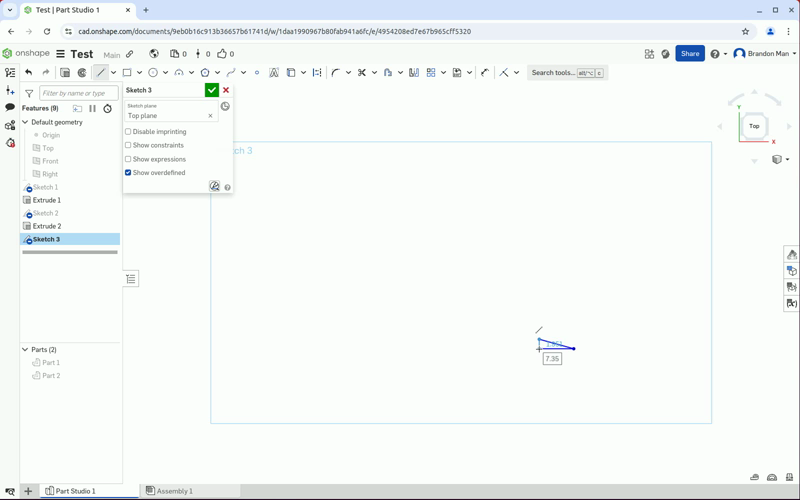
key_up(shift)
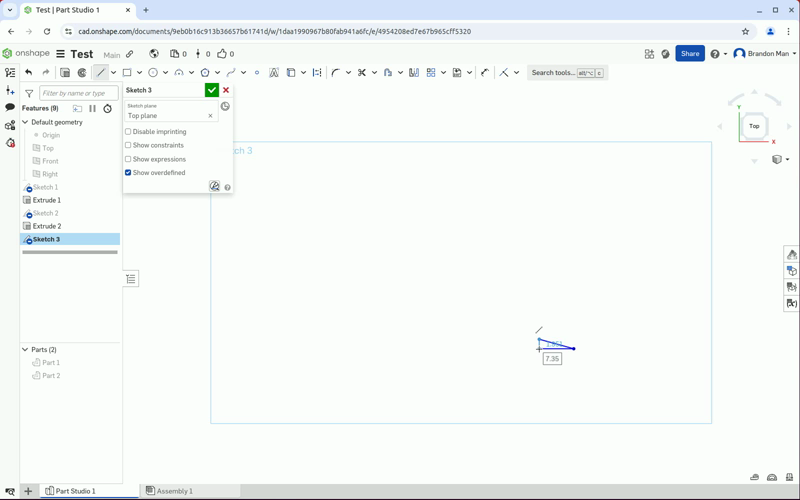
click(539, 348)
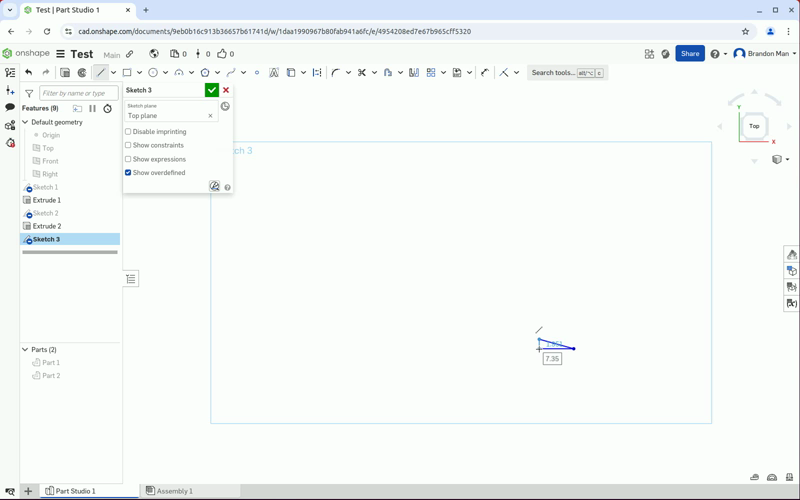
key(esc)
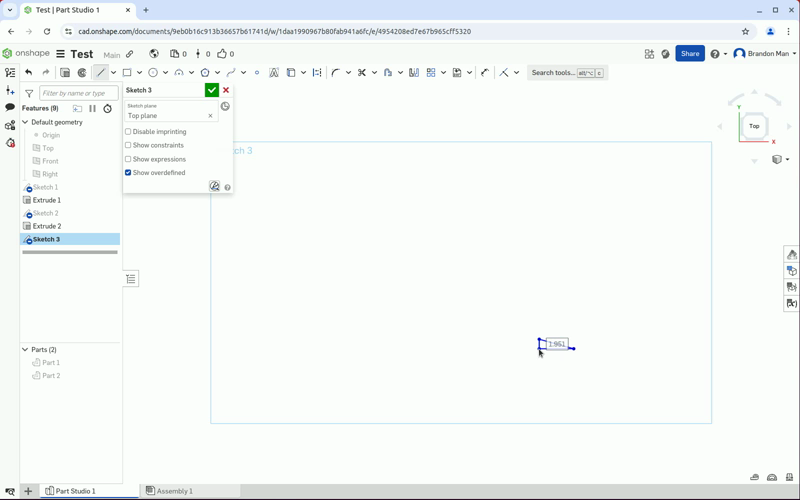
mouse_move(559, 347)
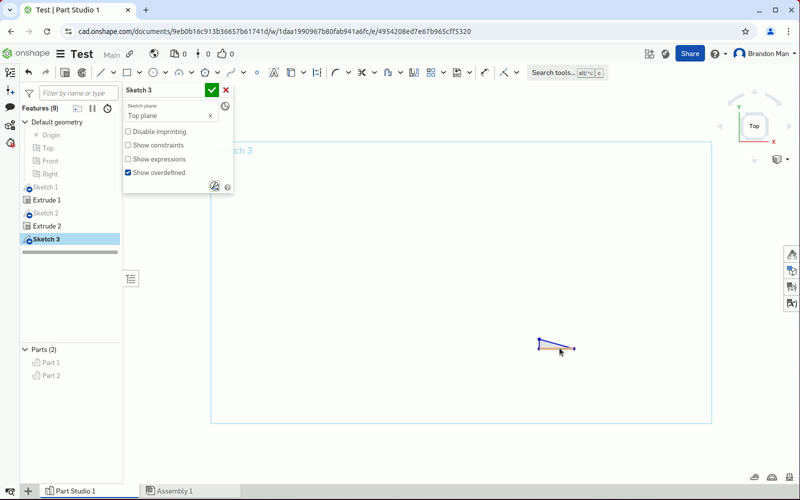
scroll(6)
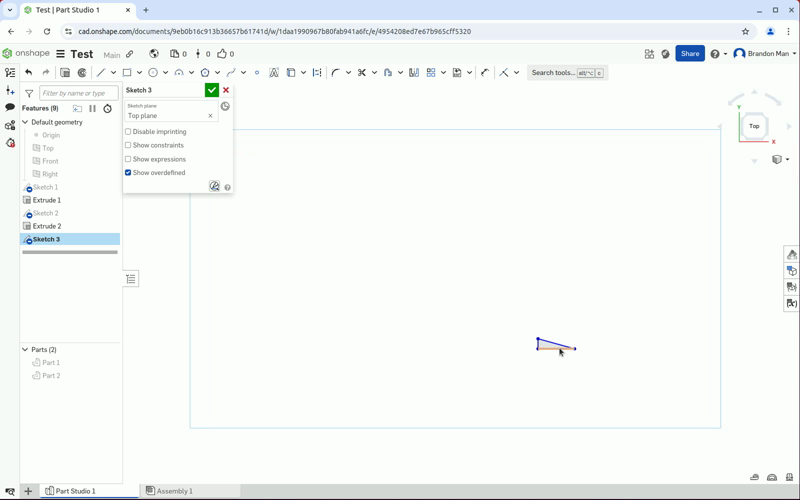
scroll(6)
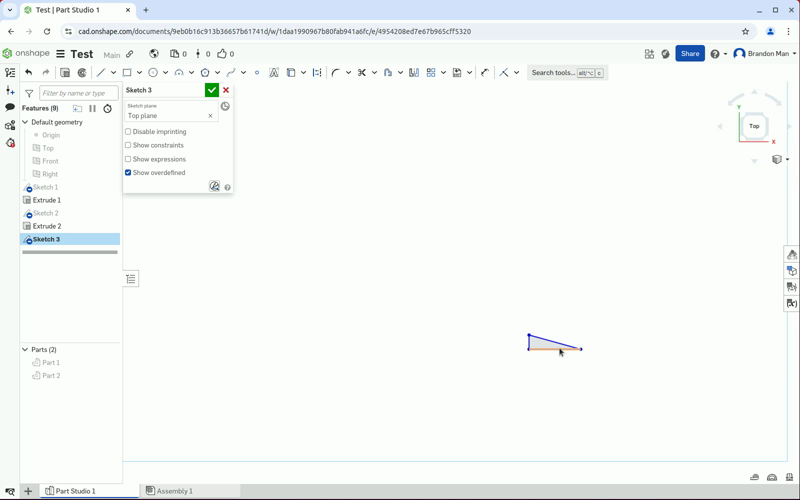
scroll(6)
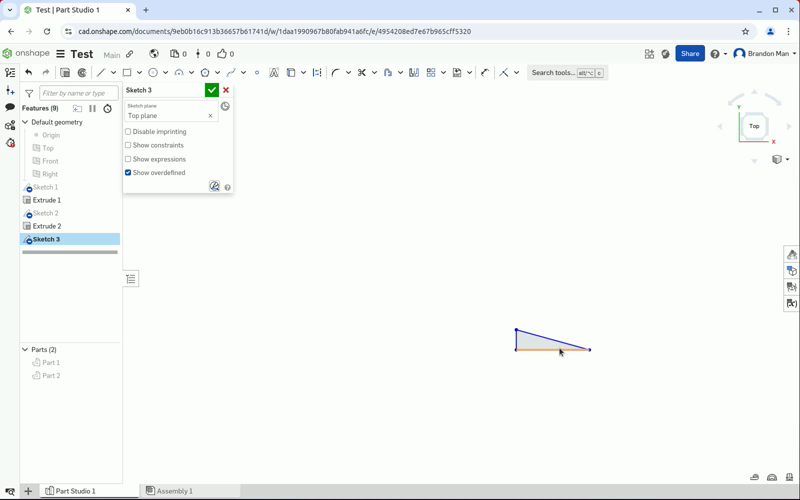
scroll(6)
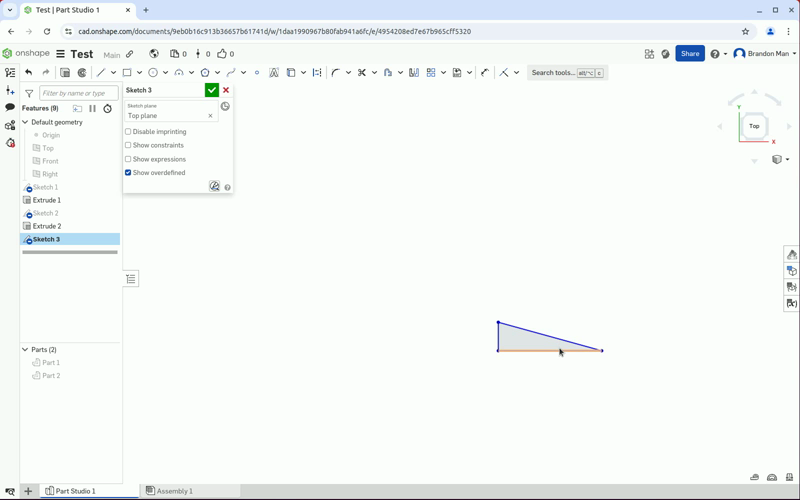
scroll(6)
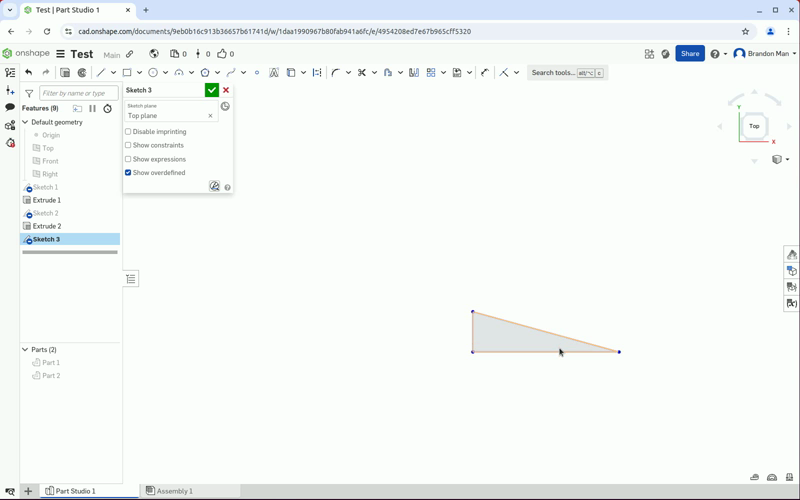
scroll(6)
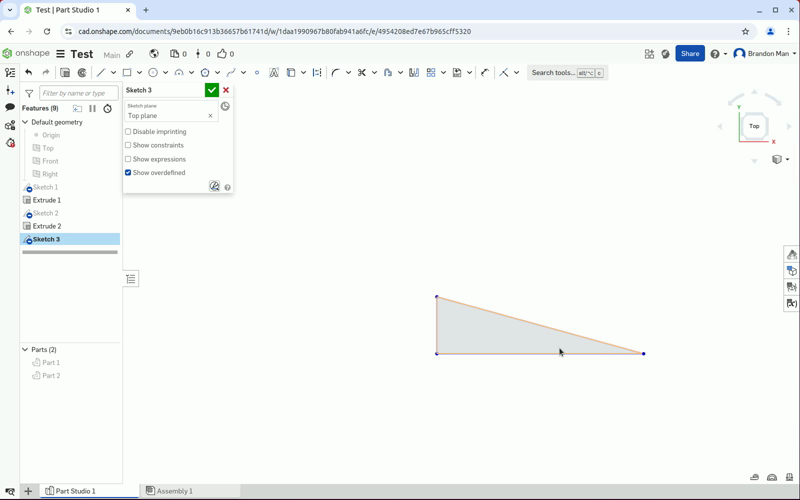
scroll(6)
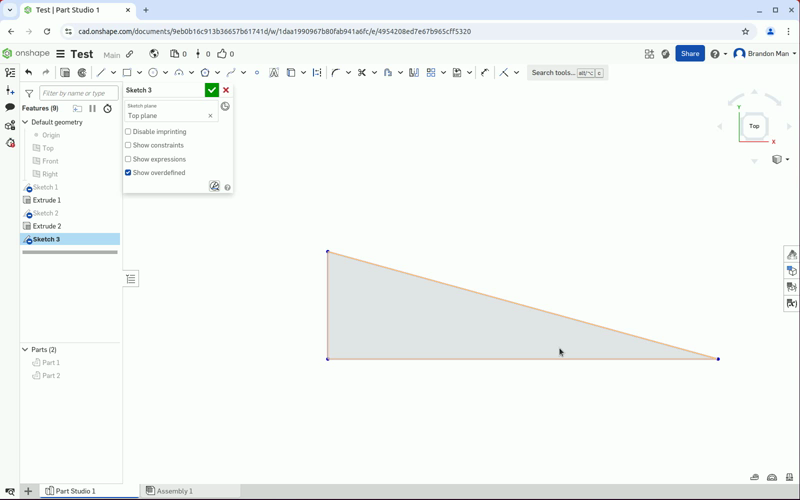
click(559, 347)
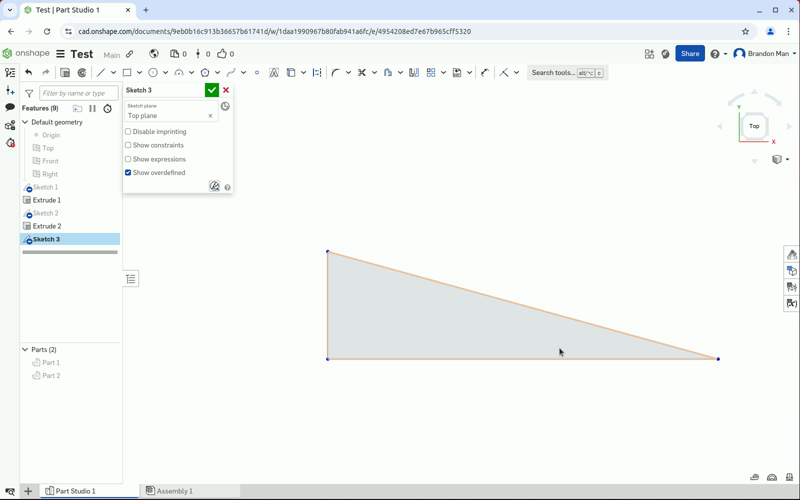
scroll(-6)
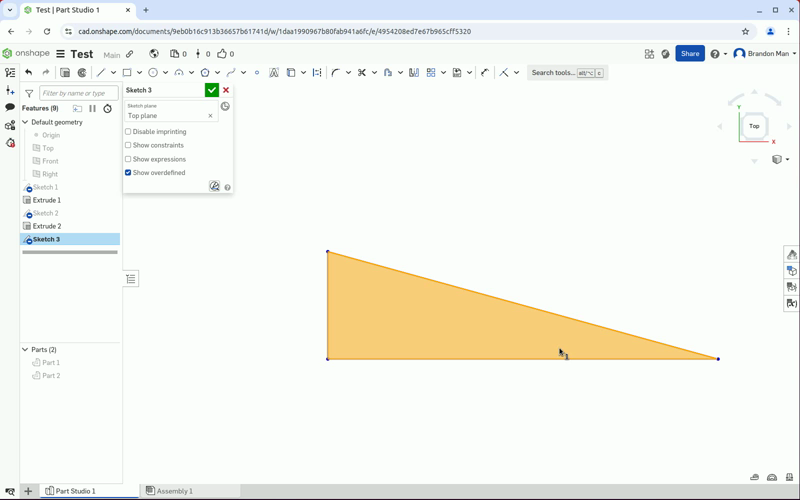
scroll(-6)
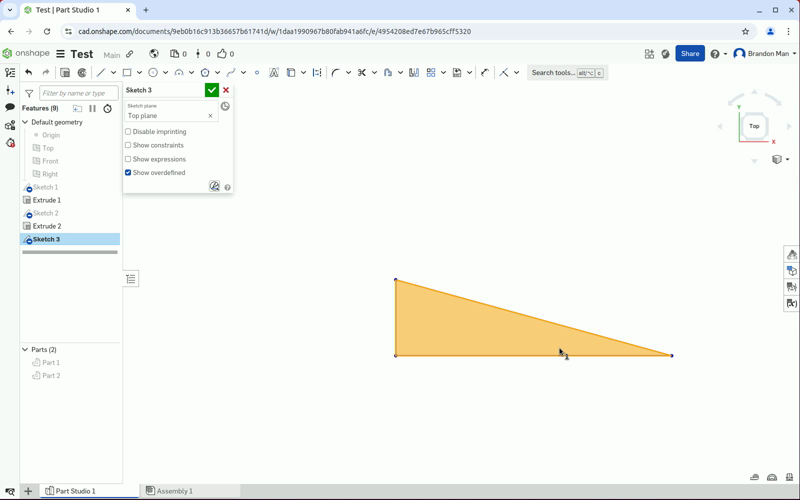
scroll(-6)
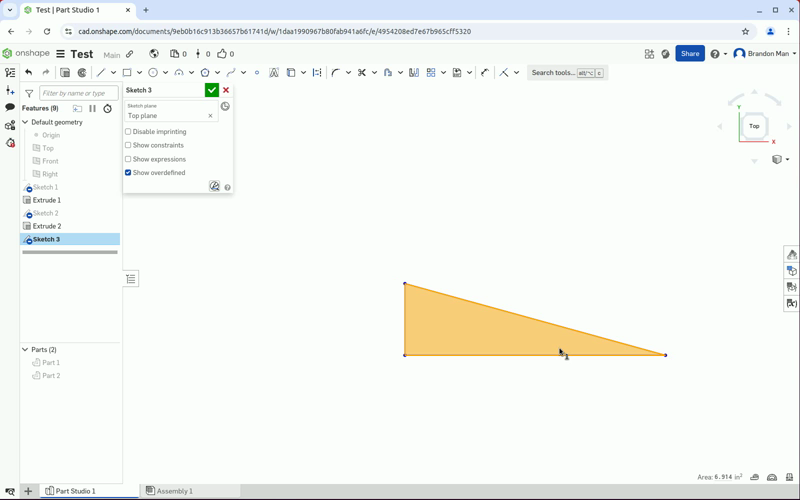
scroll(-6)
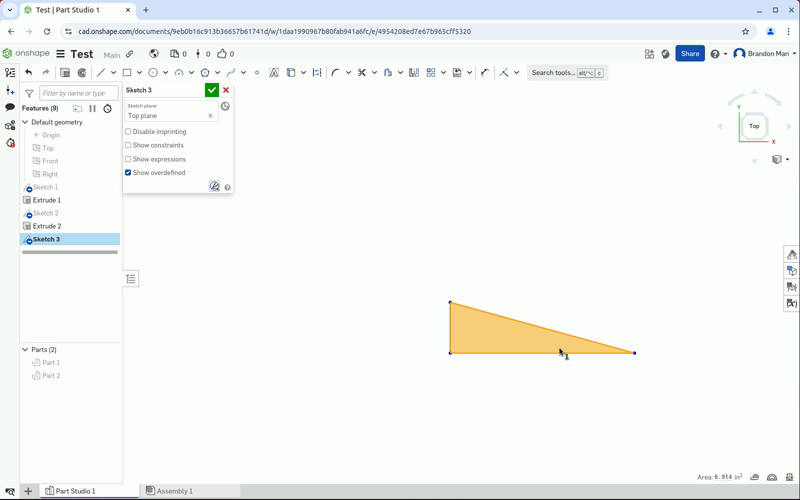
scroll(-6)
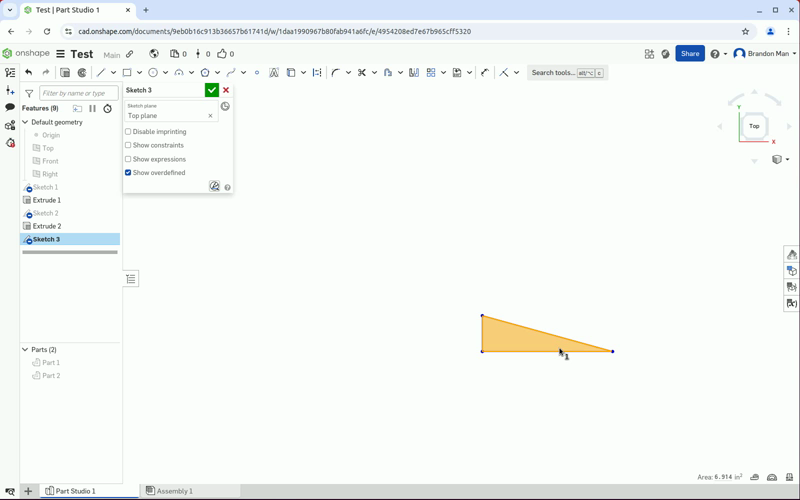
scroll(-6)
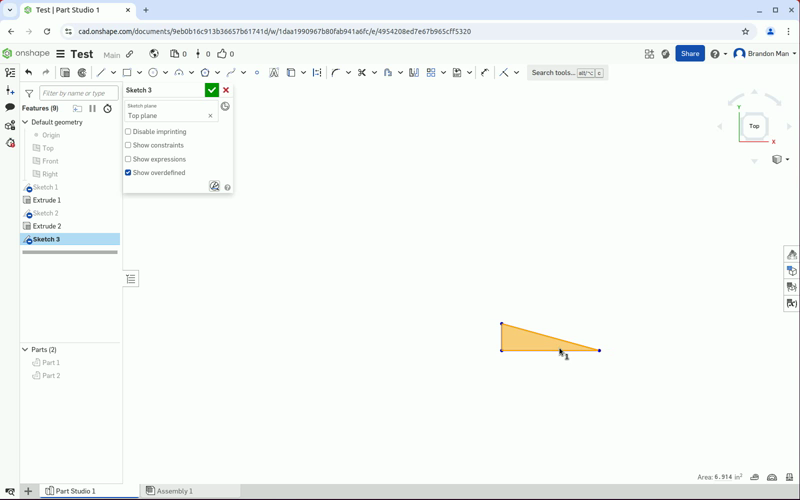
scroll(-6)
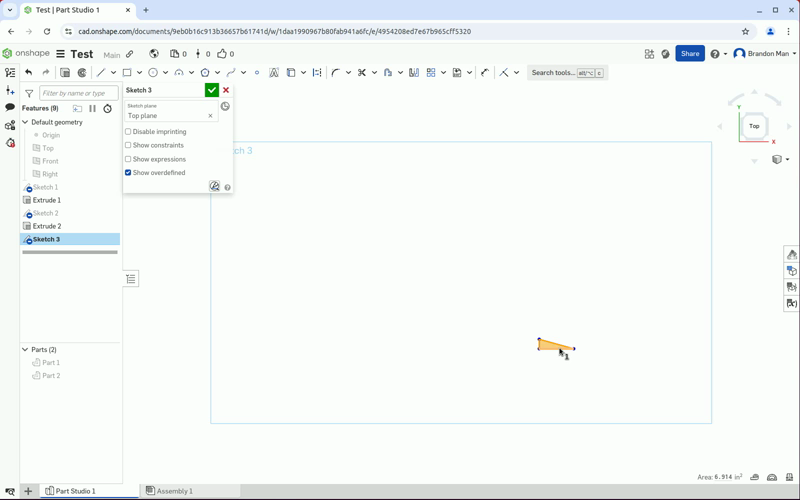
mouse_move(73, 352)
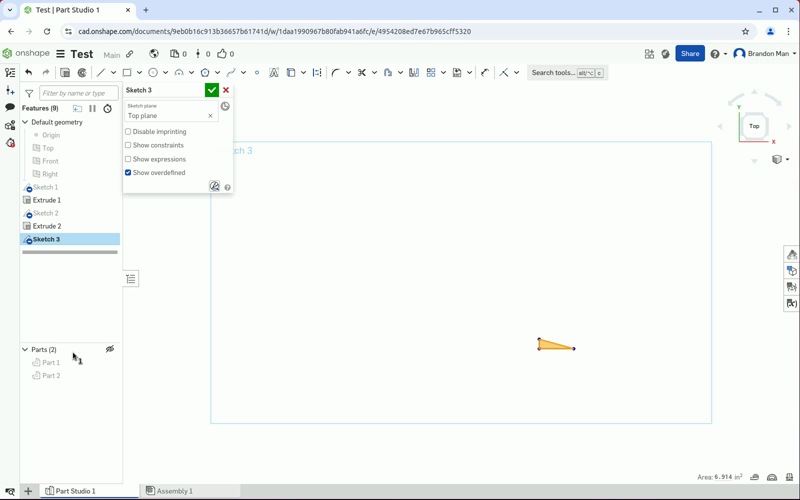
key(shift+y)
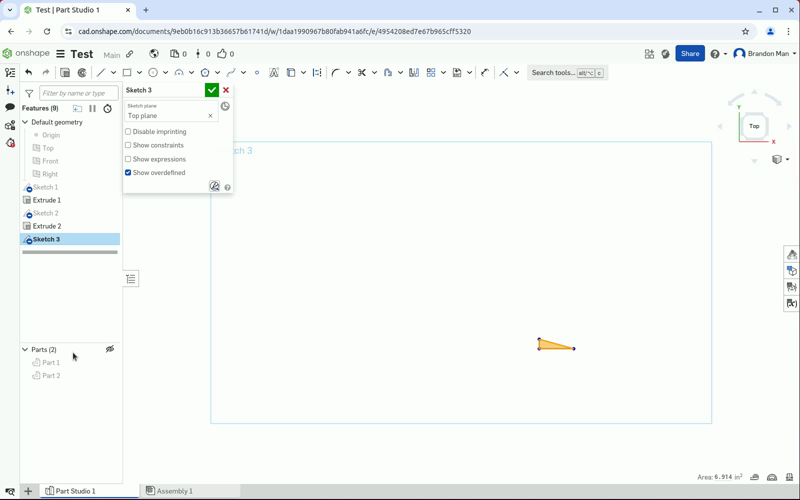
key(shift+e)
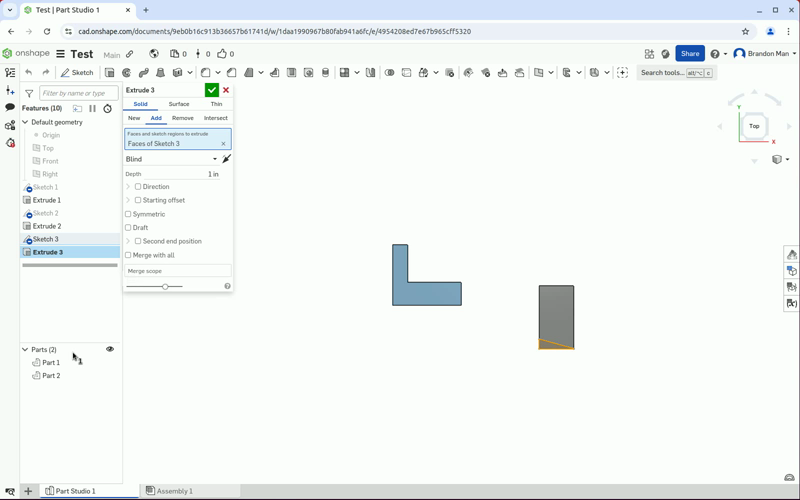
mouse_move(143, 106)
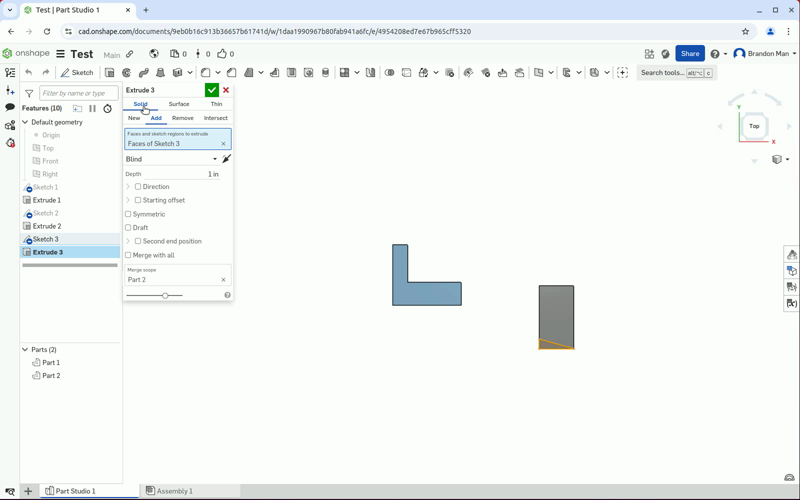
click(143, 106)
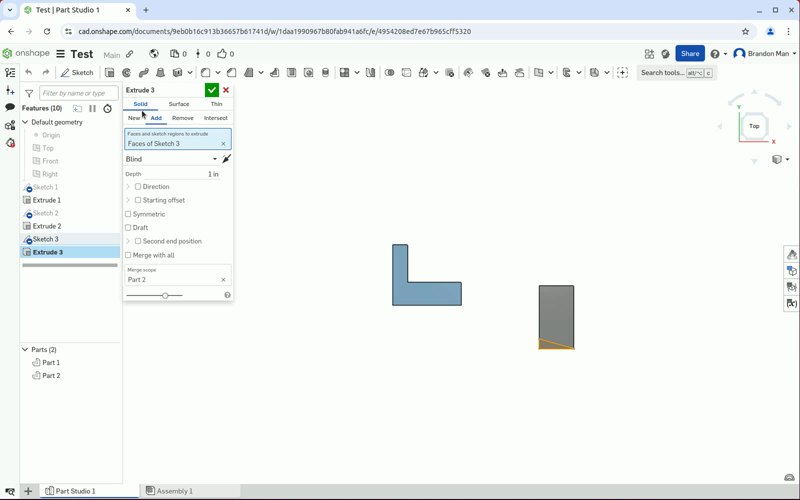
mouse_move(137, 120)
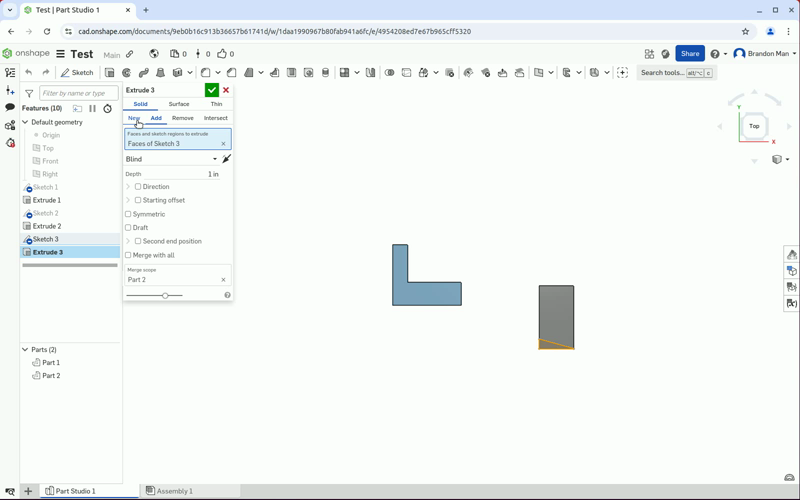
click(137, 120)
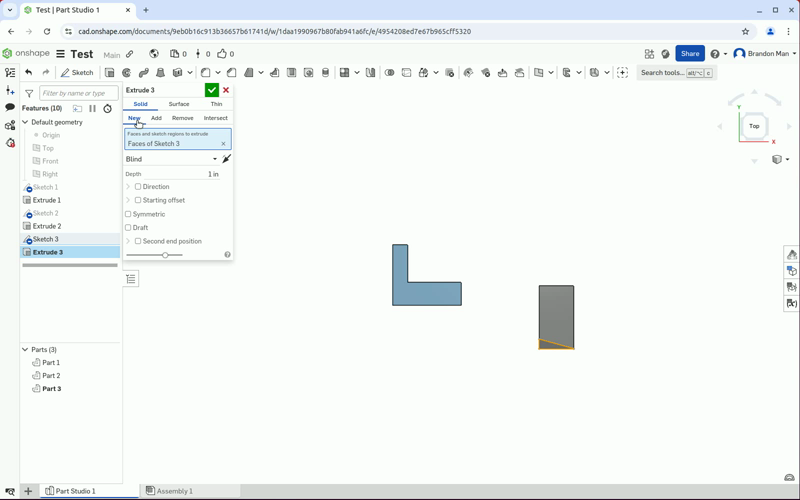
key(tab, 4)
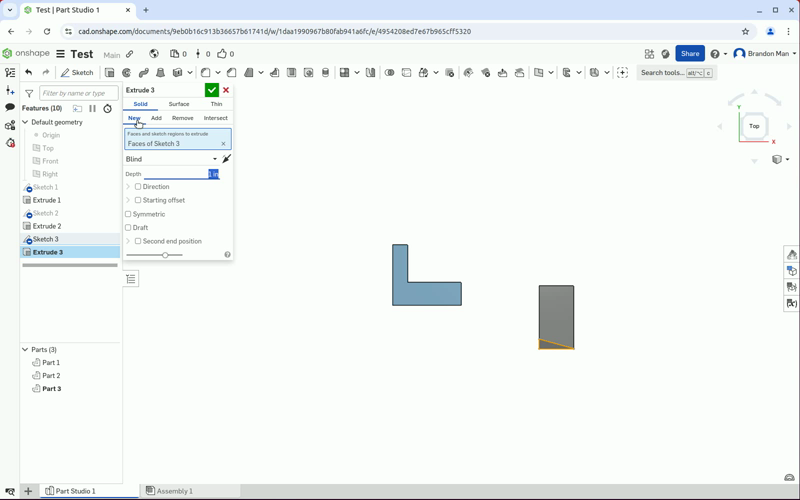
text(2.407)
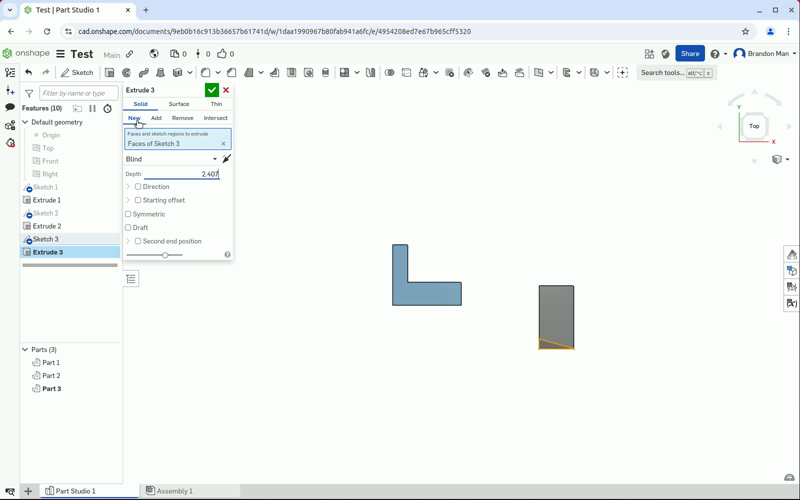
key(enter)
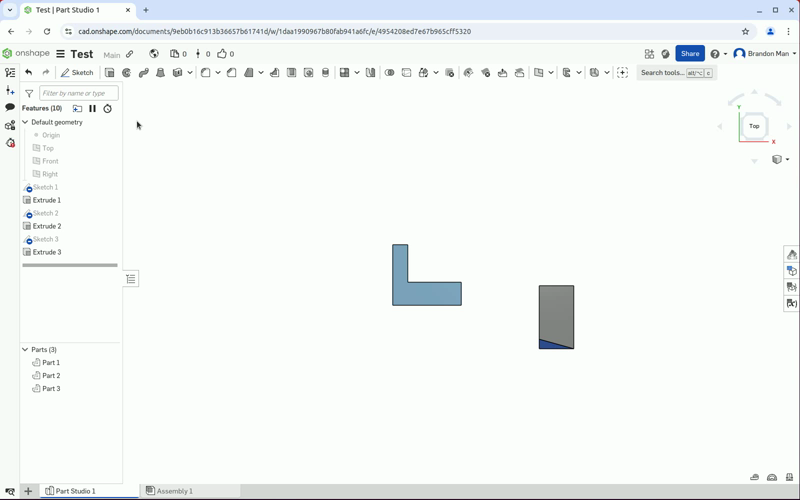
key(shift+h)
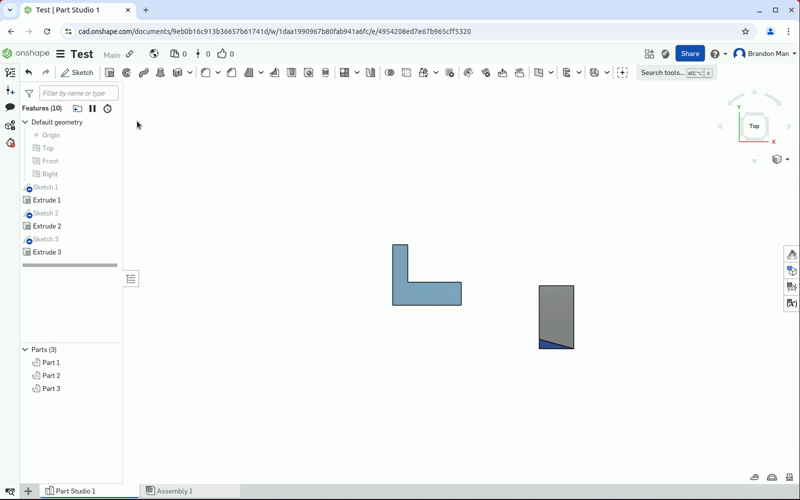
key(shift+h)
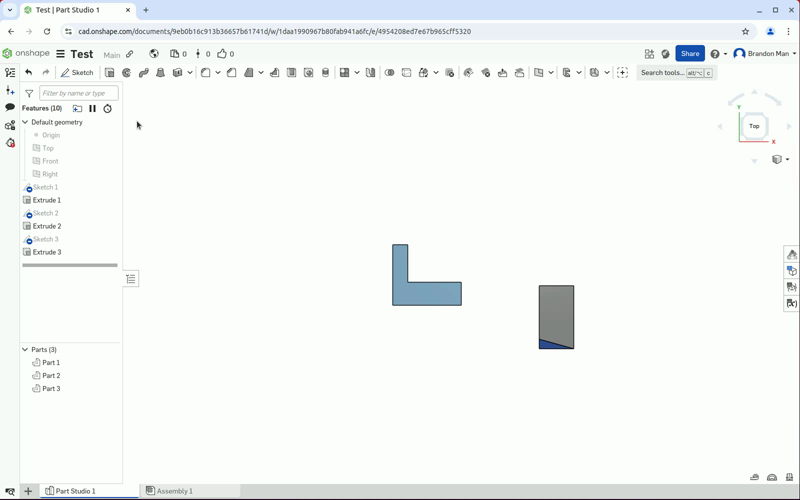
mouse_move(73, 189)
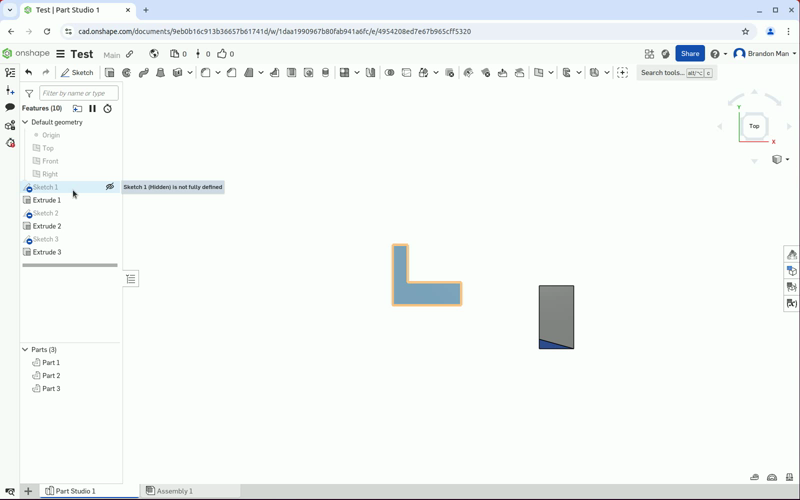
click(73, 189)
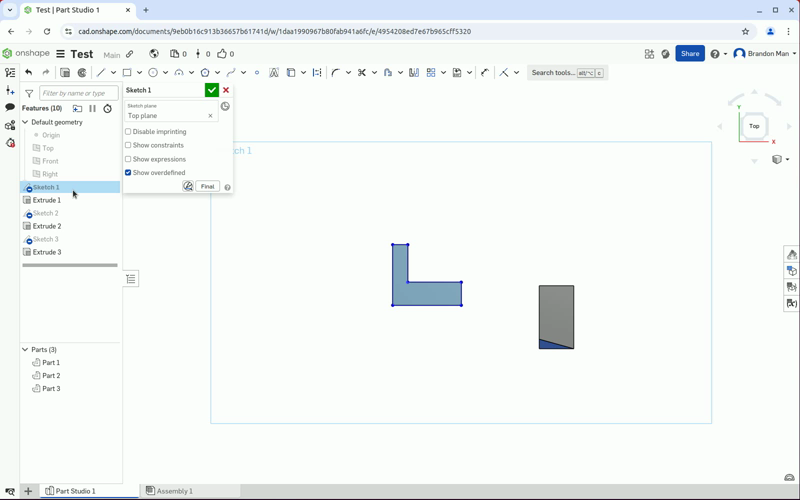
mouse_move(229, 92)
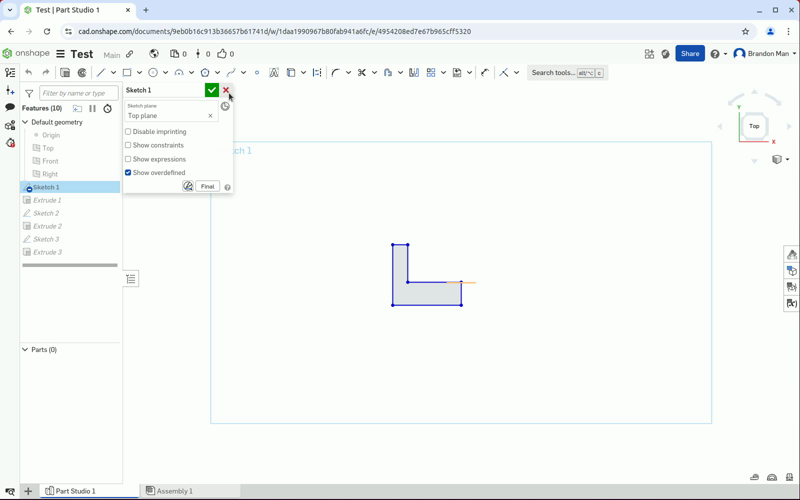
click(229, 92)
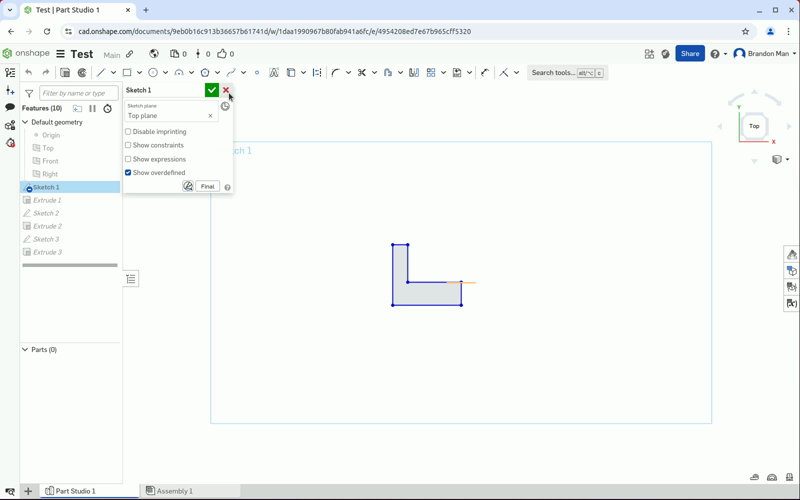
key(shift+s)
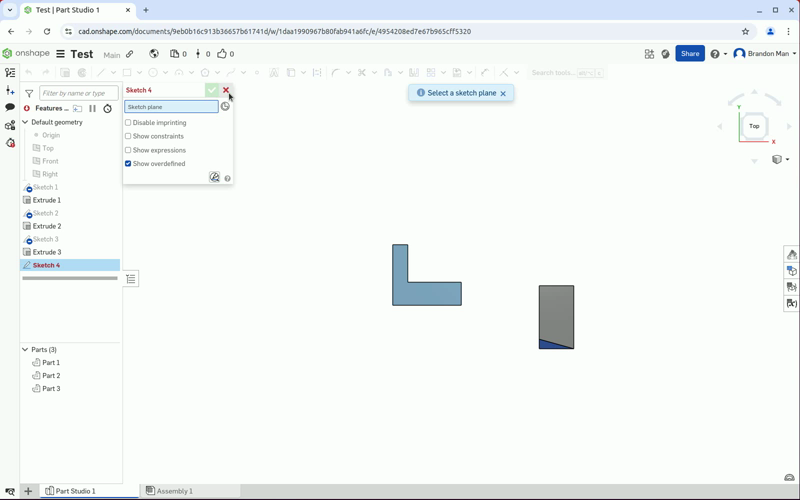
mouse_move(73, 150)
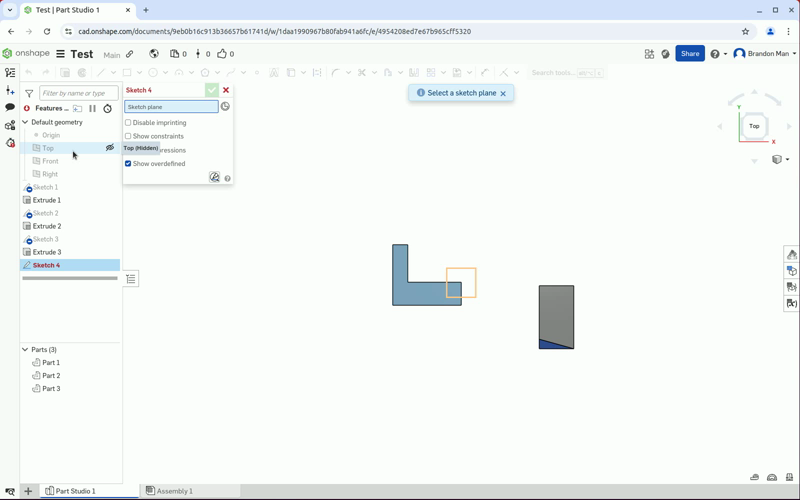
click(73, 150)
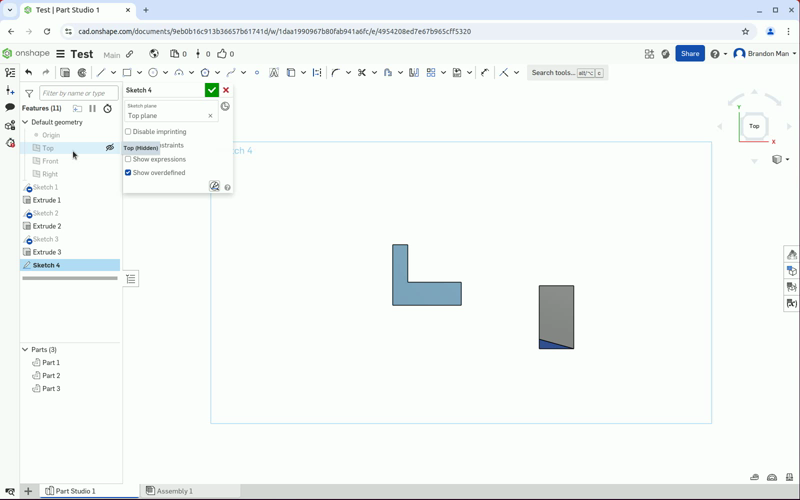
mouse_move(73, 352)
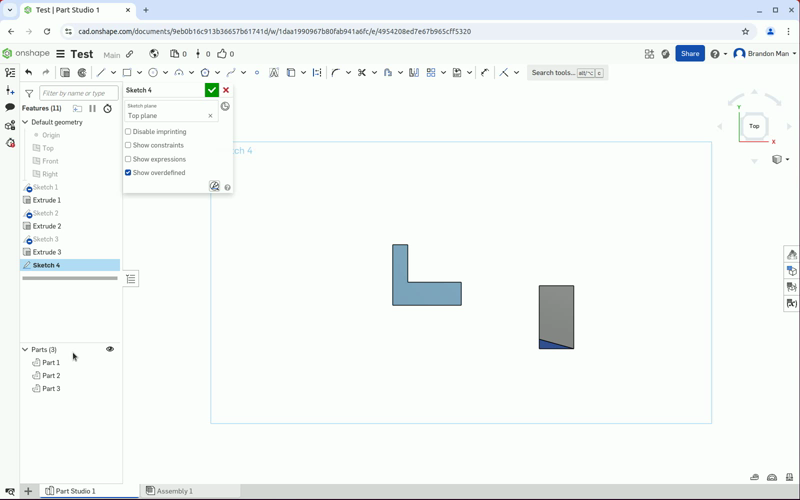
key(y)
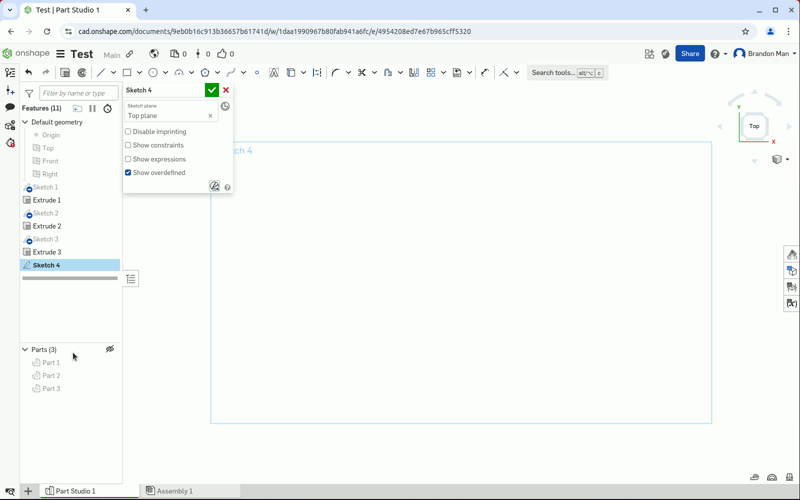
key(l)
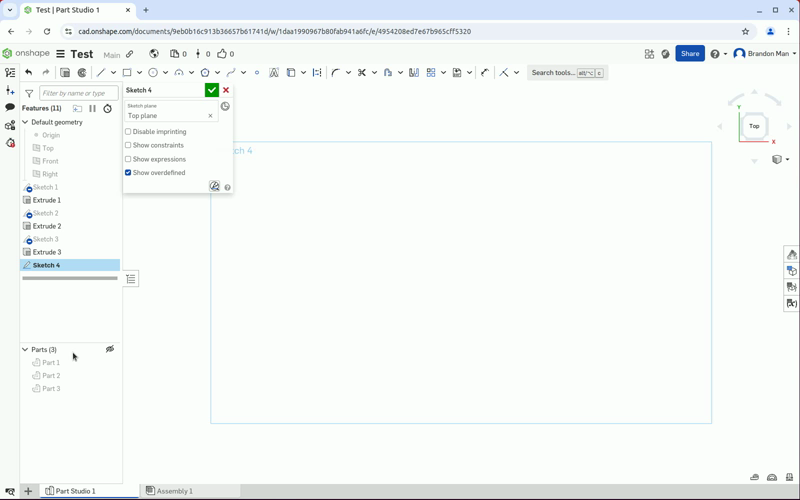
key_down(shift)
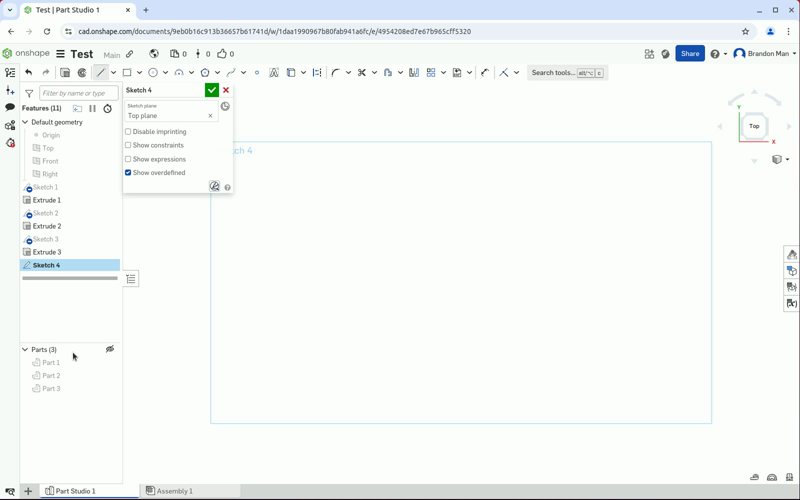
mouse_move(539, 357)
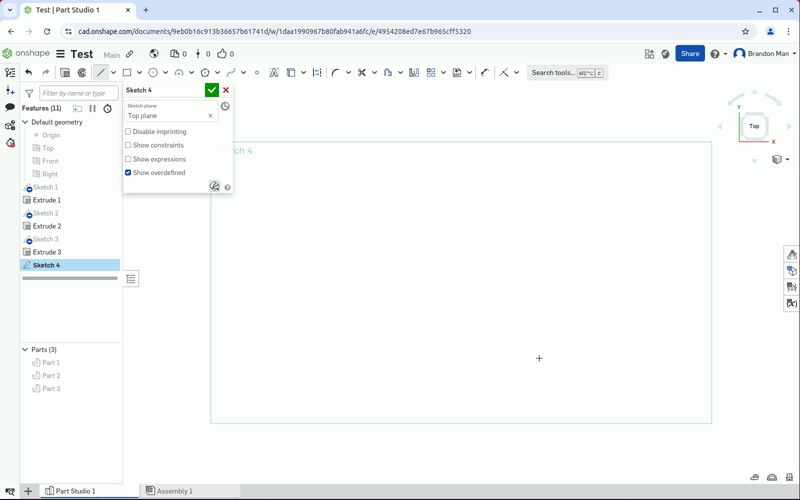
click(539, 357)
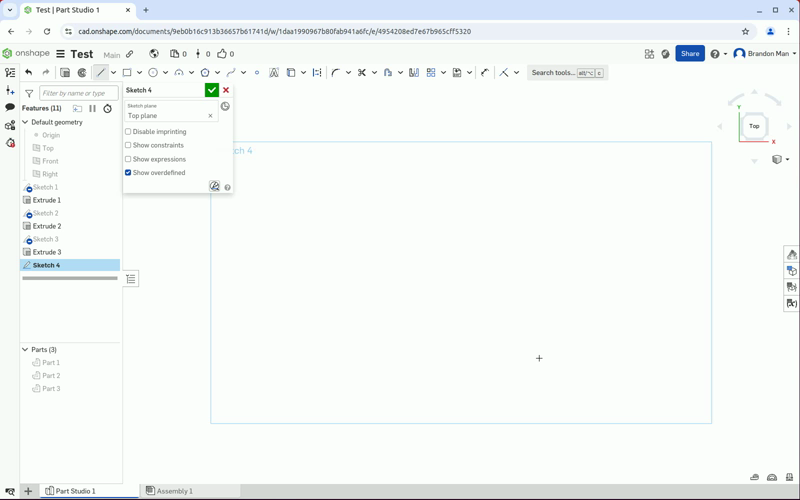
key_up(shift)
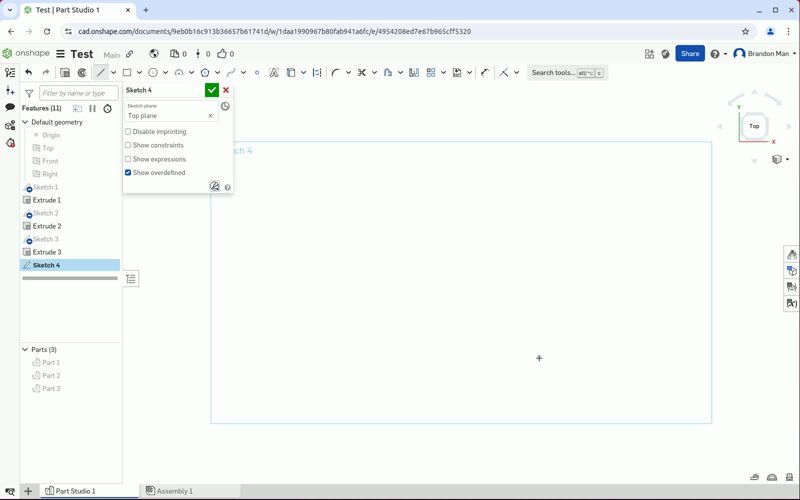
key_down(shift)
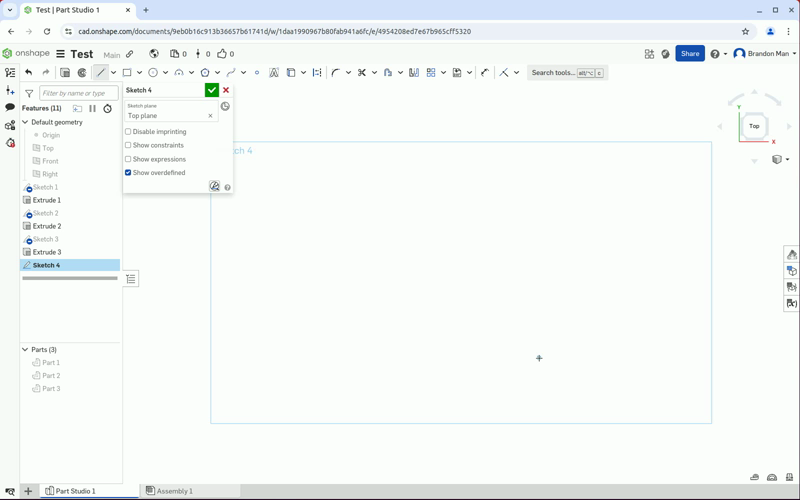
mouse_move(569, 357)
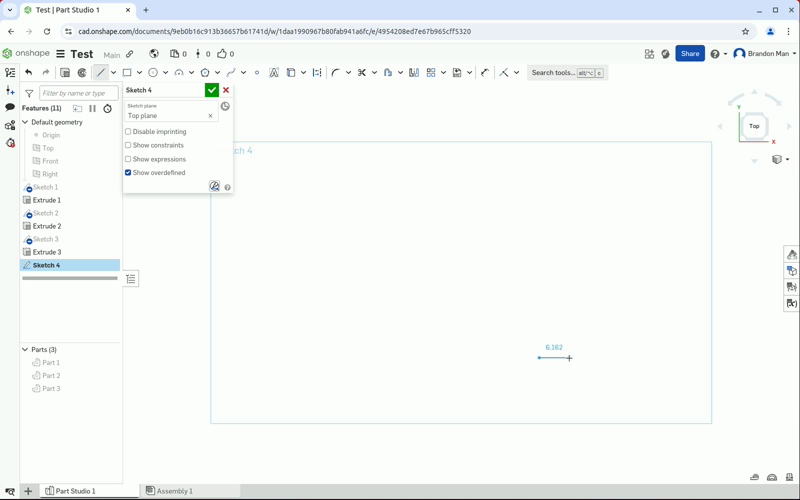
mouse_move(573, 357)
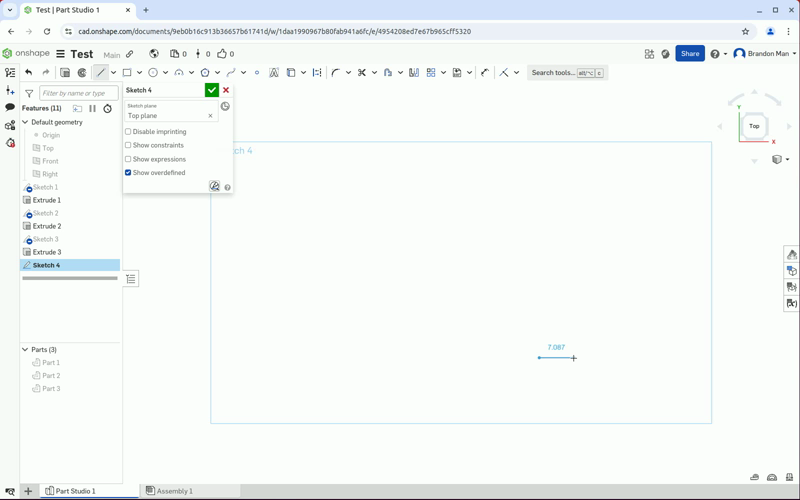
click(573, 357)
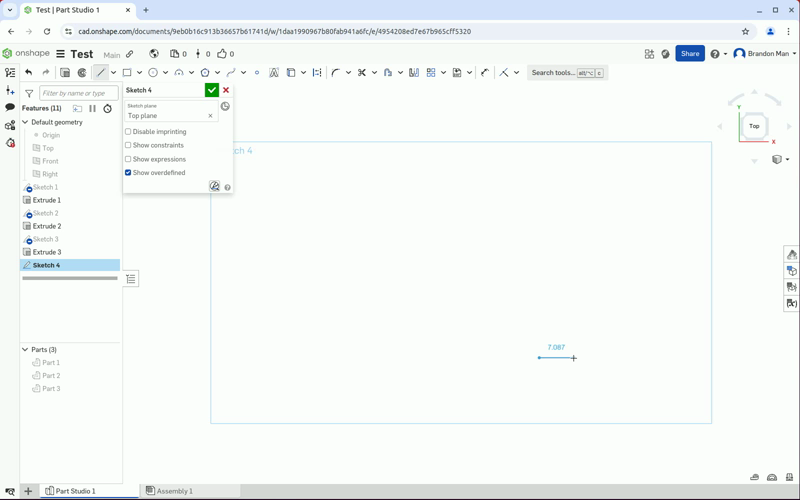
key_up(shift)
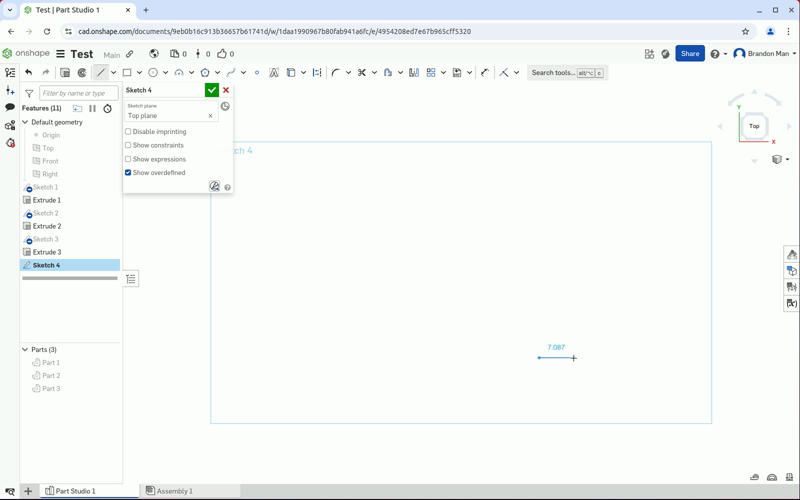
key_down(shift)
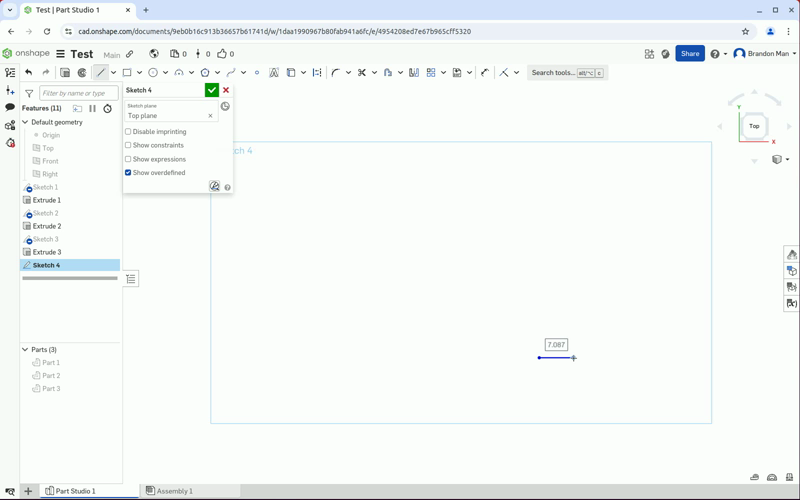
mouse_move(589, 357)
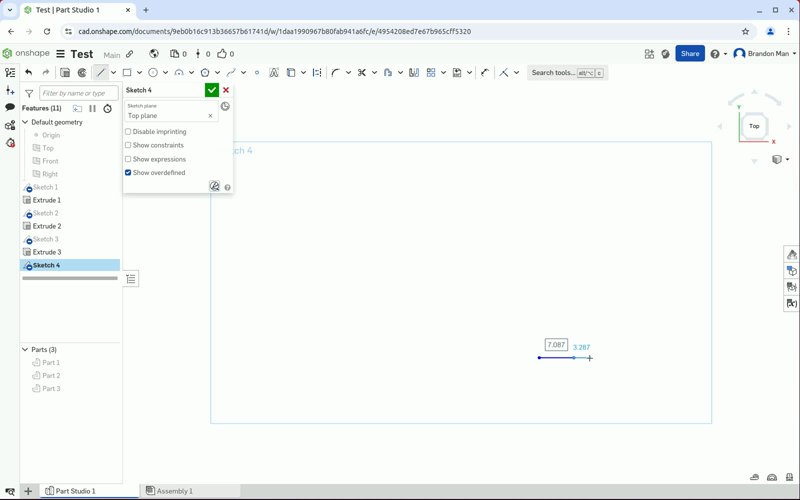
mouse_move(573, 348)
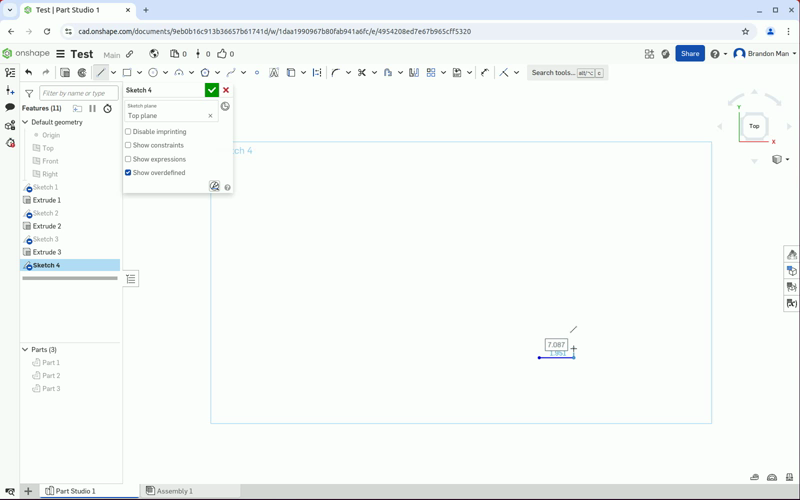
click(573, 348)
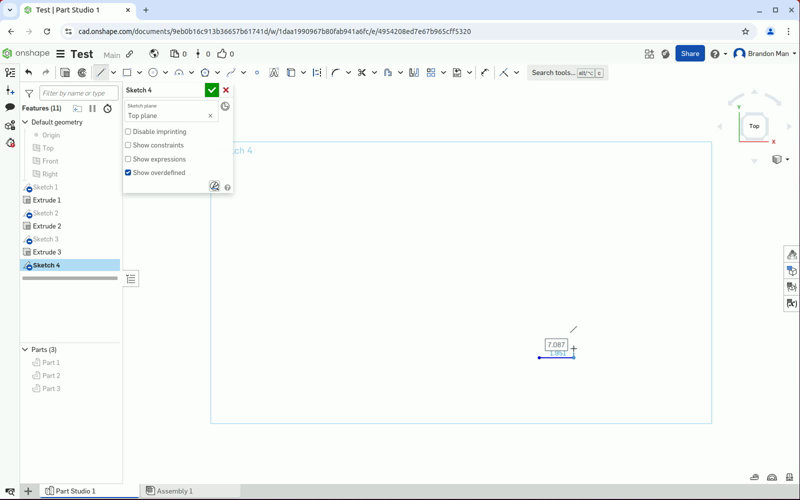
key_up(shift)
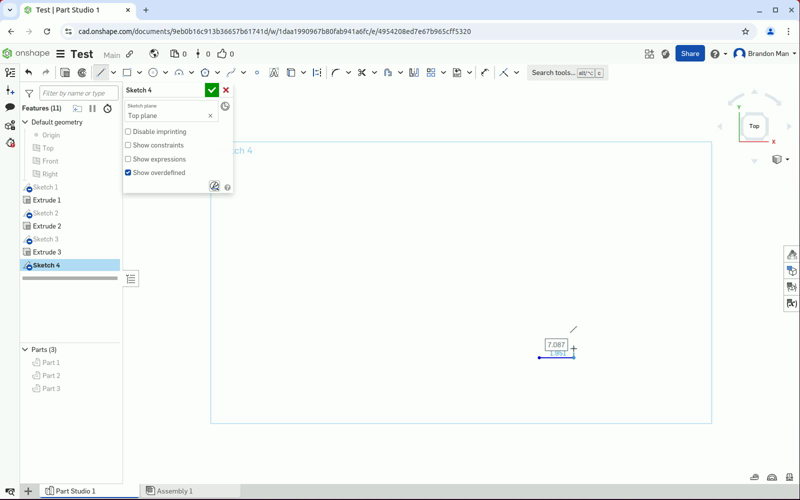
key_down(shift)
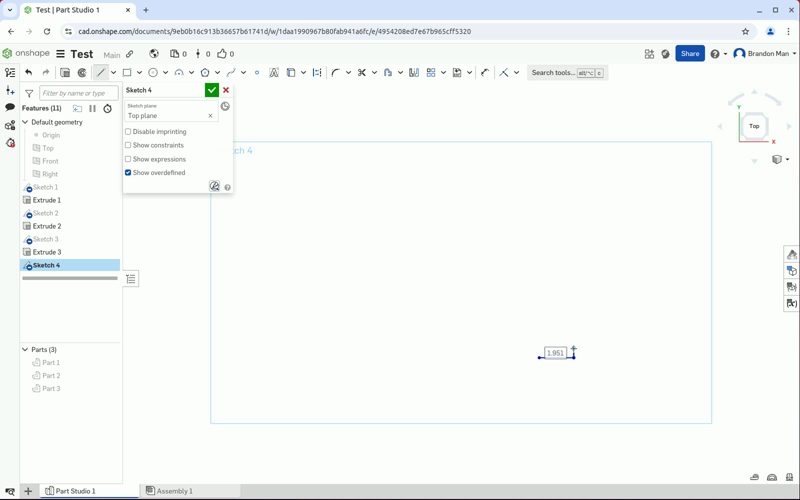
mouse_move(589, 348)
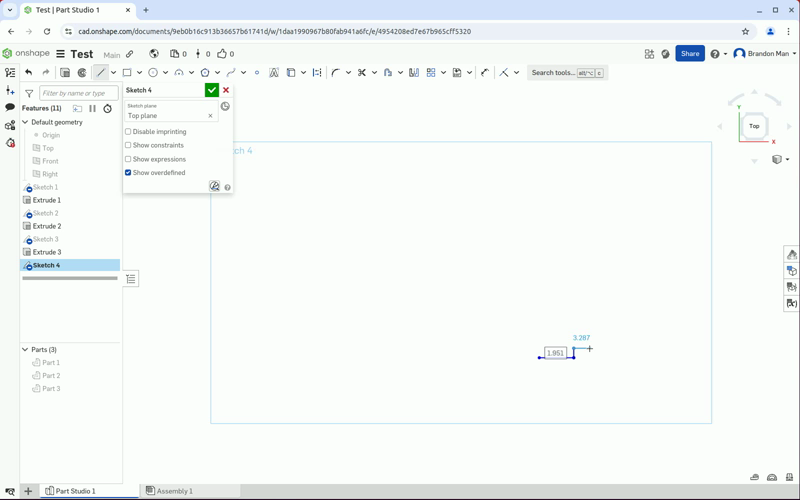
mouse_move(539, 348)
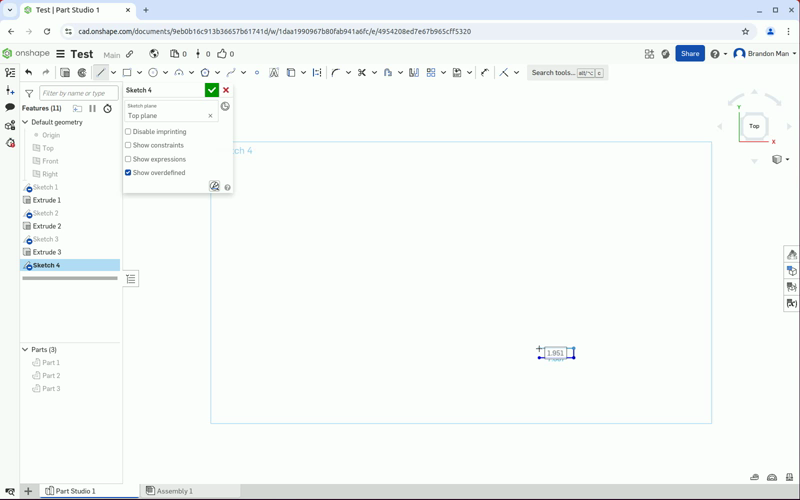
click(539, 348)
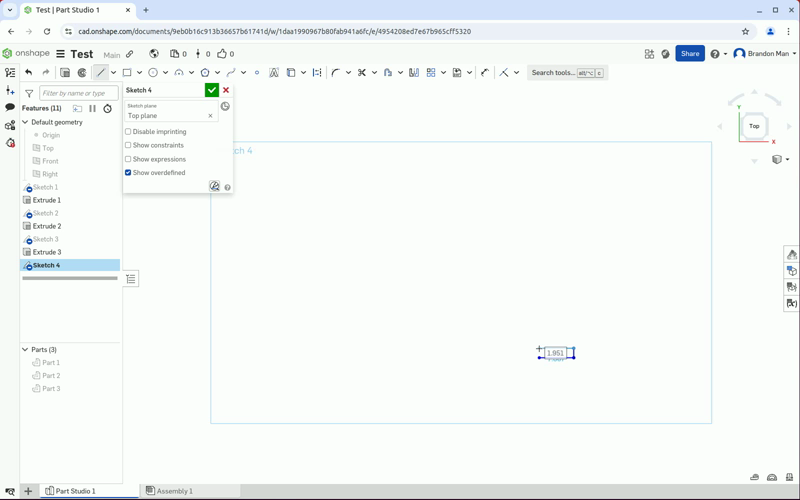
key_up(shift)
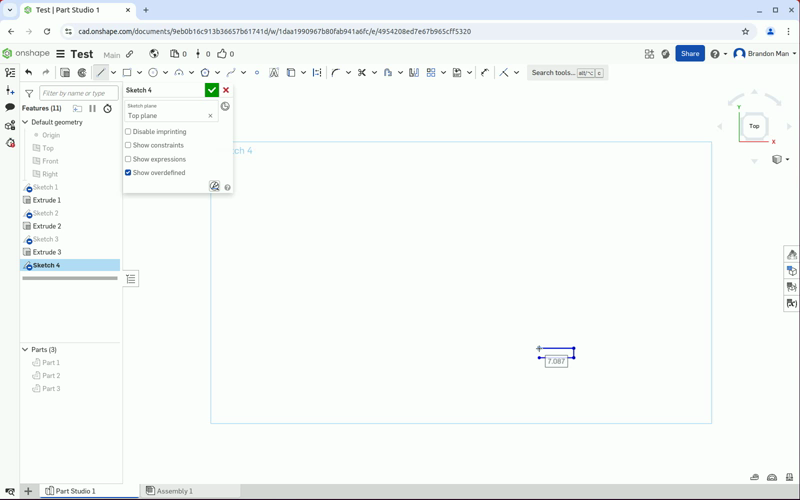
mouse_move(569, 348)
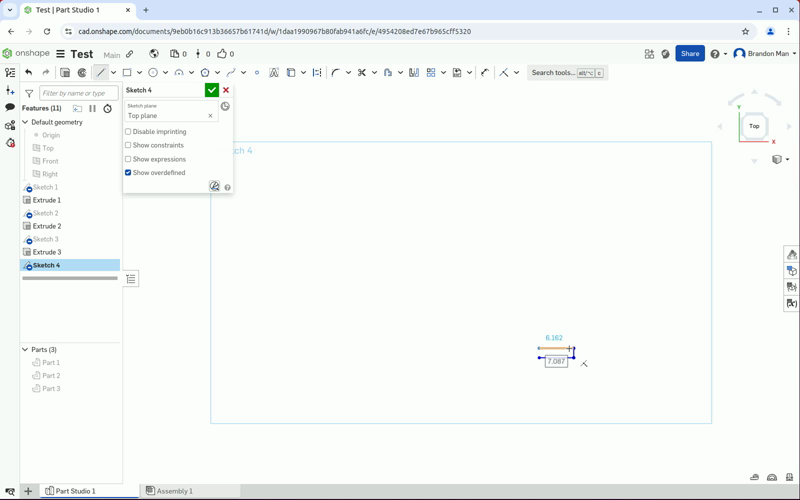
key_down(shift)
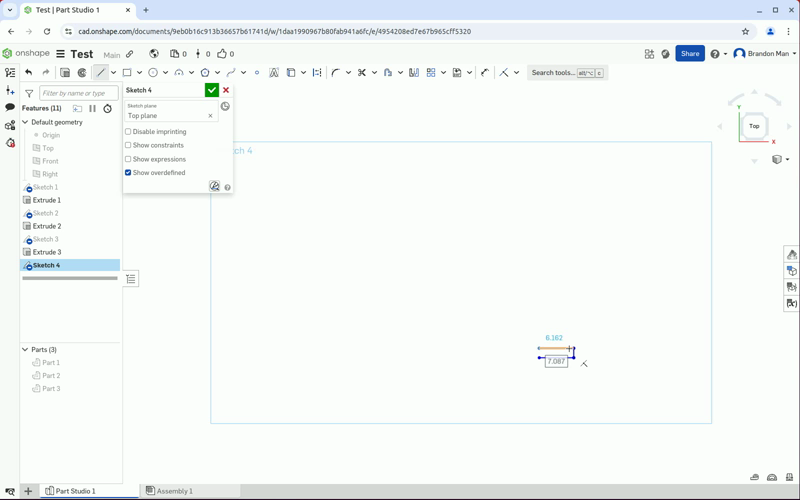
mouse_move(539, 357)
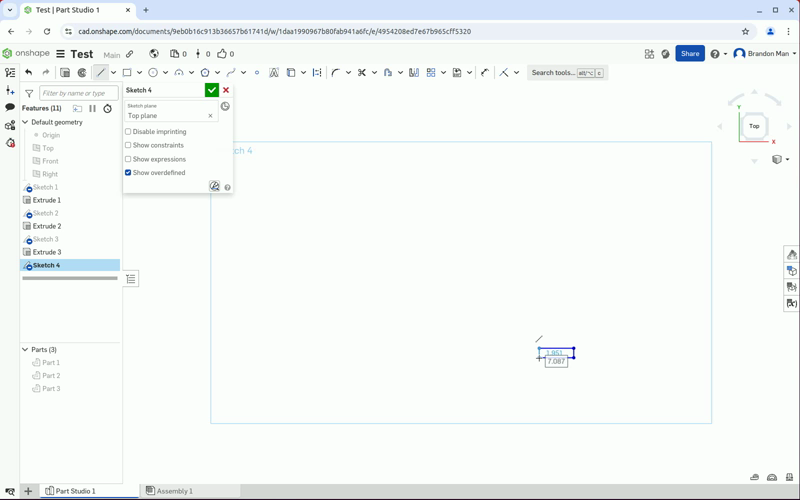
key_up(shift)
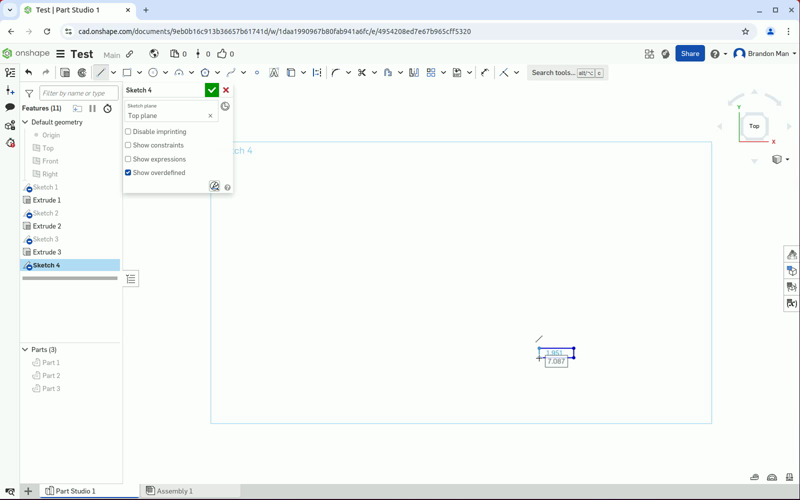
click(539, 357)
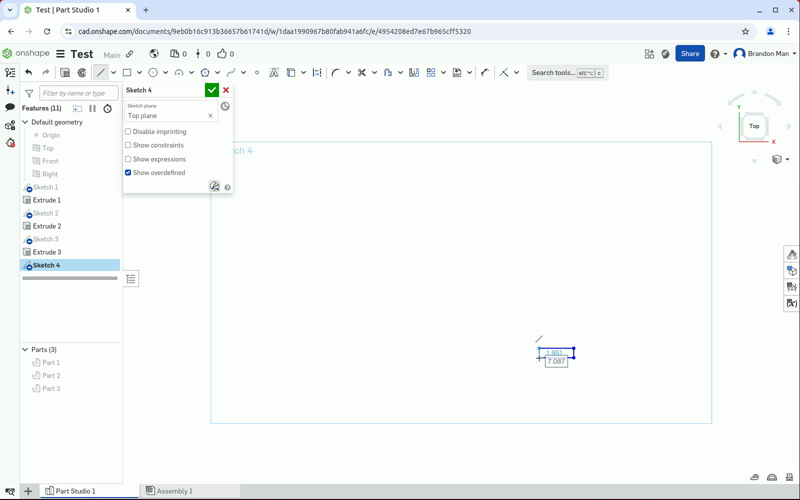
key(esc)
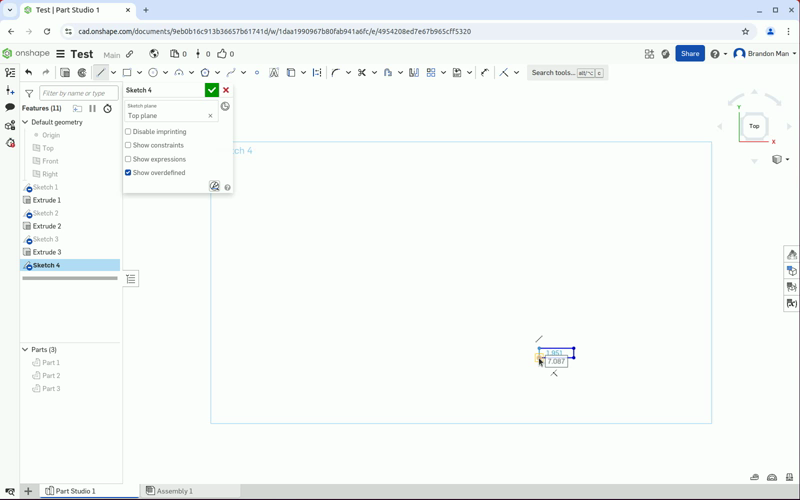
mouse_move(564, 351)
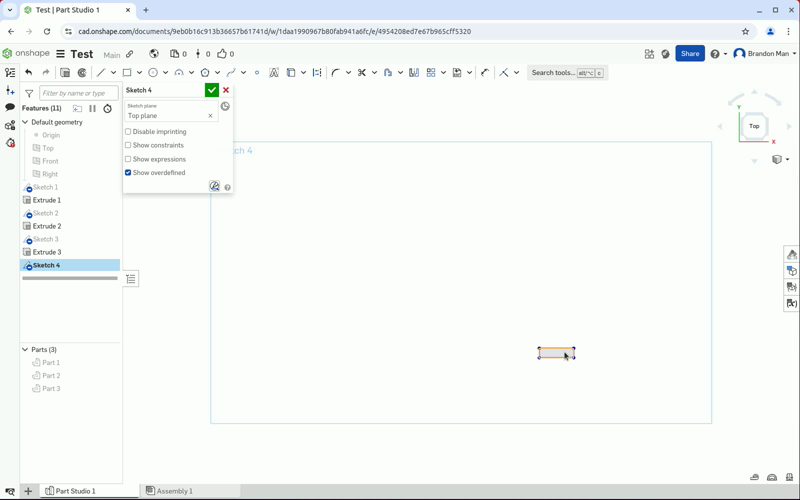
scroll(6)
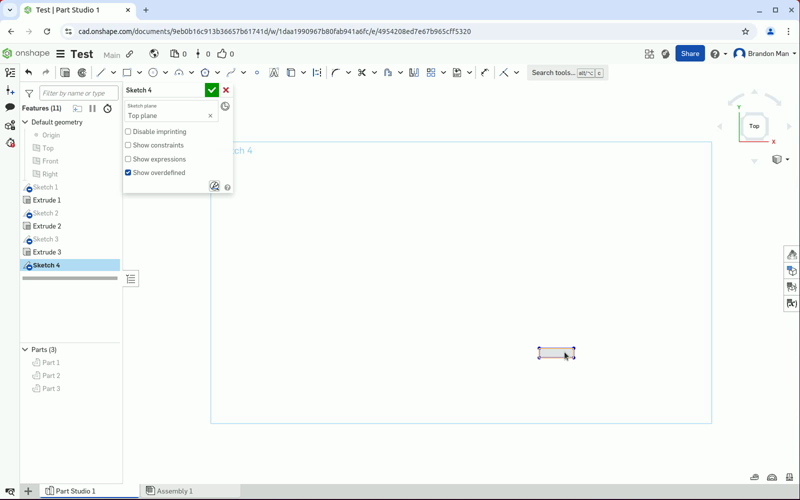
scroll(6)
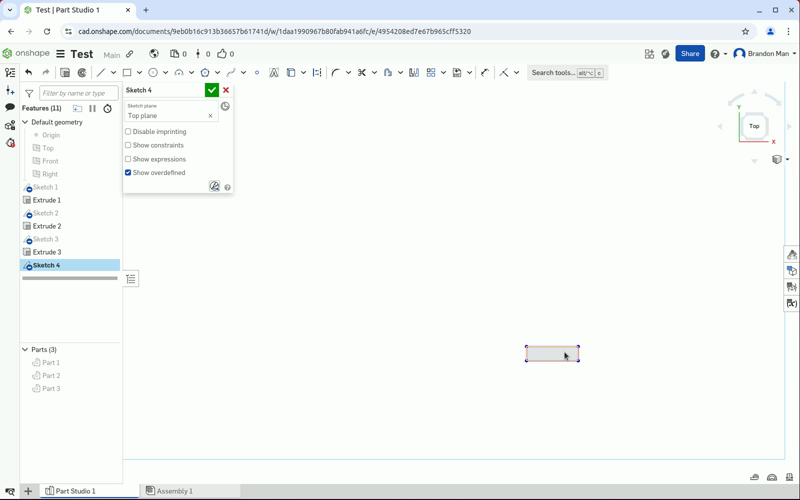
scroll(6)
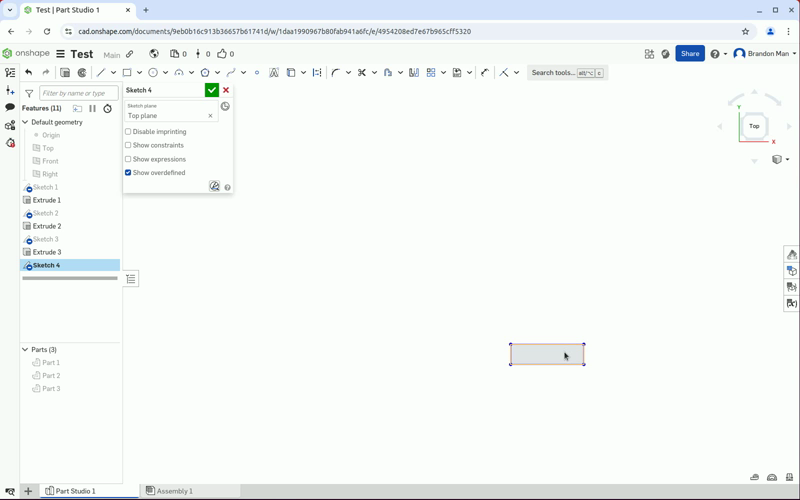
scroll(6)
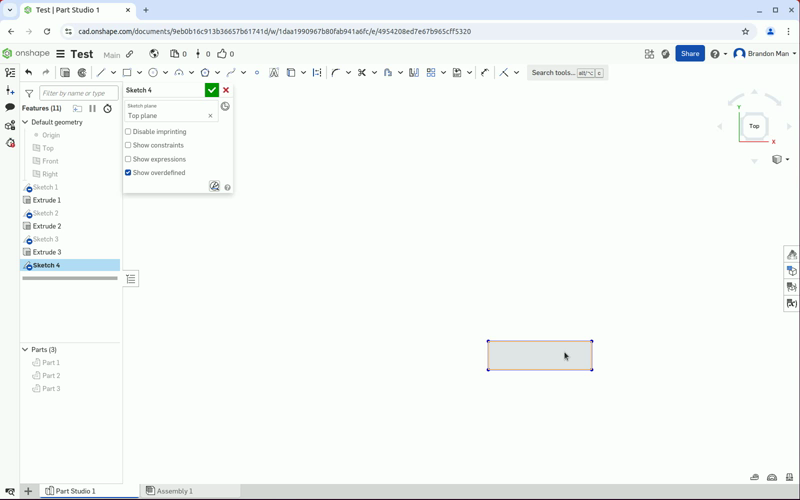
scroll(6)
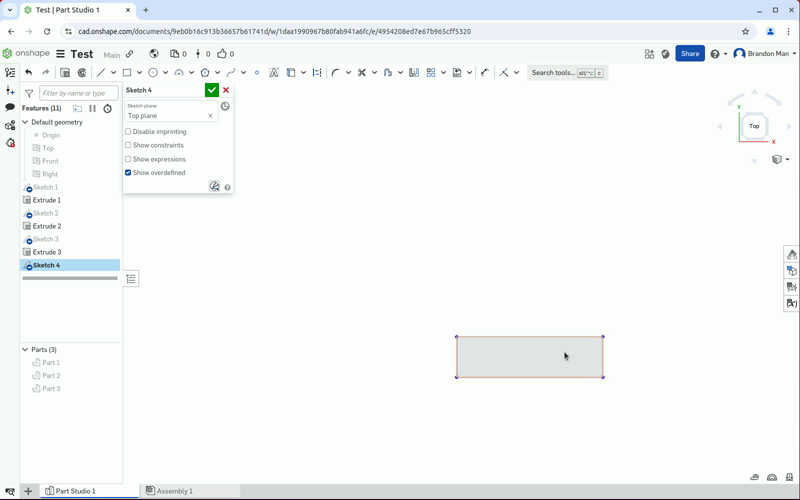
scroll(6)
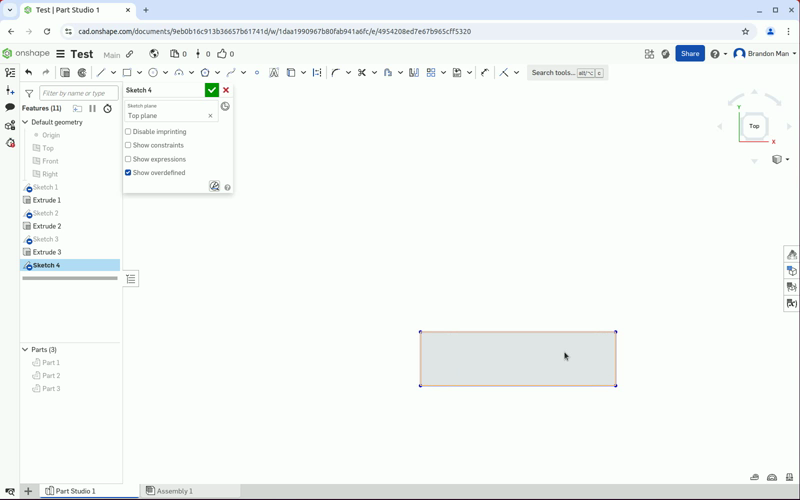
scroll(6)
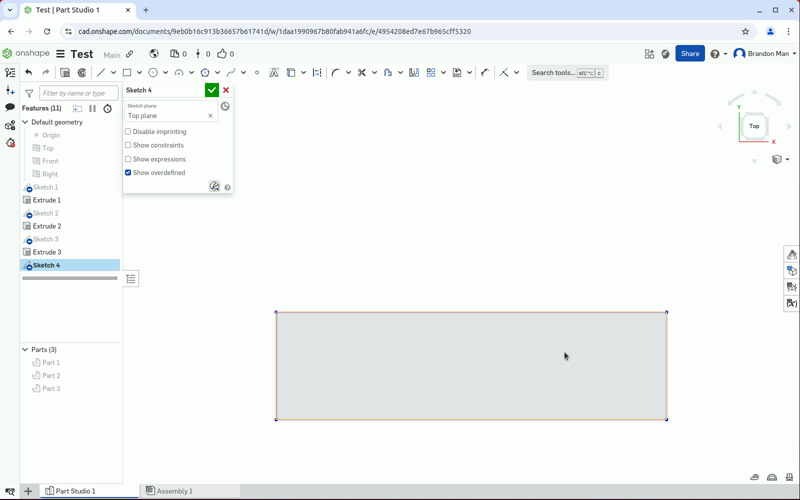
click(564, 351)
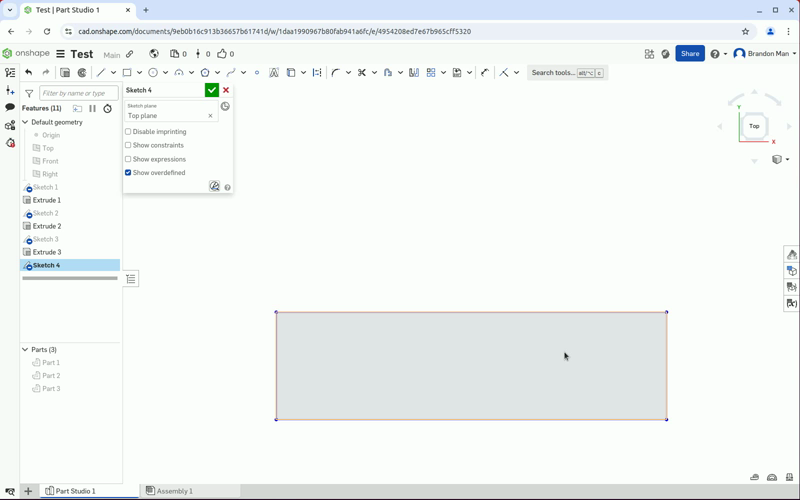
scroll(-6)
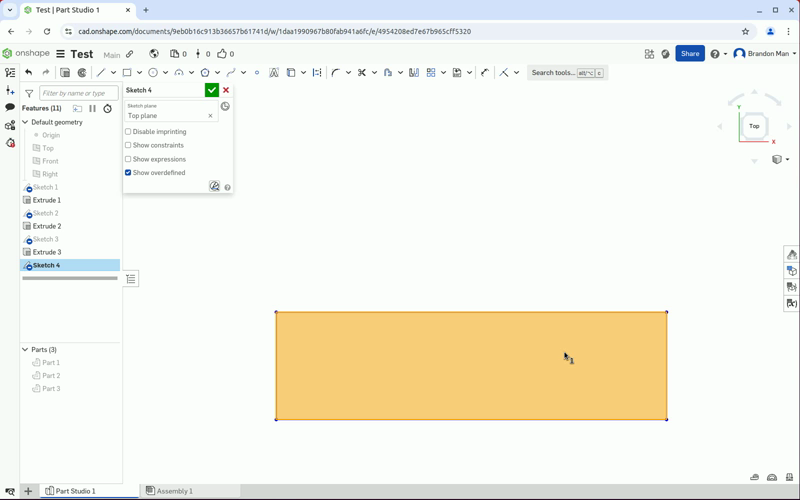
scroll(-6)
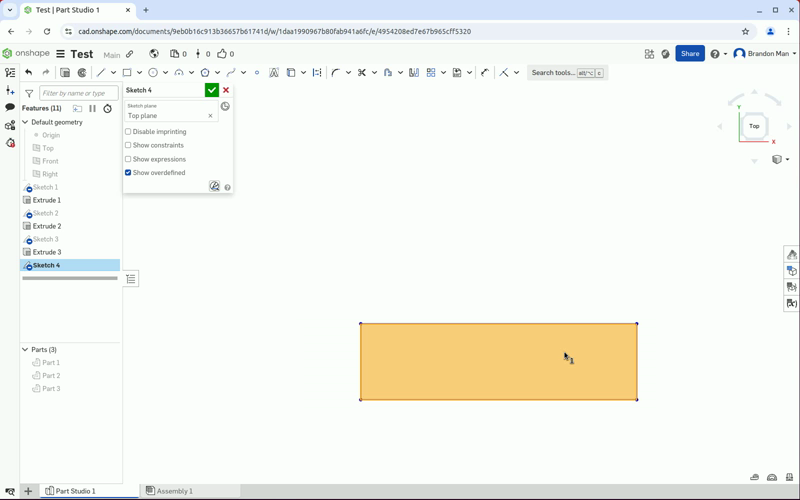
scroll(-6)
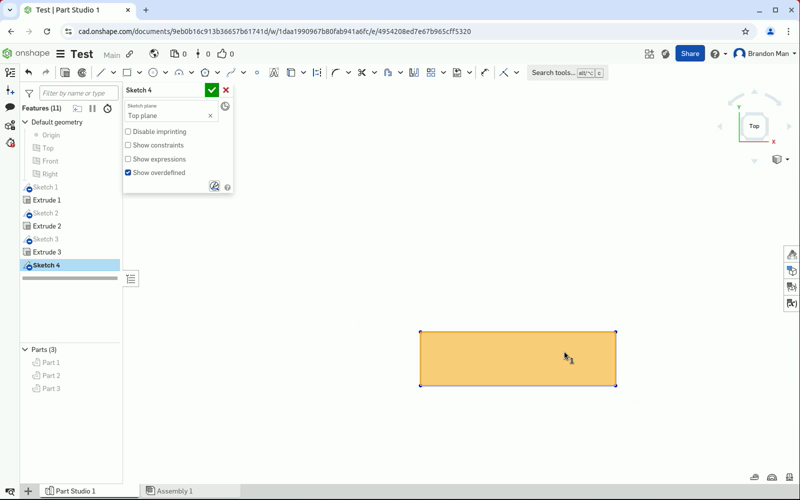
scroll(-6)
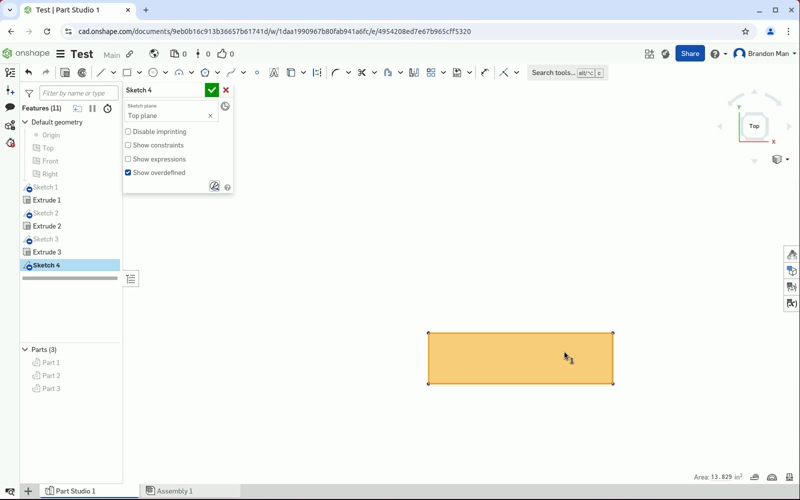
scroll(-6)
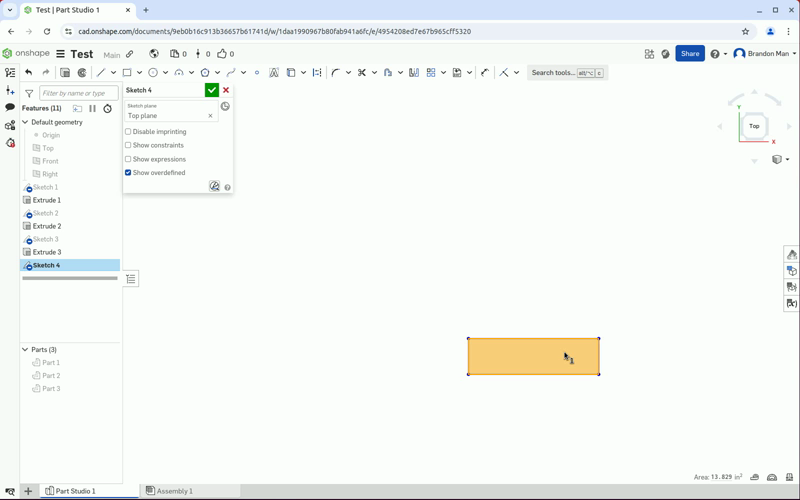
scroll(-6)
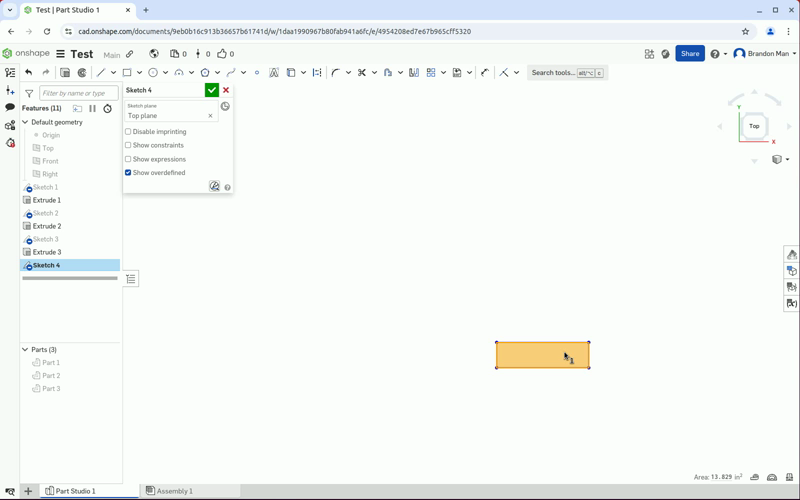
scroll(-6)
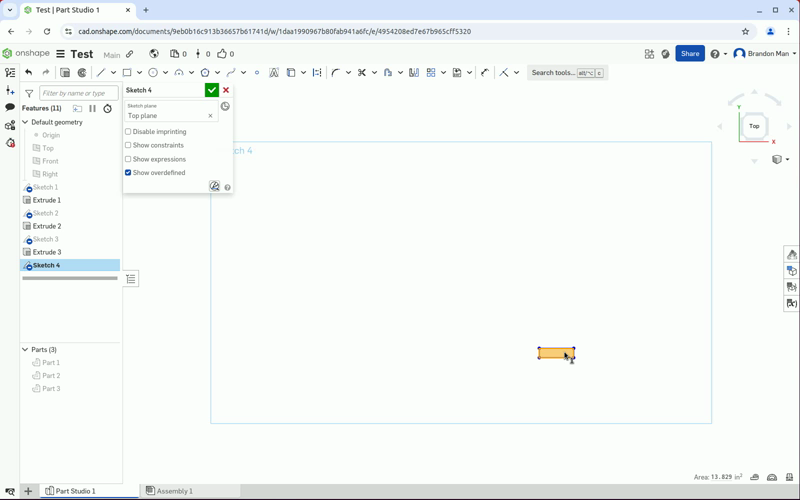
mouse_move(73, 352)
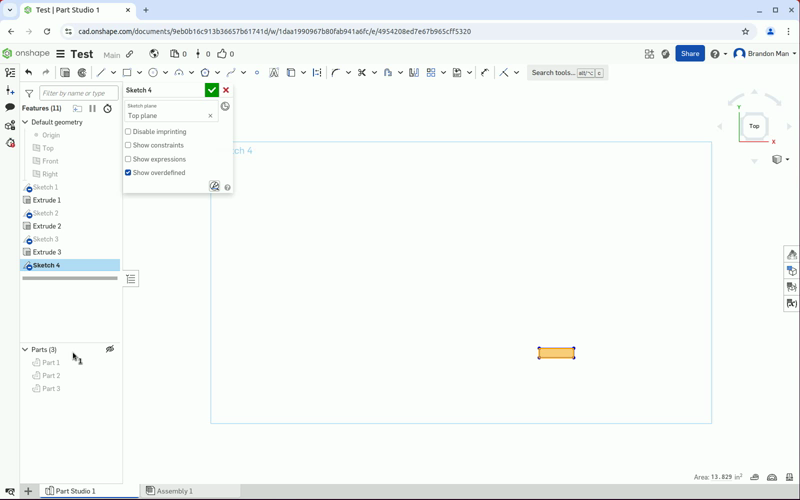
key(shift+y)
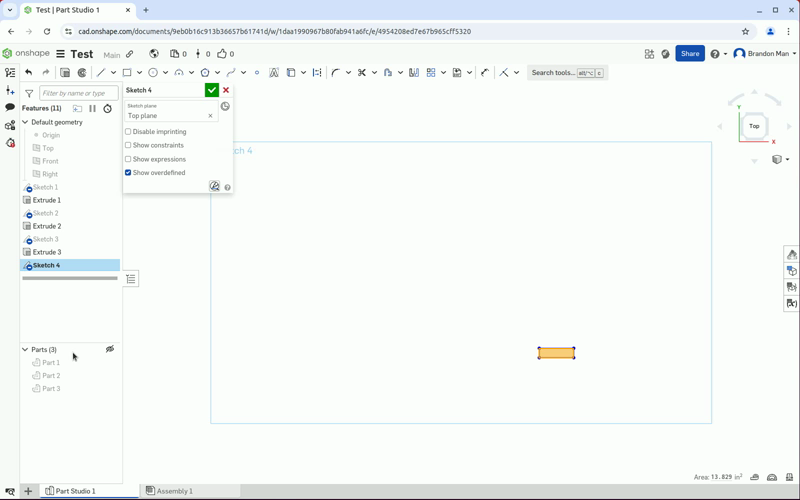
key(shift+e)
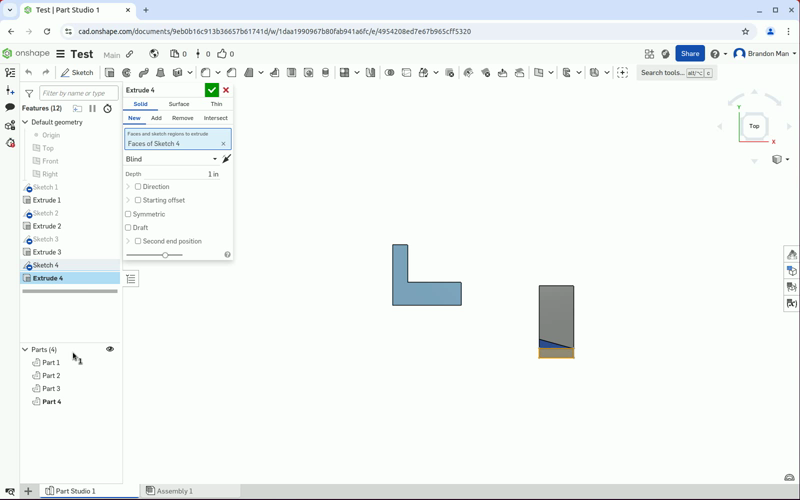
mouse_move(143, 106)
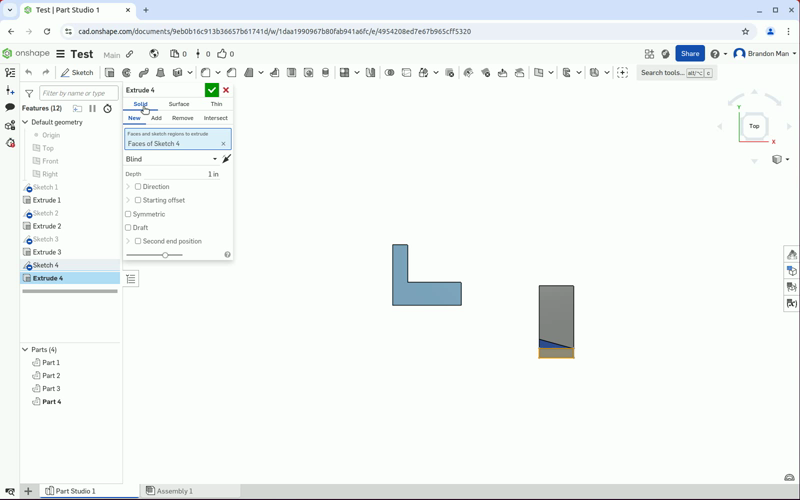
click(143, 106)
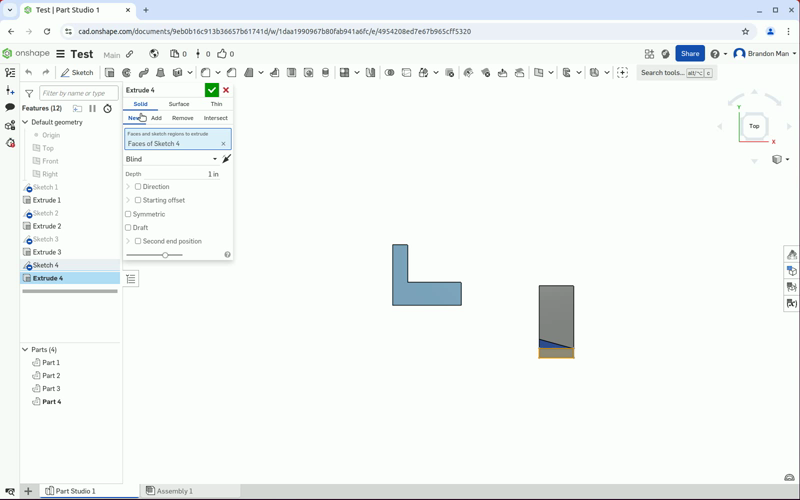
mouse_move(137, 120)
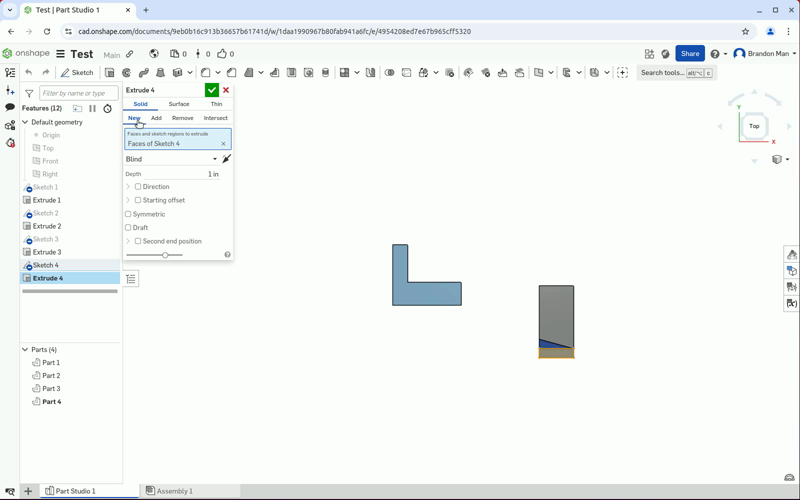
click(137, 120)
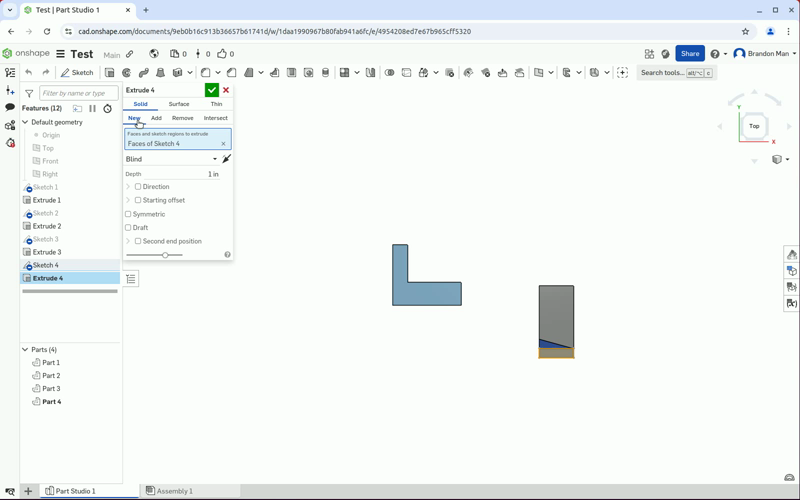
key(tab, 4)
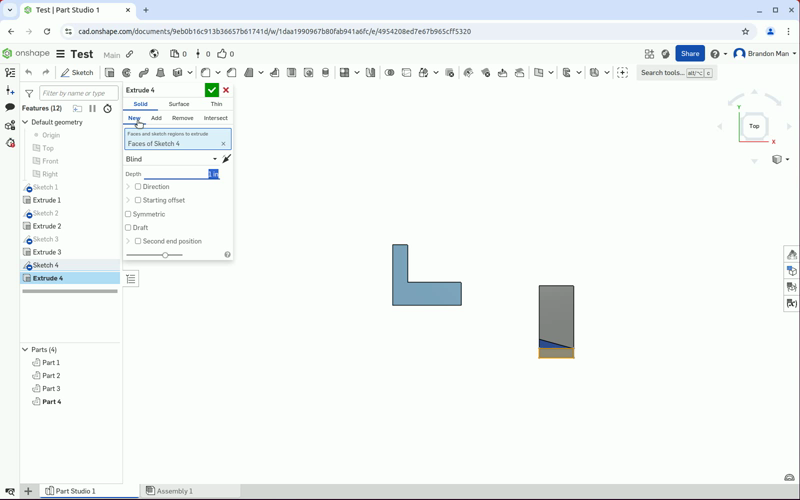
text(2.407)
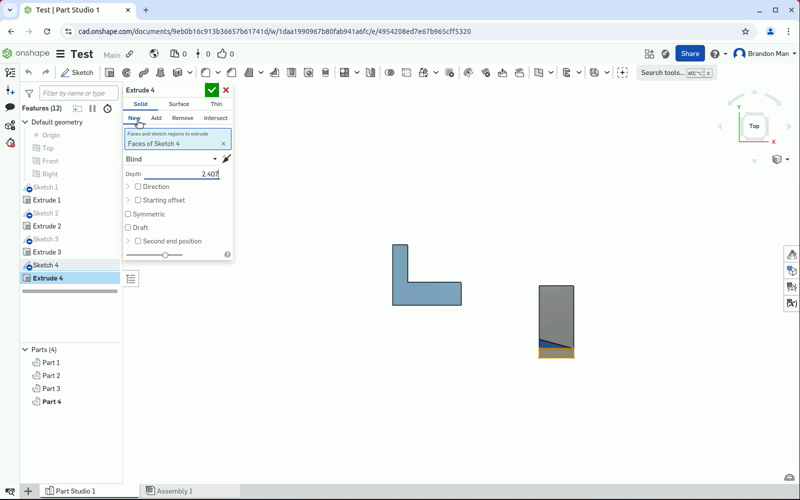
key(enter)
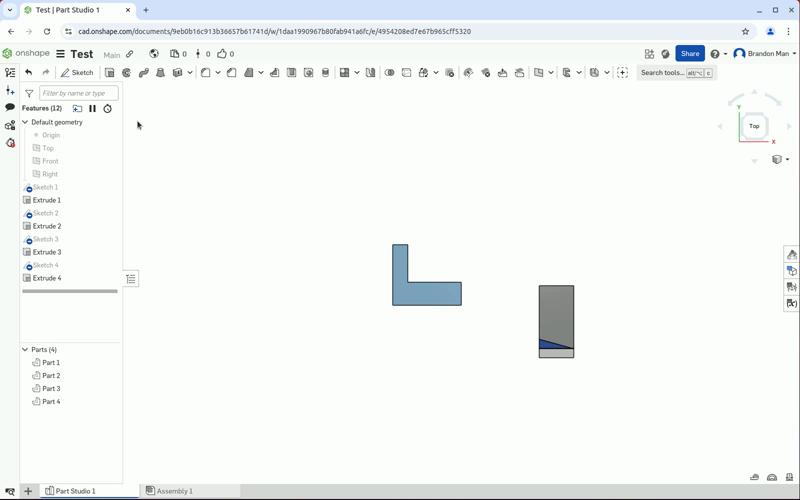
key(shift+h)
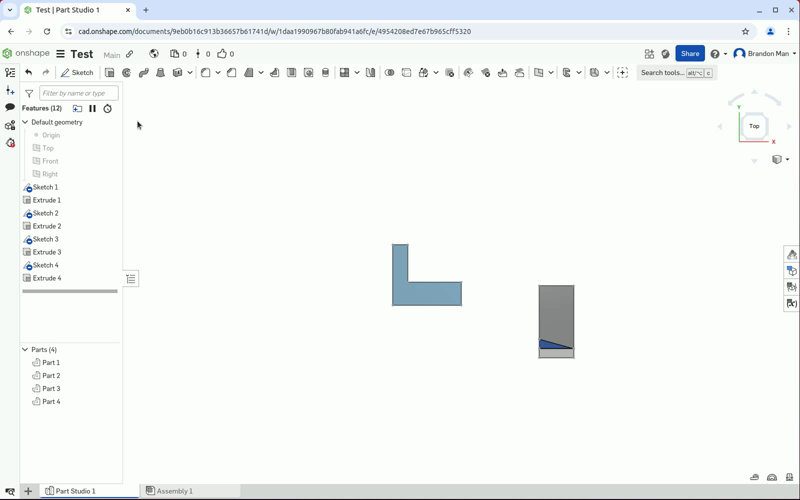
key(shift+h)
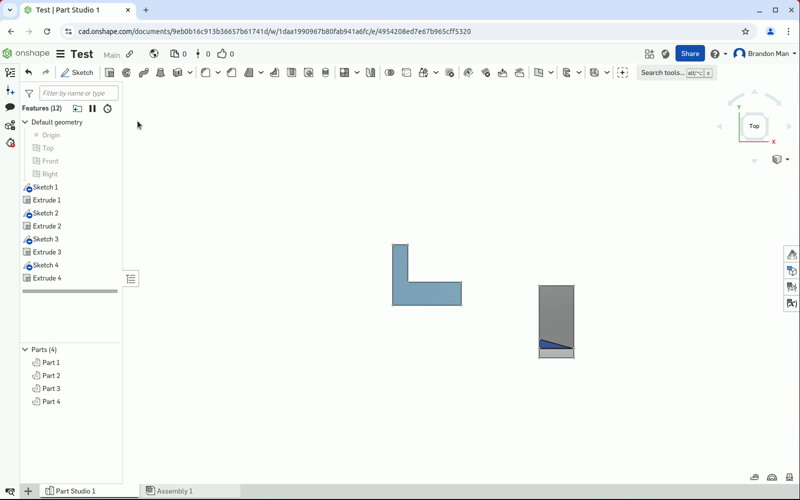
key(shift+7)
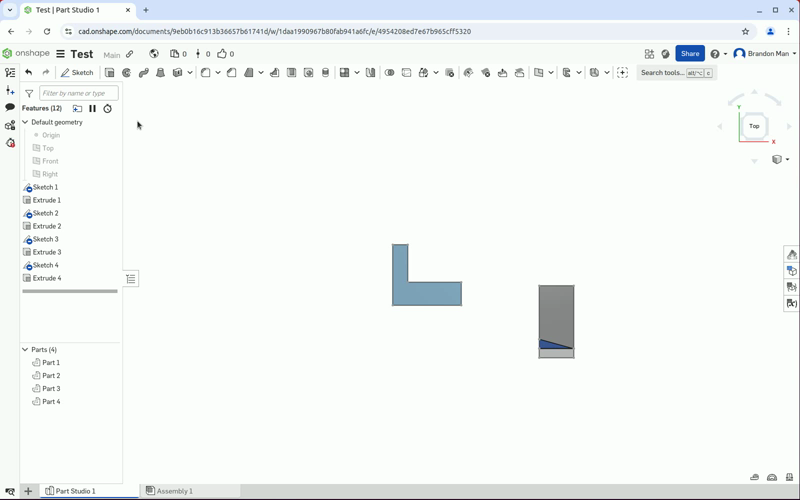
key(up, 3)
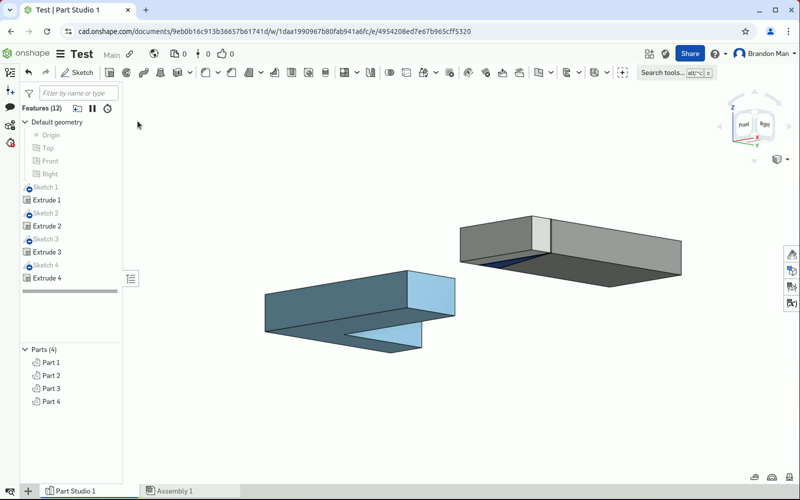
key(left, 3)
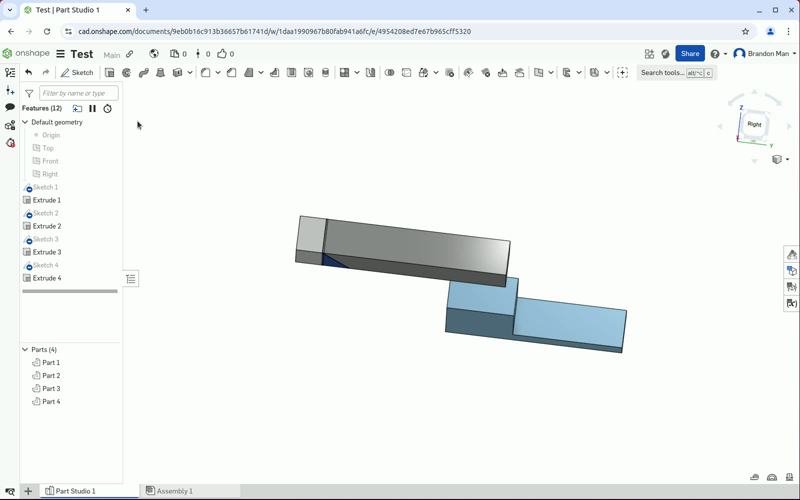
key(right, 3)
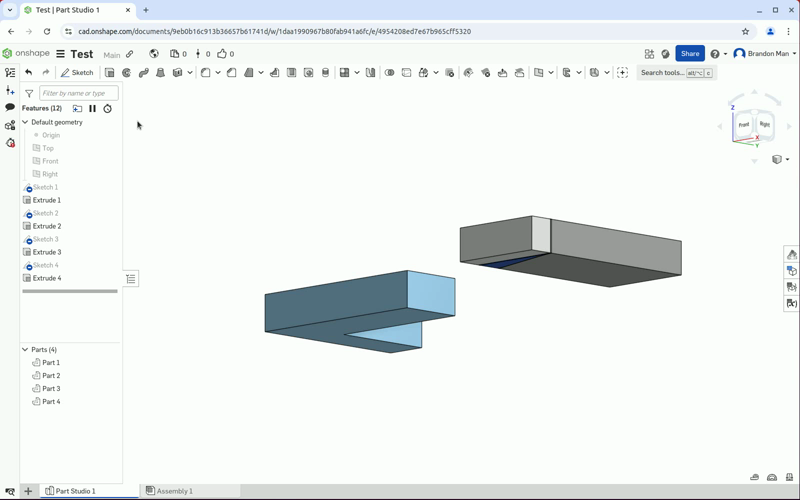
key(down, 3)
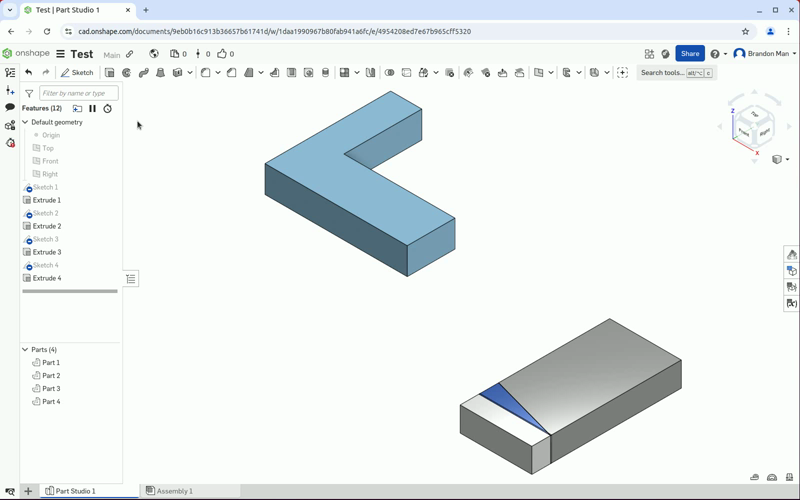
mouse_move(73, 189)
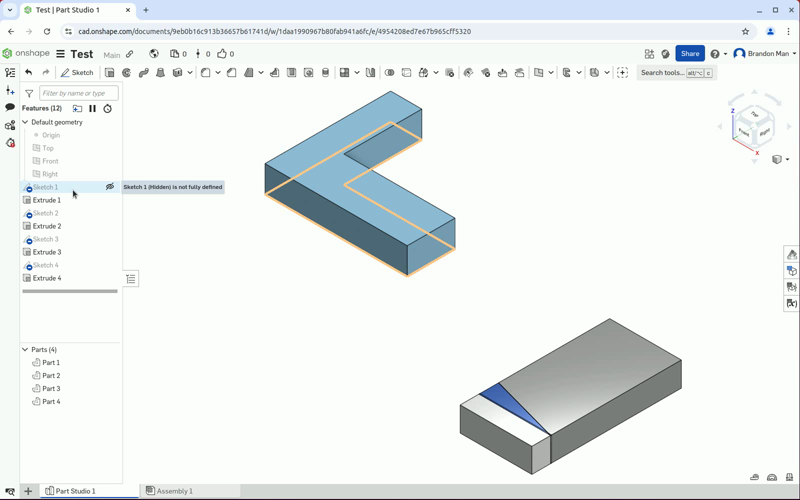
click(73, 189)